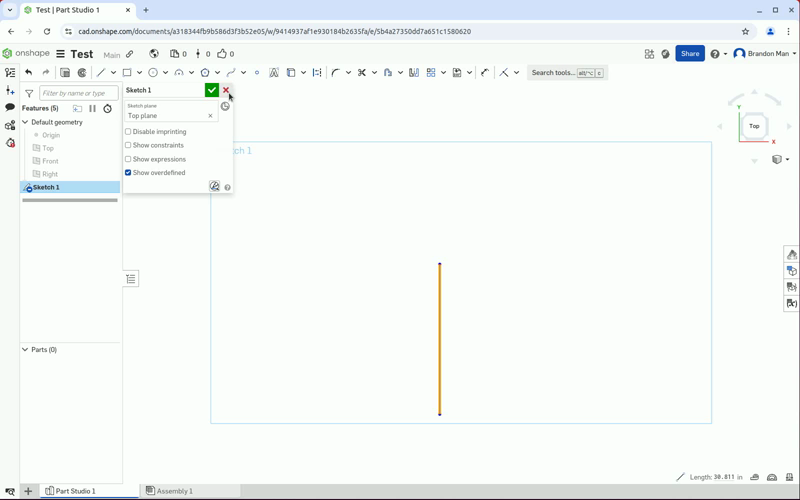
key(shift+h)
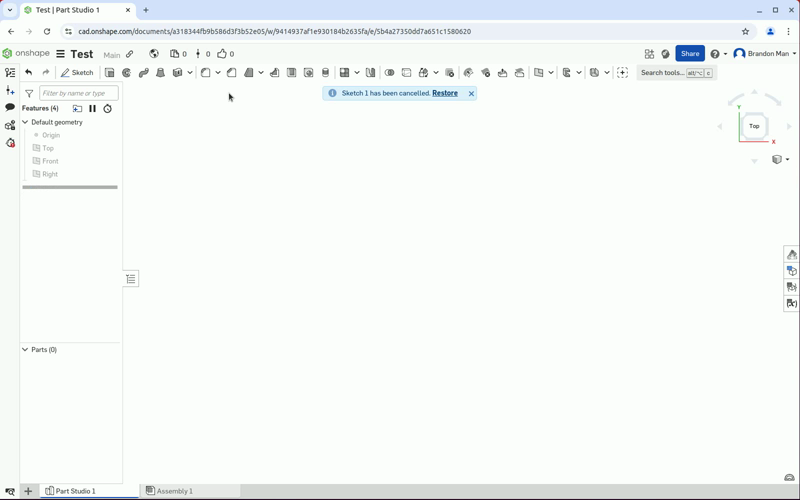
mouse_move(73, 352)
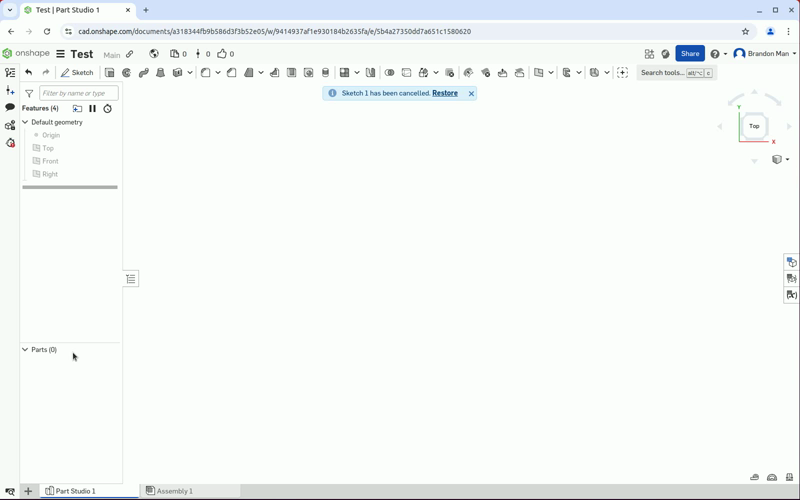
key(y)
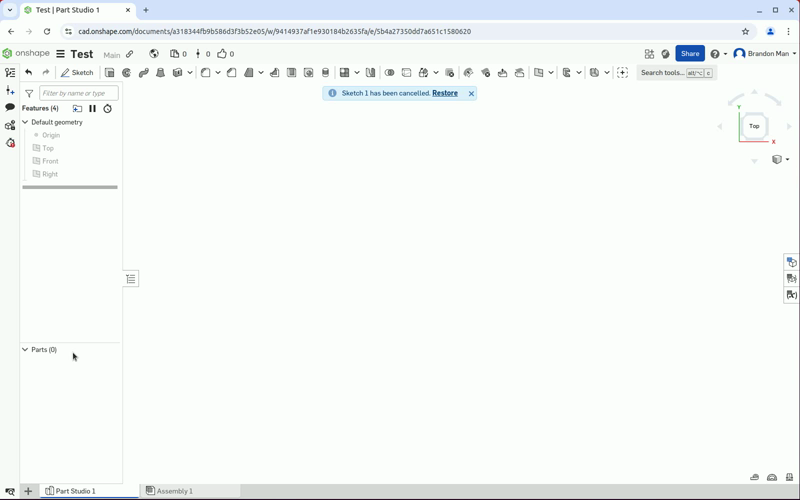
key(shift+p)
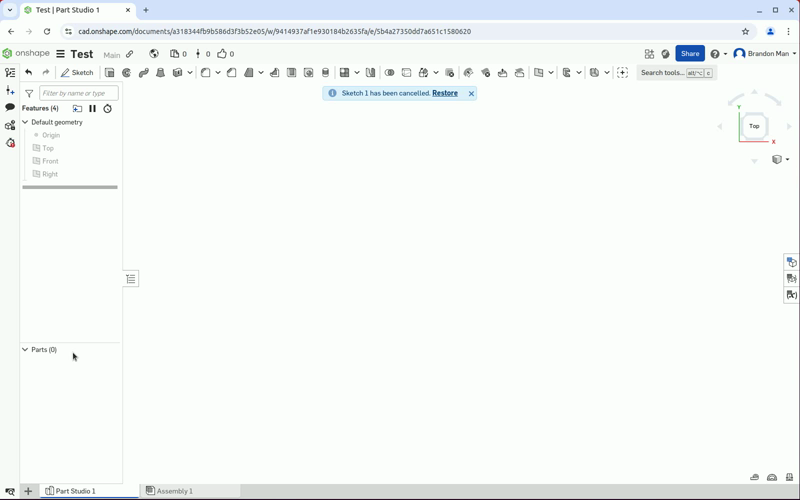
key(space)
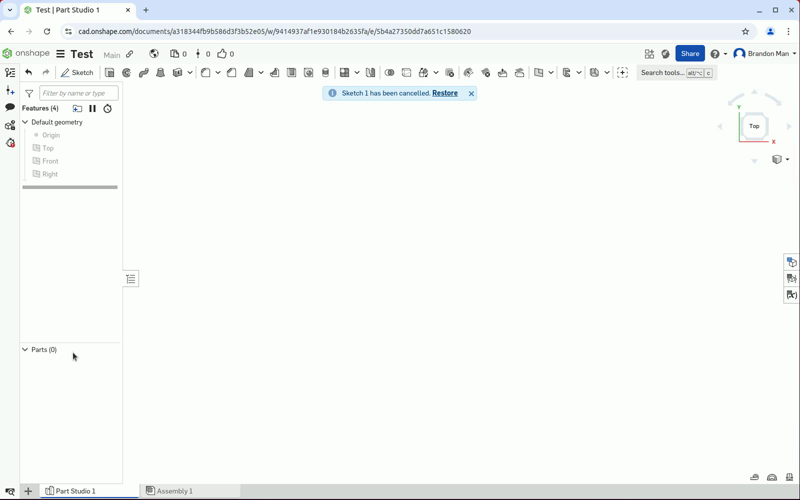
key_down(shift)
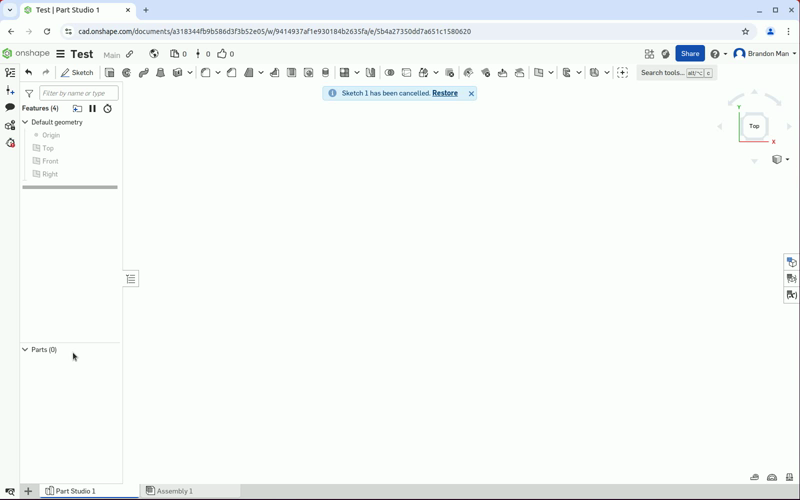
key(up)
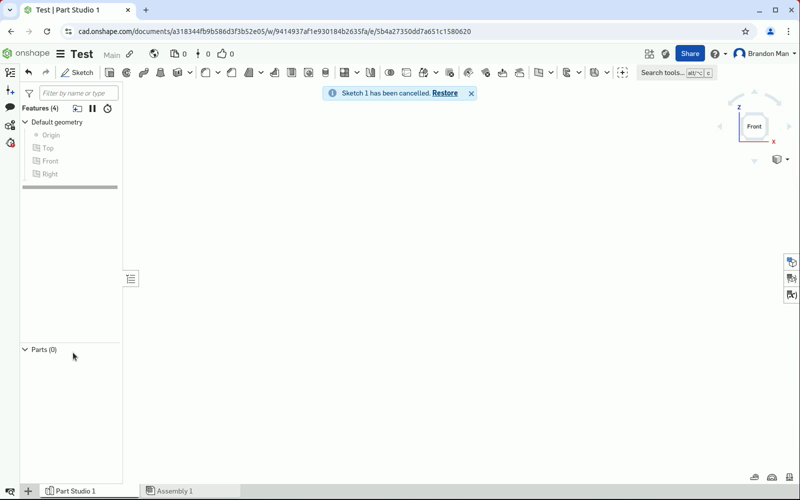
key_up(shift)
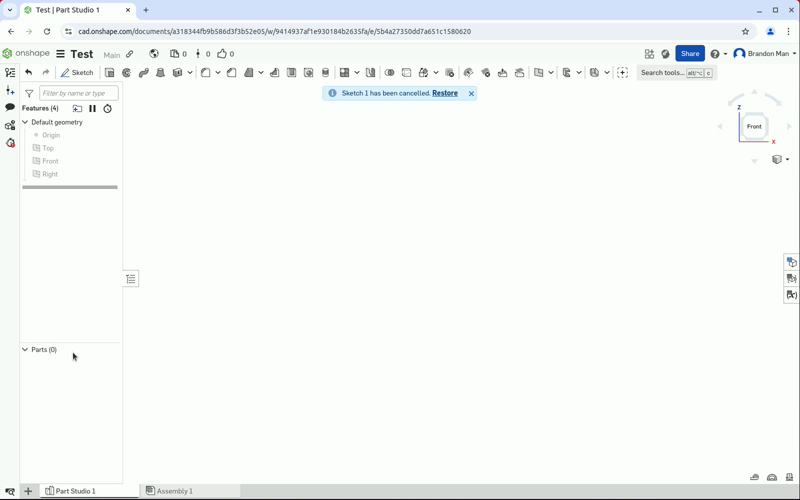
mouse_move(73, 352)
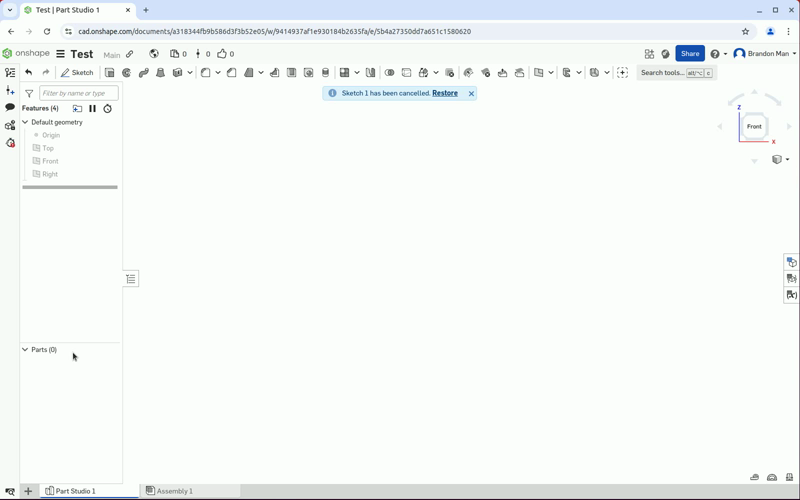
key(shift+y)
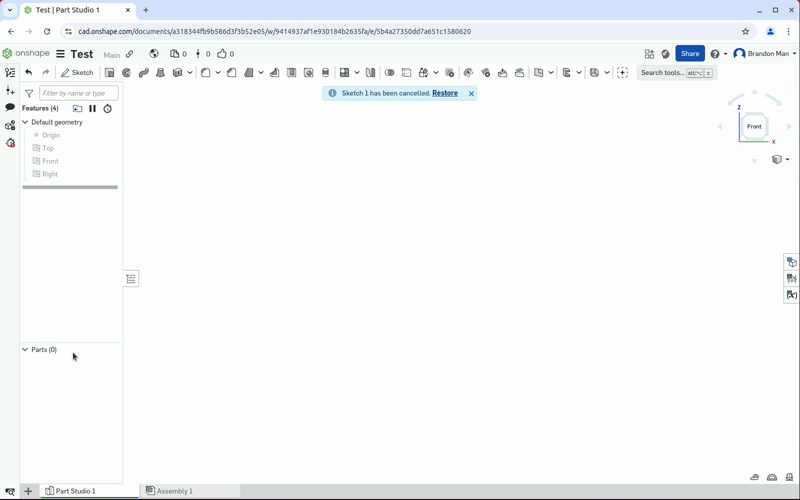
key(shift+s)
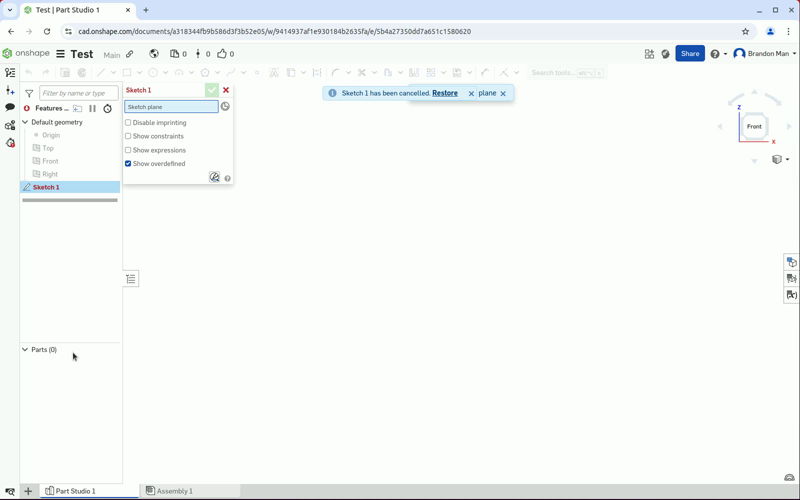
mouse_move(73, 163)
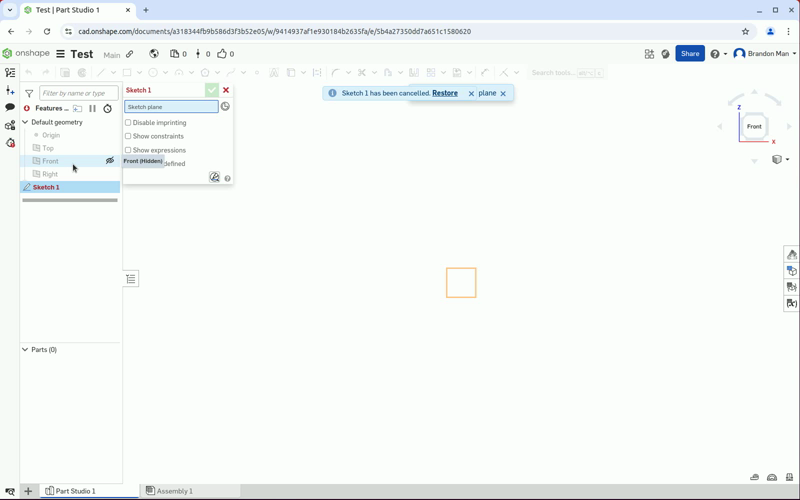
click(73, 163)
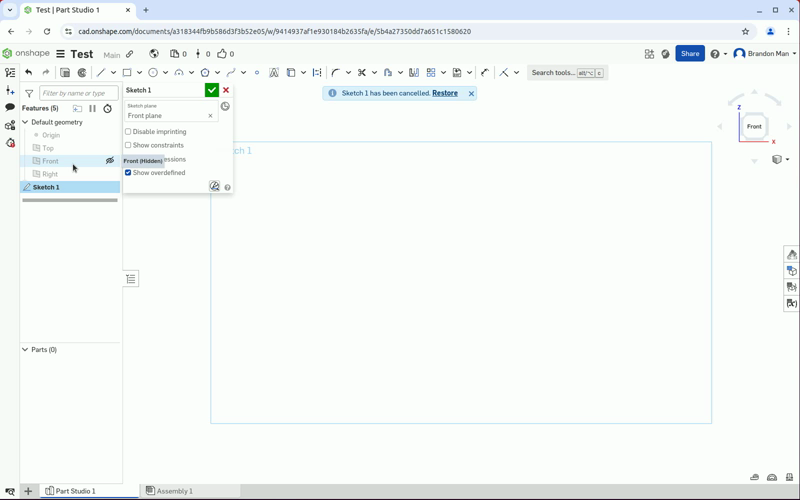
mouse_move(73, 352)
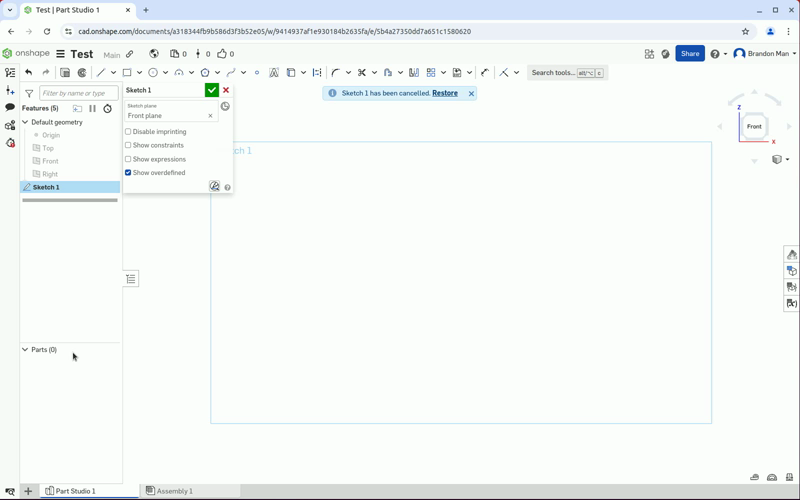
key(y)
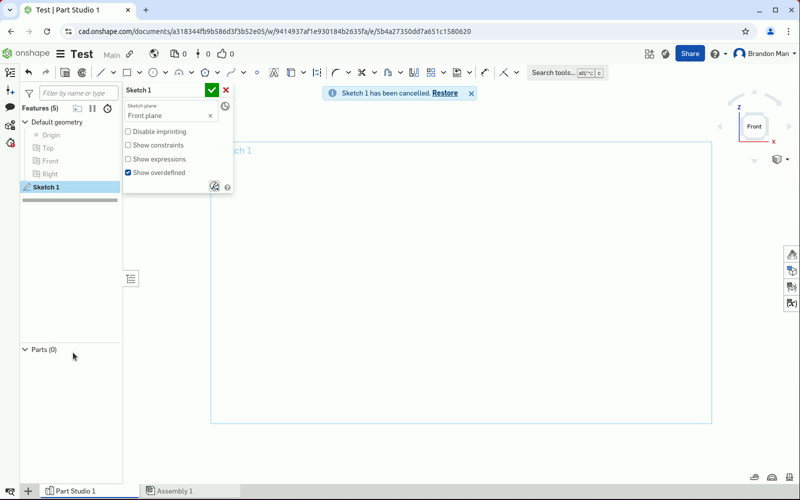
key(l)
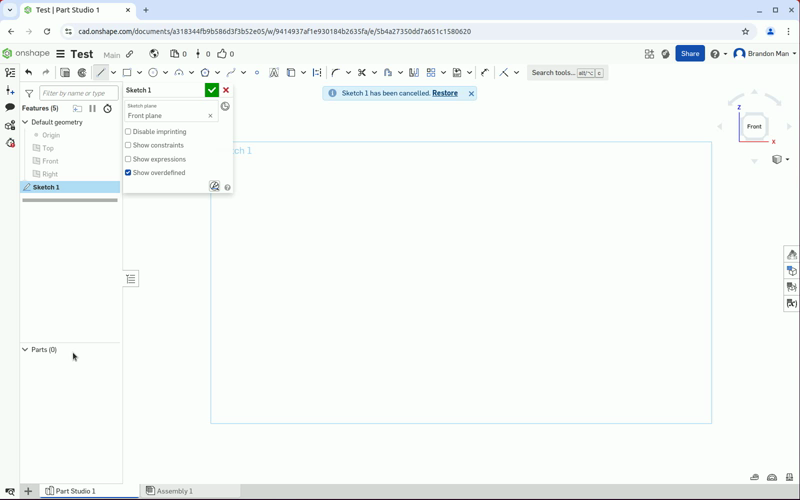
key_down(shift)
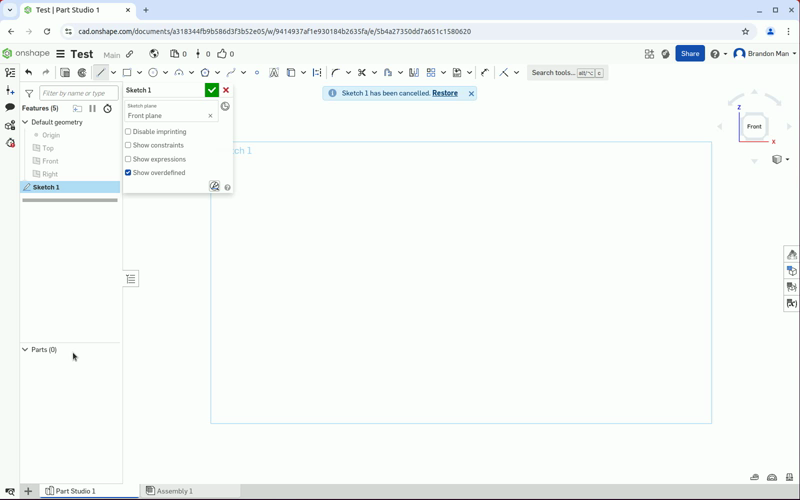
mouse_move(353, 327)
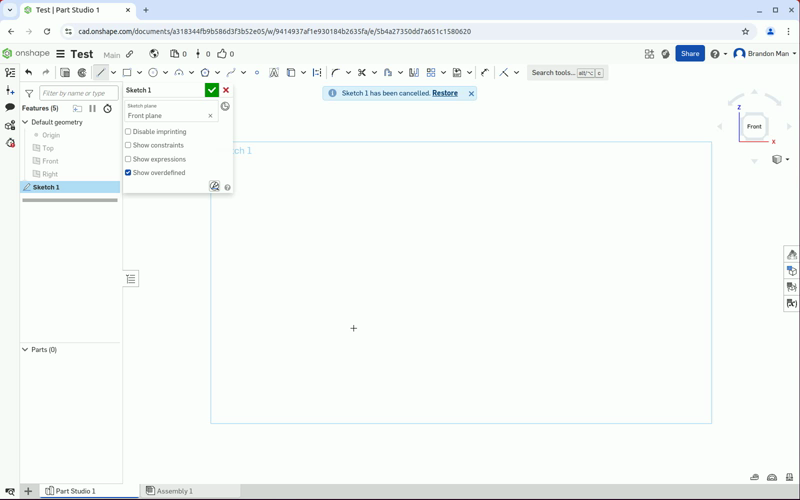
click(353, 327)
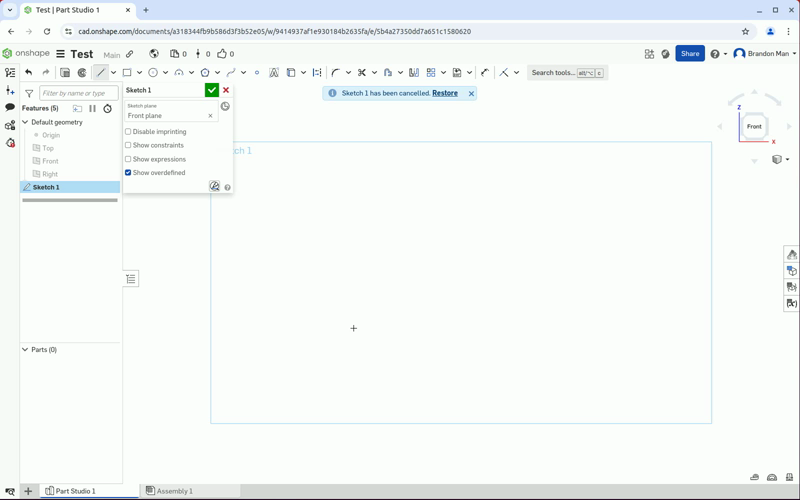
key_up(shift)
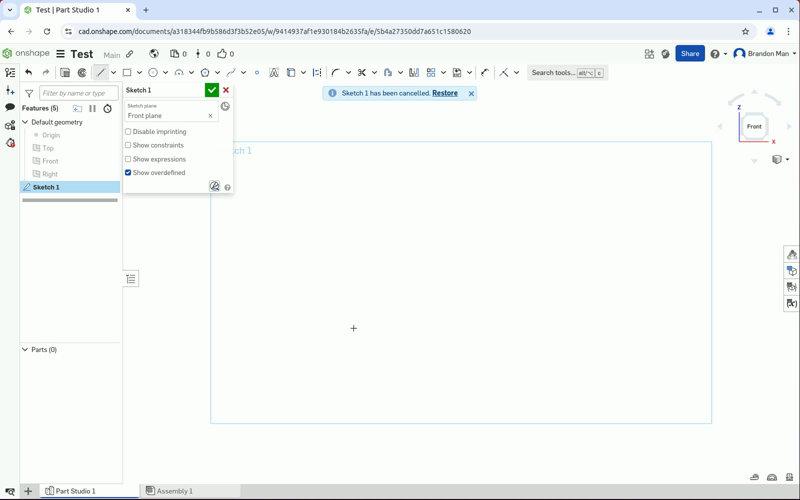
key_down(shift)
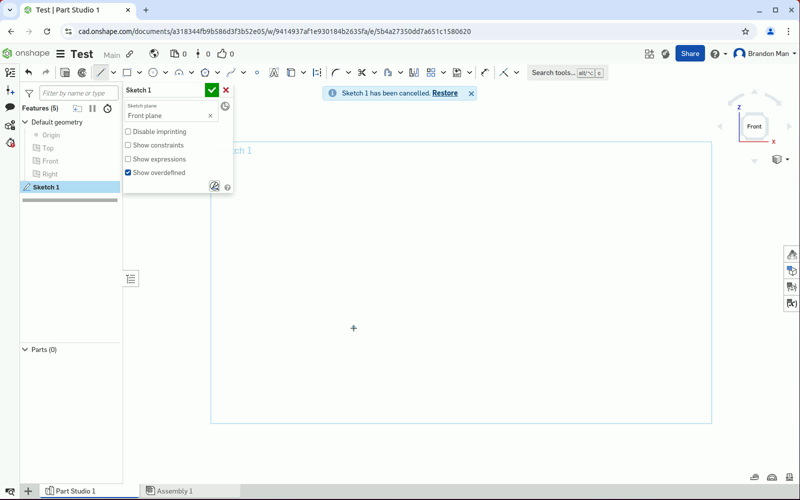
mouse_move(506, 327)
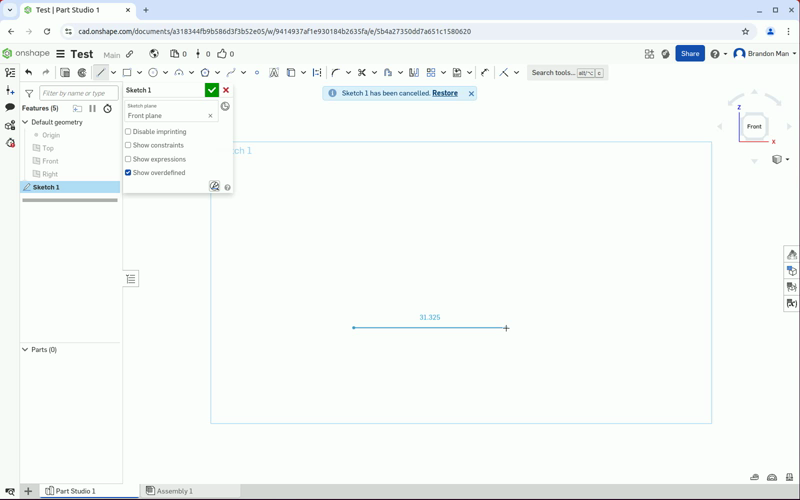
click(506, 327)
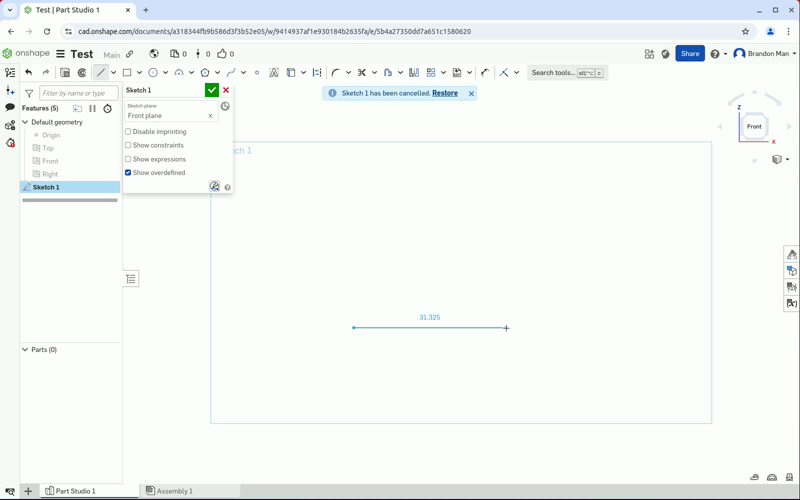
key_up(shift)
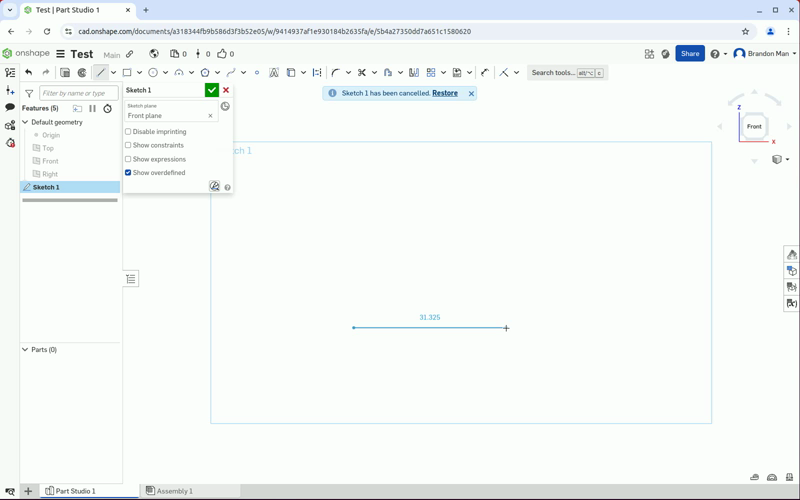
key_down(shift)
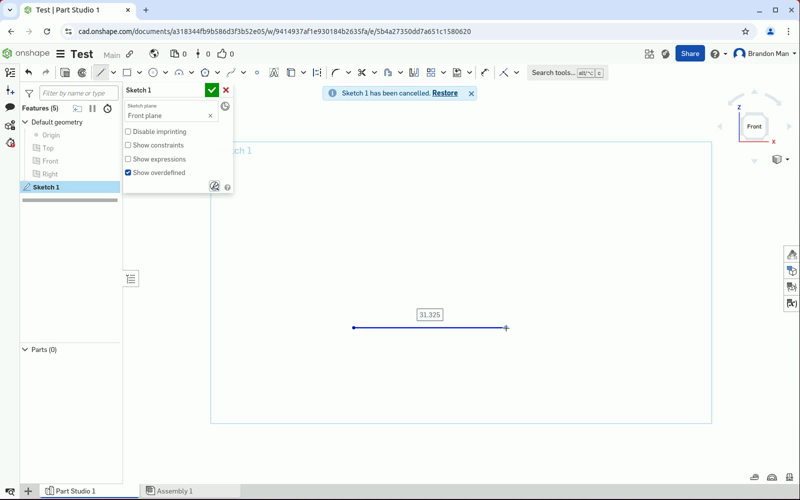
mouse_move(506, 260)
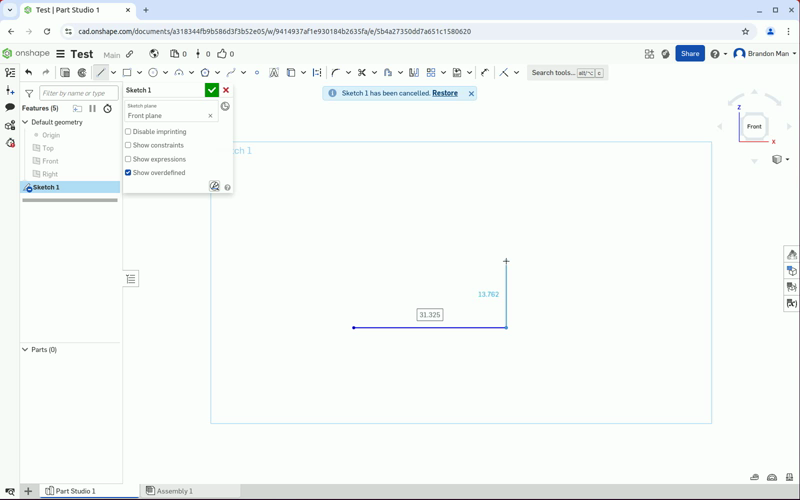
click(506, 260)
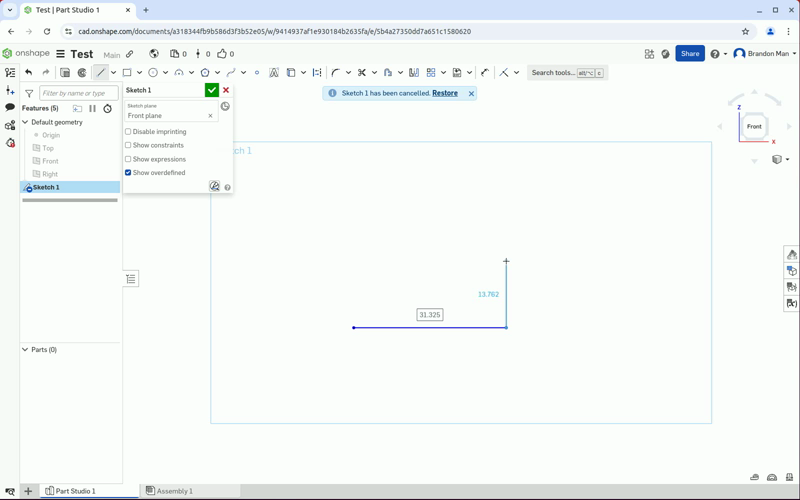
key_up(shift)
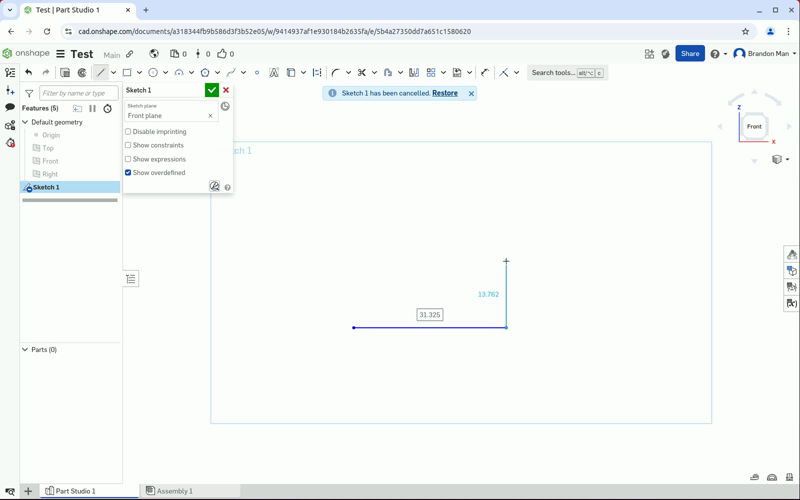
key_down(shift)
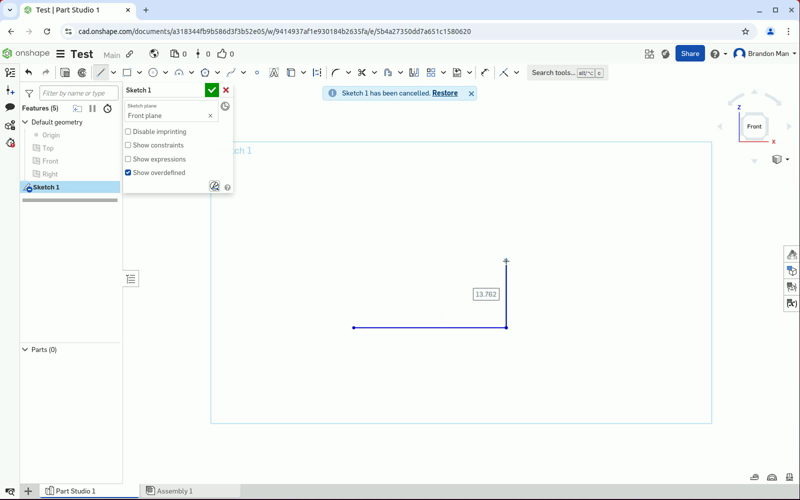
mouse_move(536, 260)
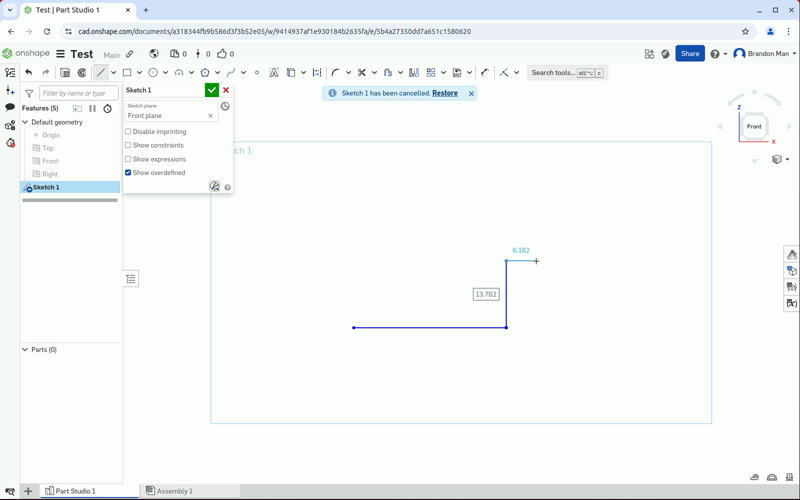
mouse_move(530, 260)
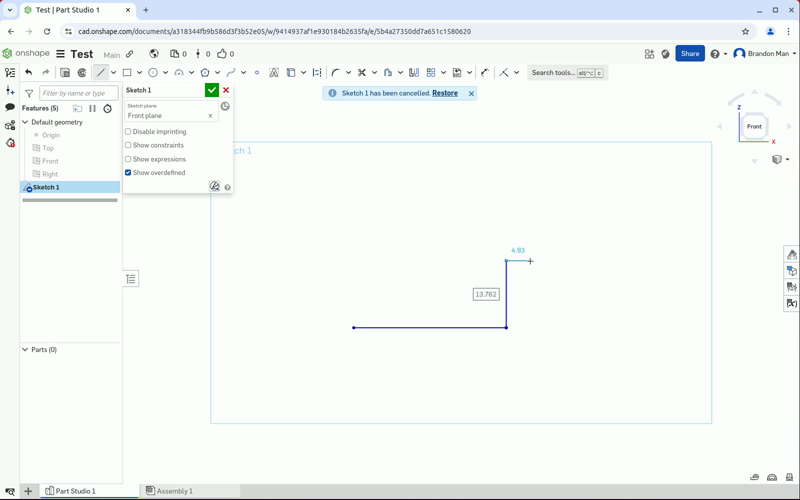
click(530, 260)
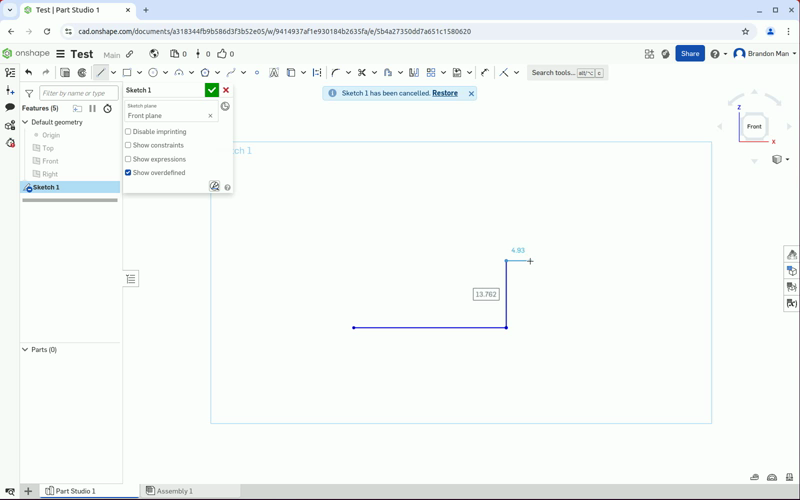
key_up(shift)
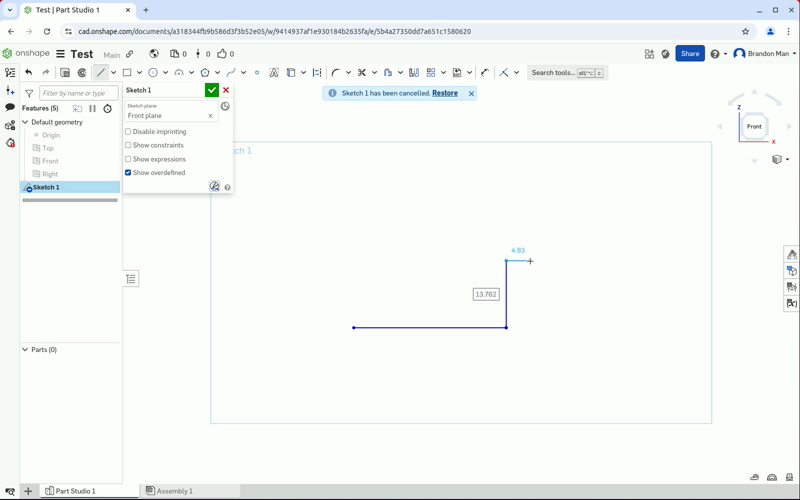
key_down(shift)
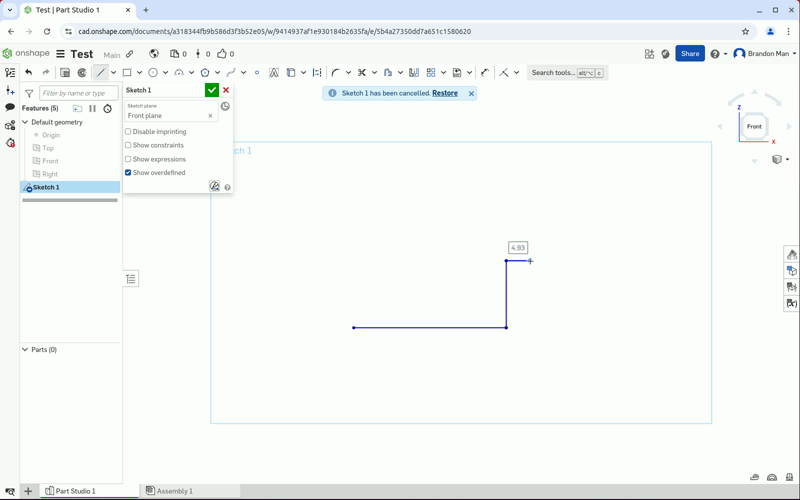
mouse_move(560, 260)
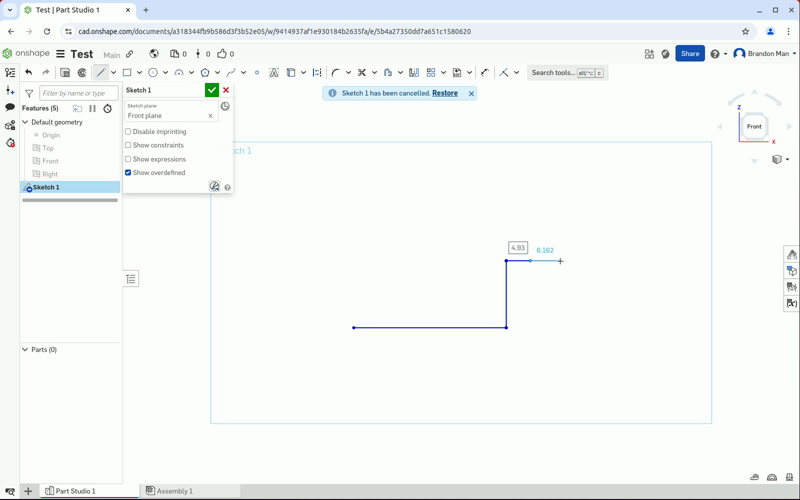
mouse_move(530, 234)
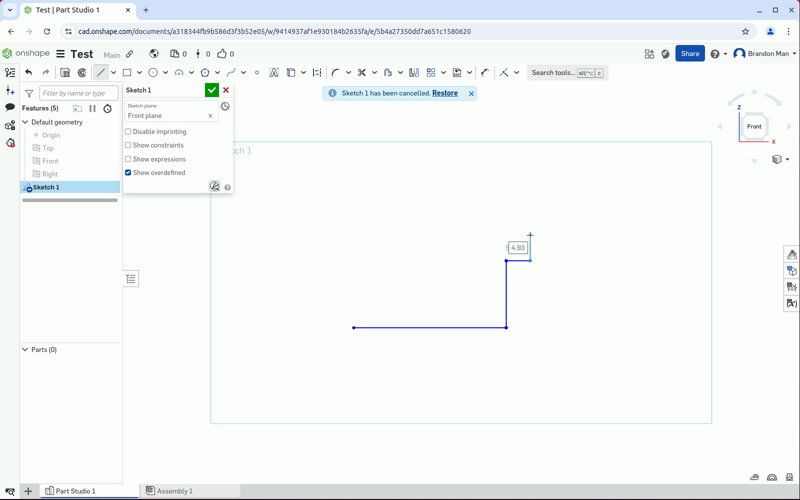
click(530, 234)
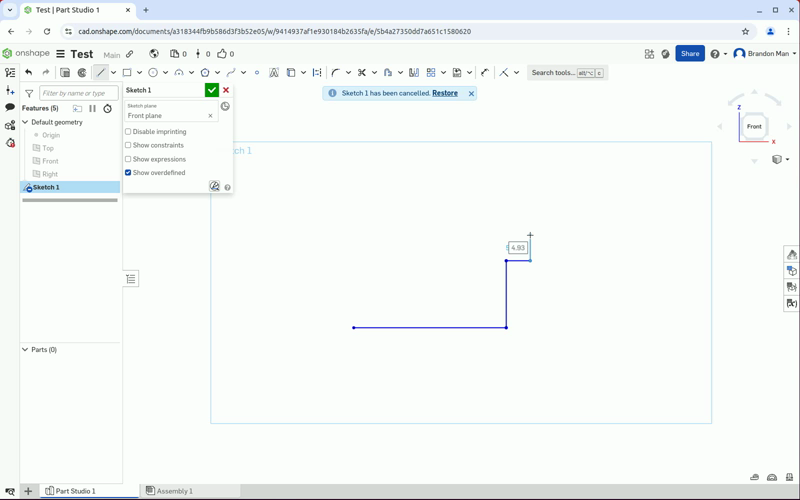
key_up(shift)
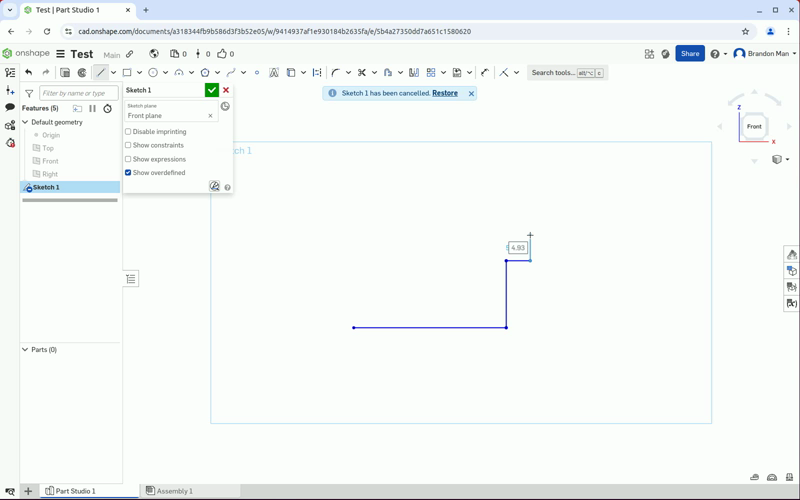
key_down(shift)
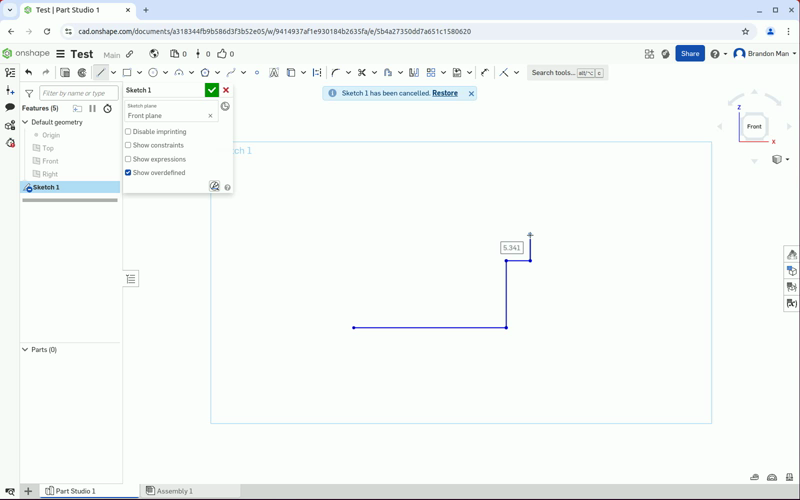
mouse_move(353, 234)
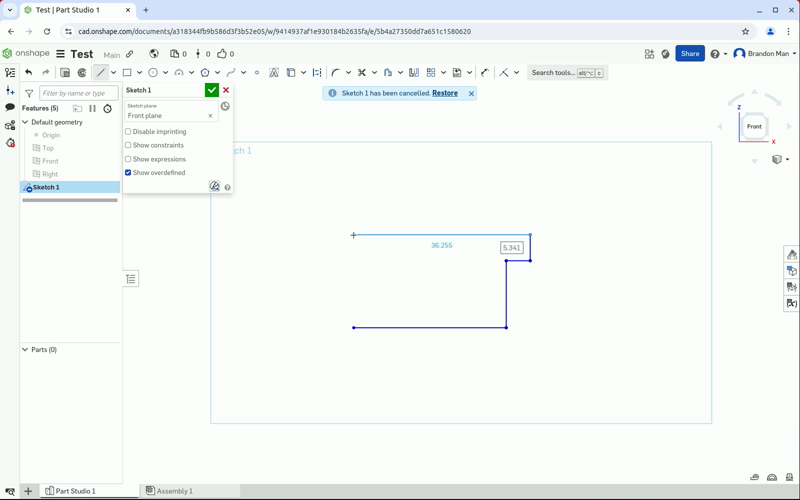
click(353, 234)
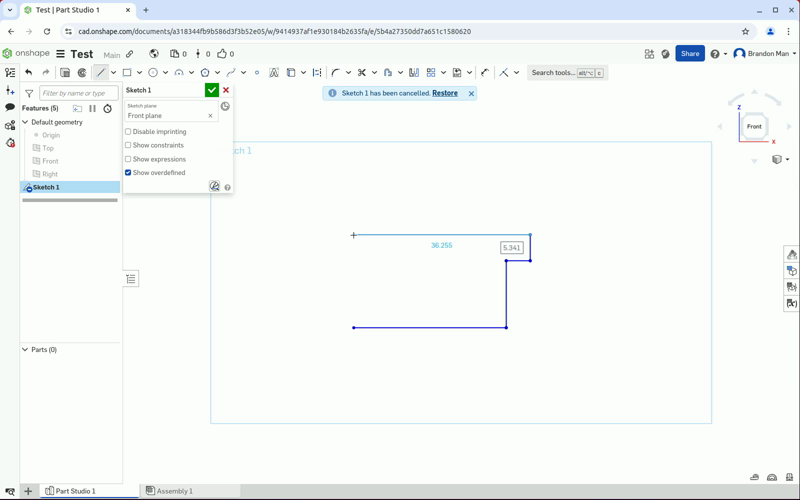
key_up(shift)
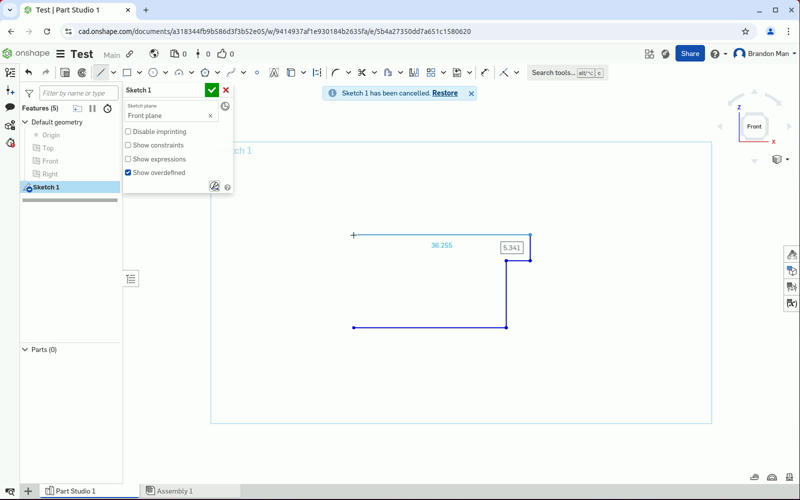
key_down(shift)
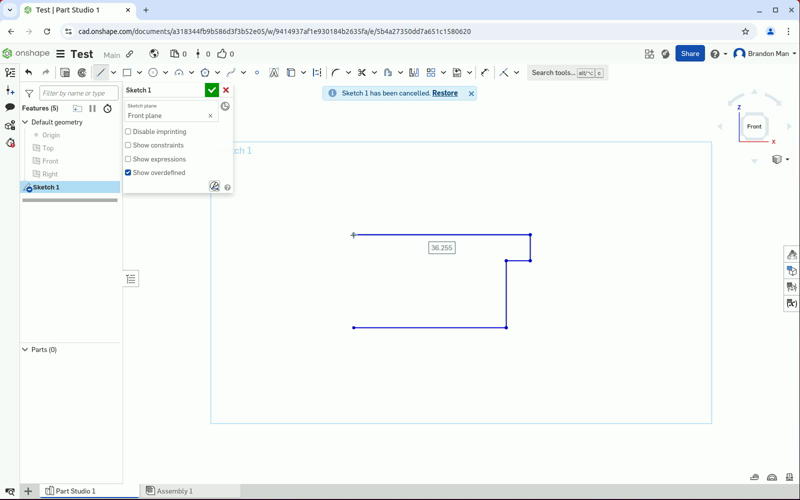
mouse_move(353, 327)
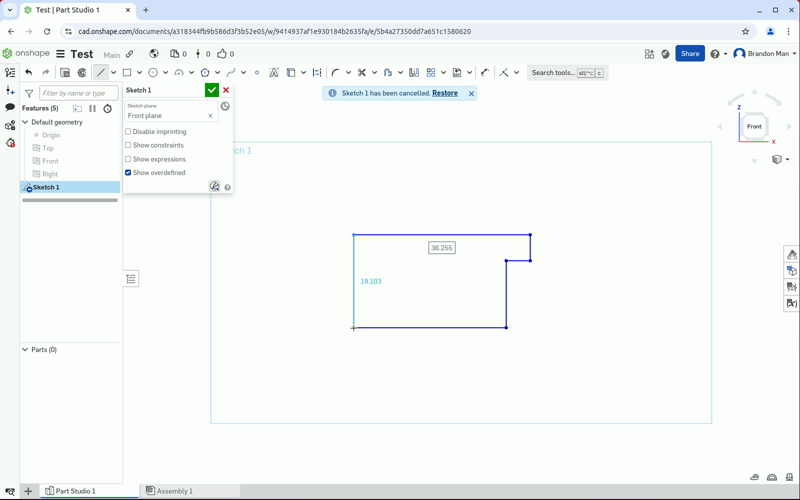
key_up(shift)
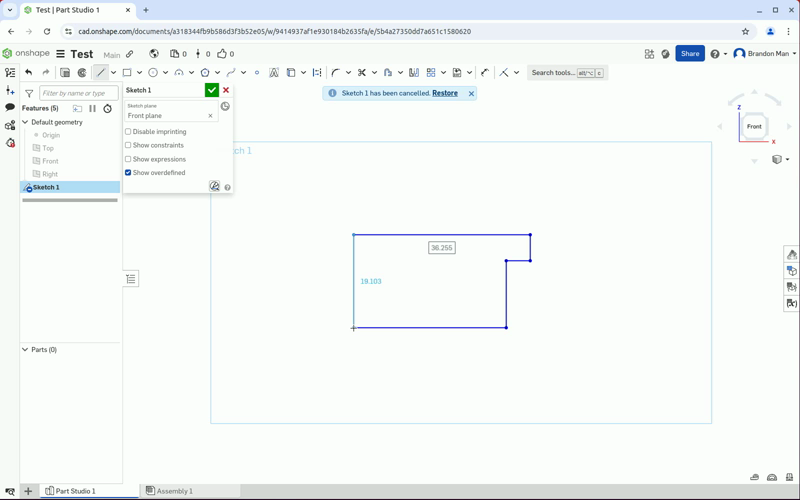
click(353, 327)
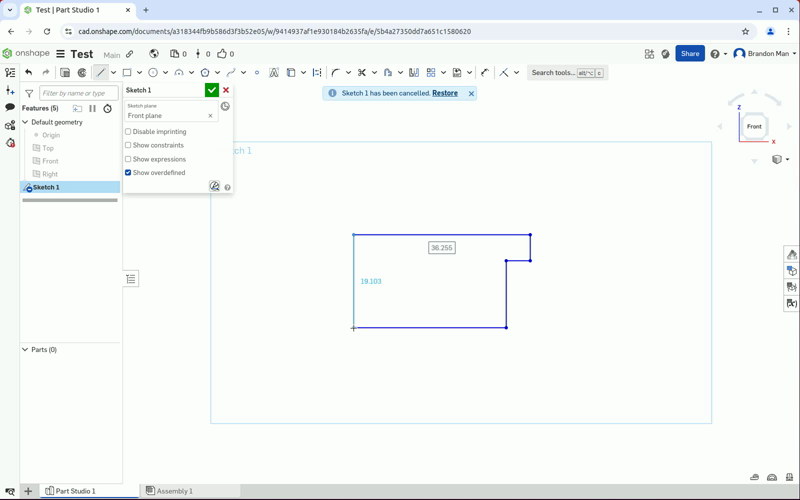
key(esc)
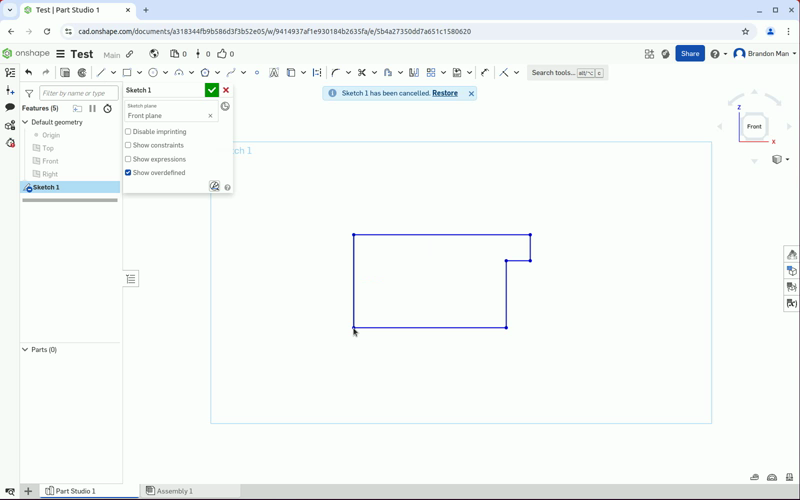
mouse_move(410, 305)
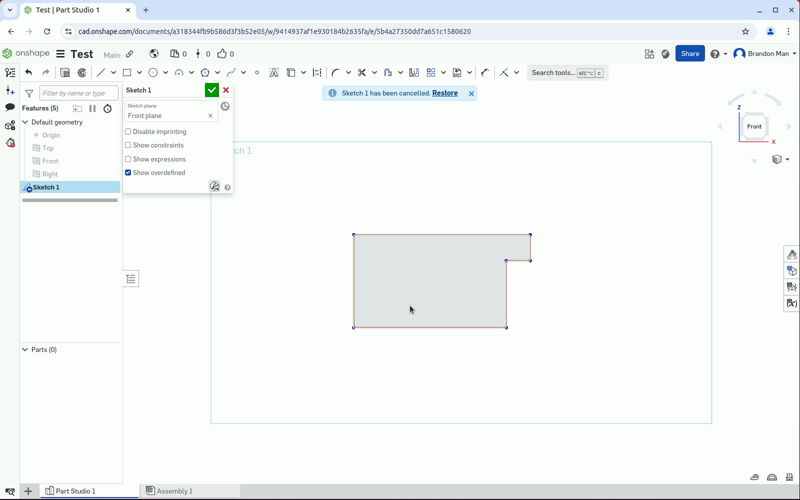
click(410, 305)
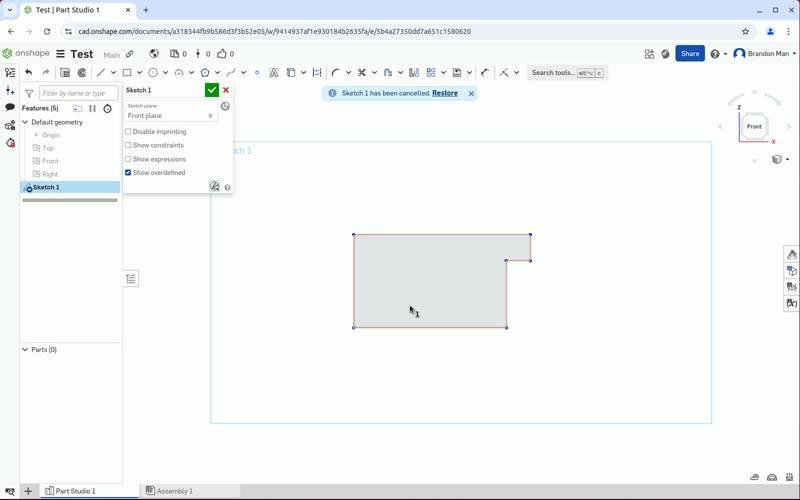
mouse_move(73, 352)
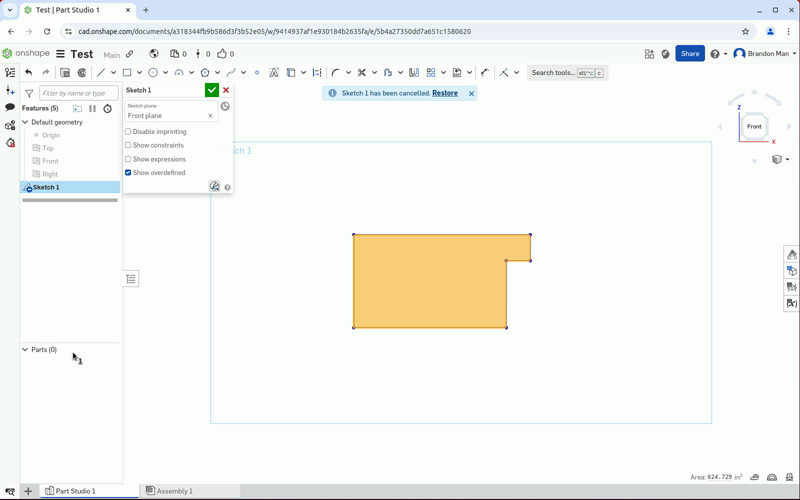
key(shift+y)
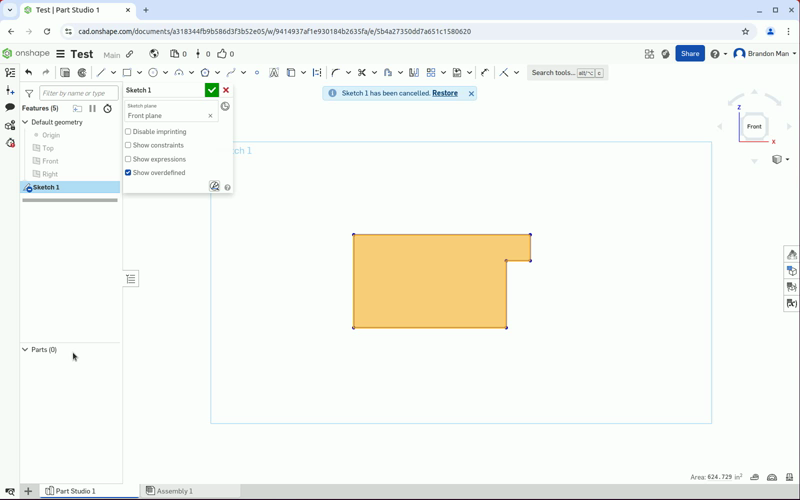
key(shift+e)
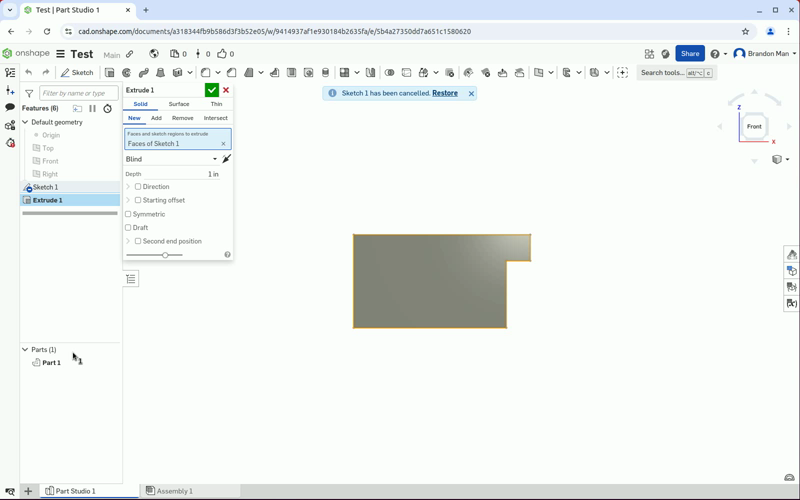
mouse_move(143, 106)
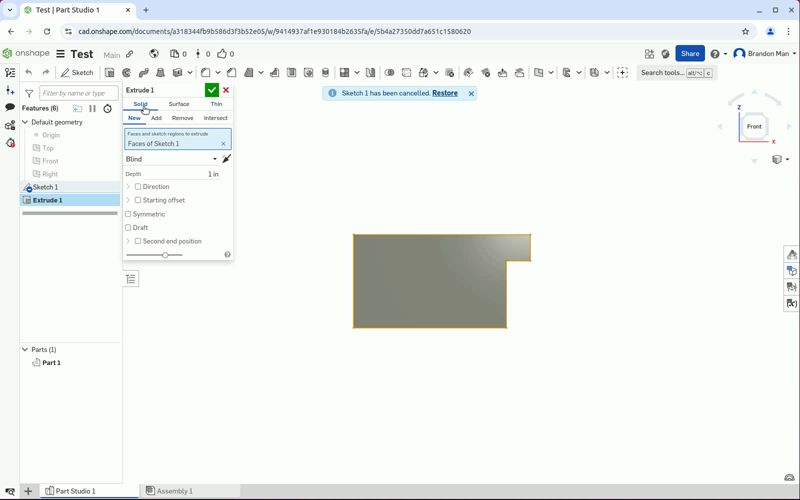
click(143, 106)
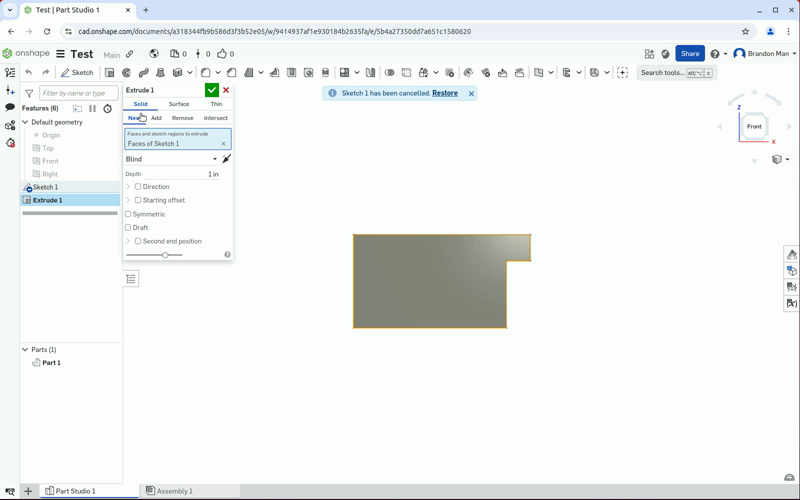
mouse_move(137, 120)
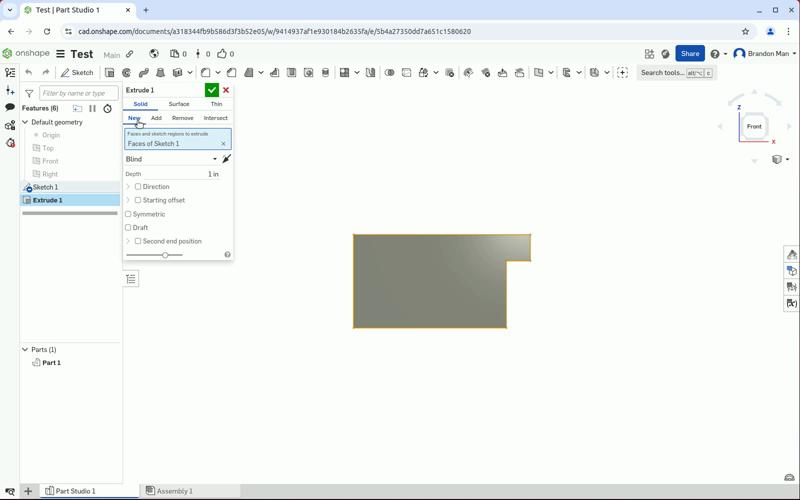
click(137, 120)
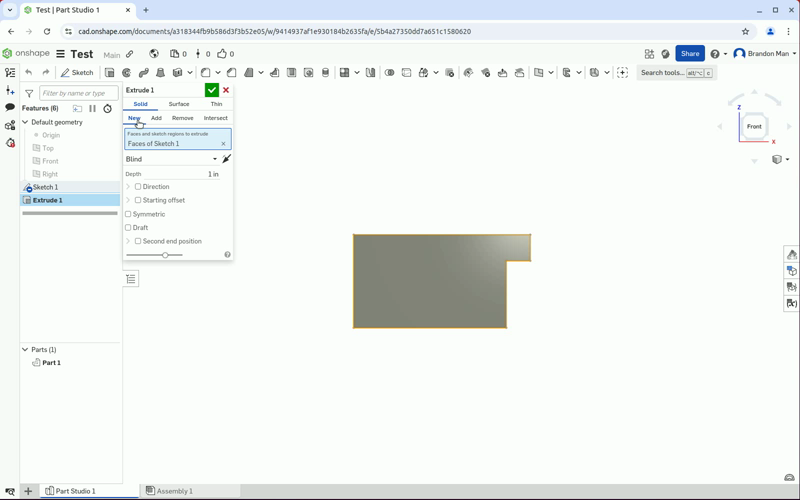
key(tab, 4)
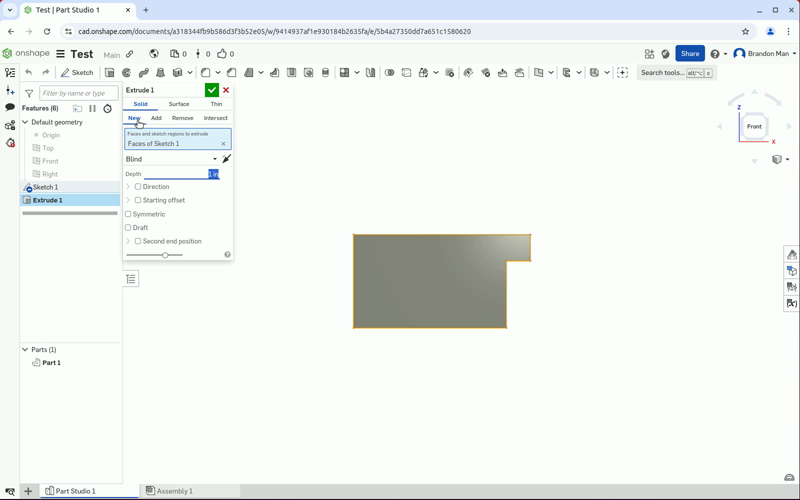
text(3.129)
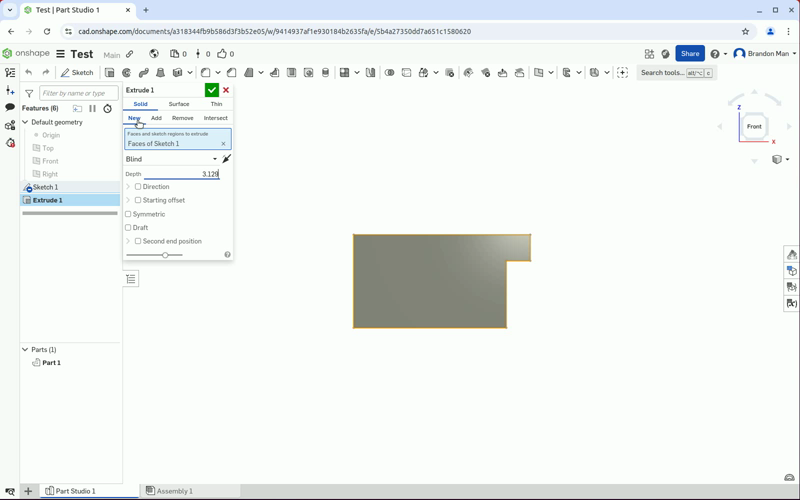
key(enter)
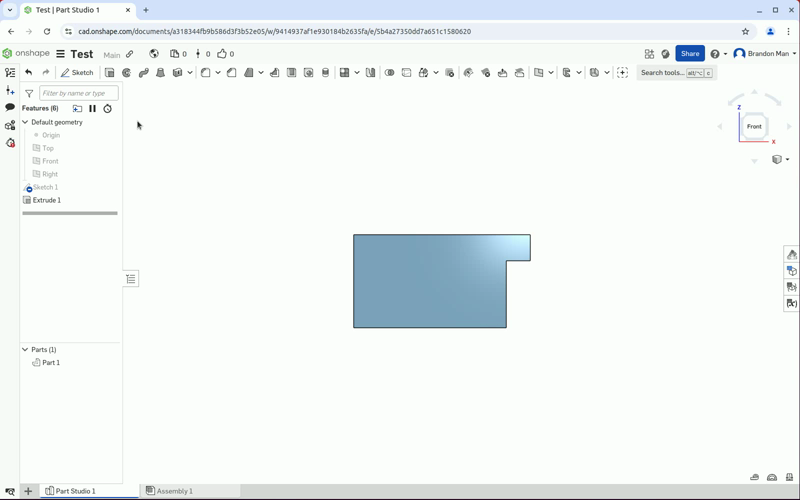
key(shift+h)
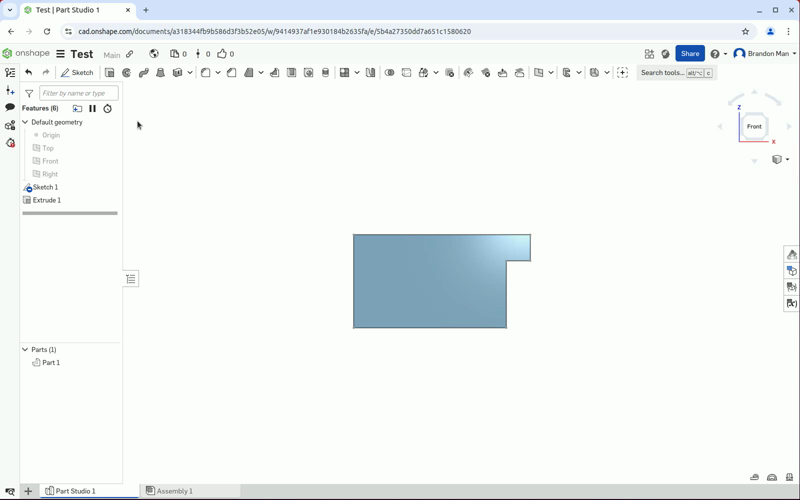
key(shift+h)
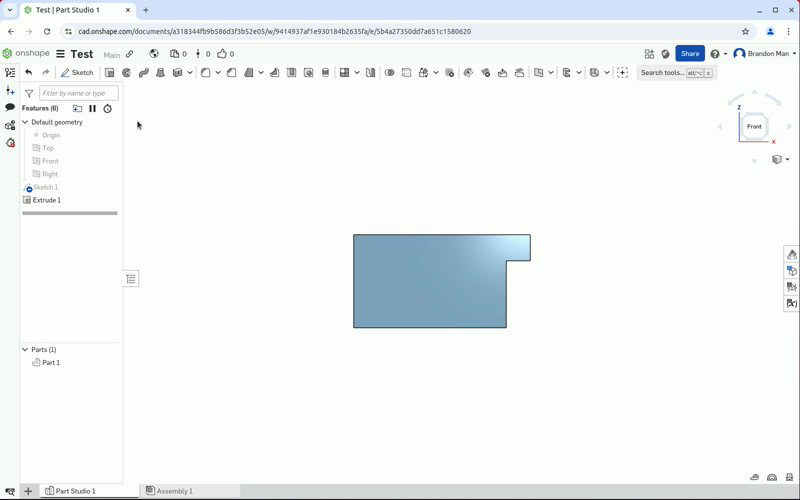
mouse_move(73, 189)
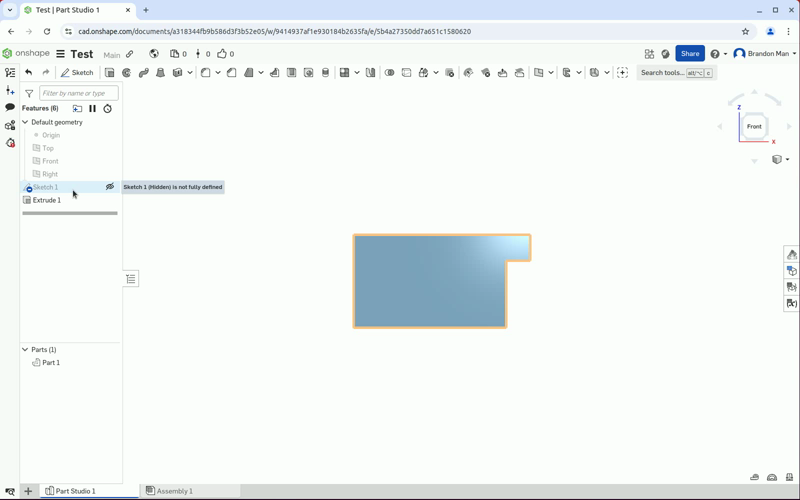
click(73, 189)
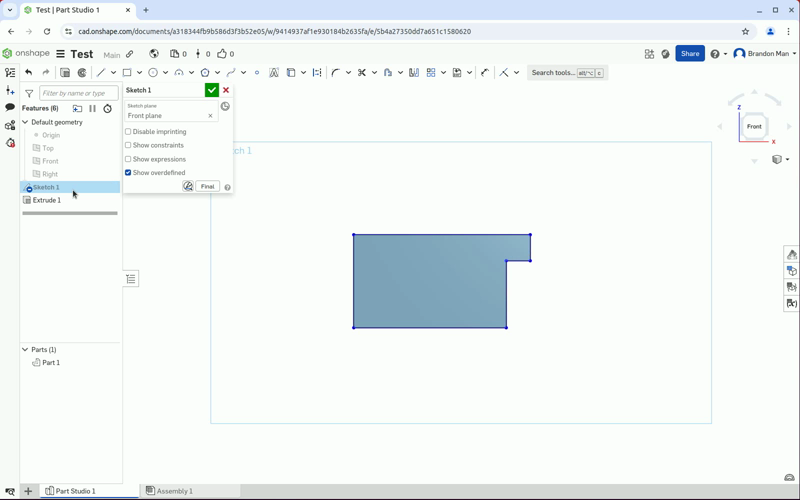
mouse_move(229, 92)
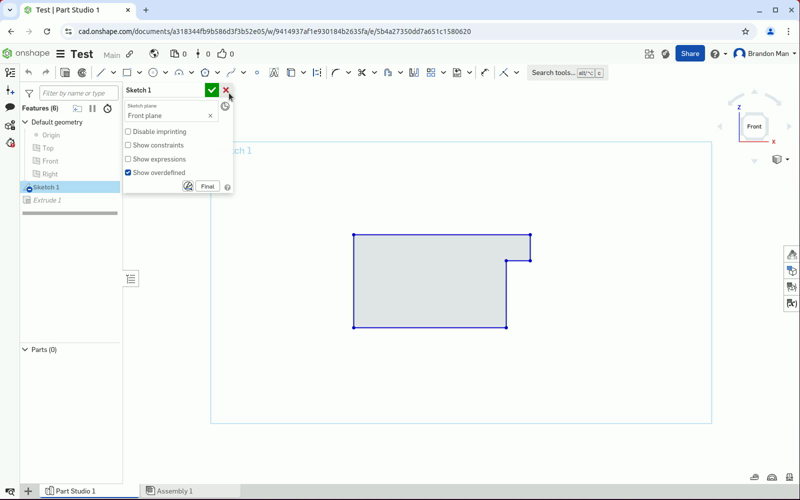
click(229, 92)
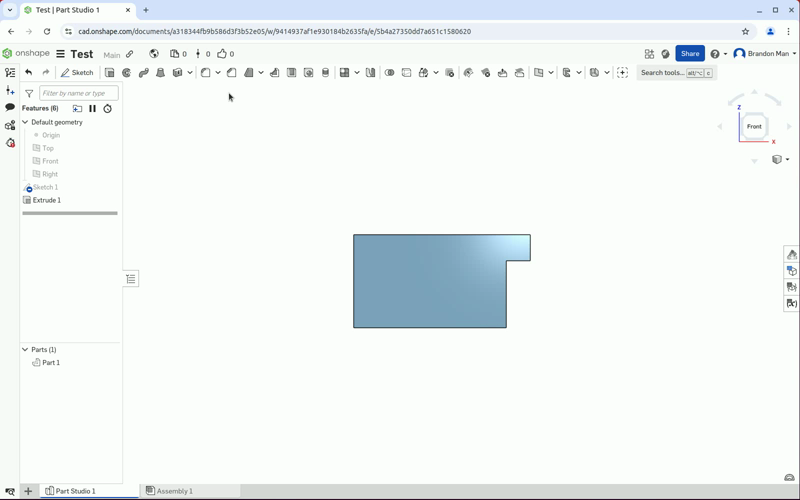
mouse_move(73, 352)
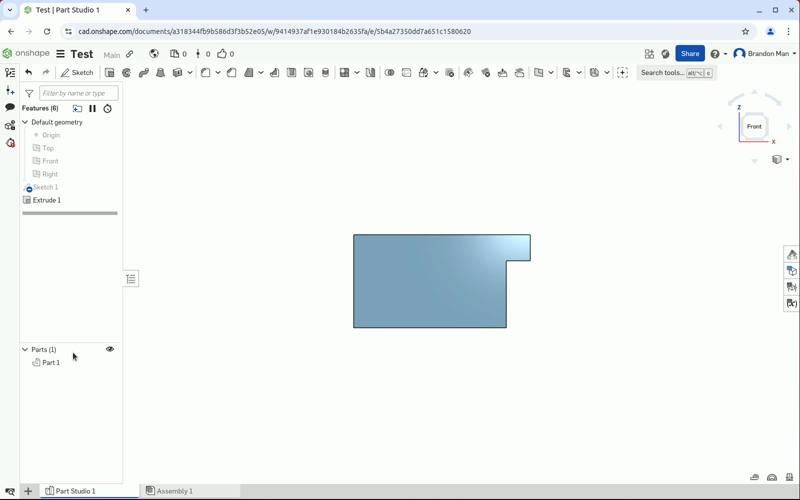
key(y)
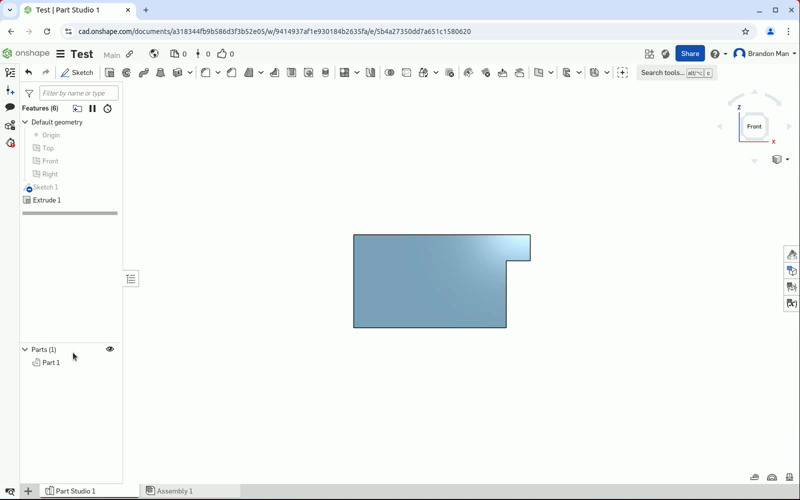
key(shift+p)
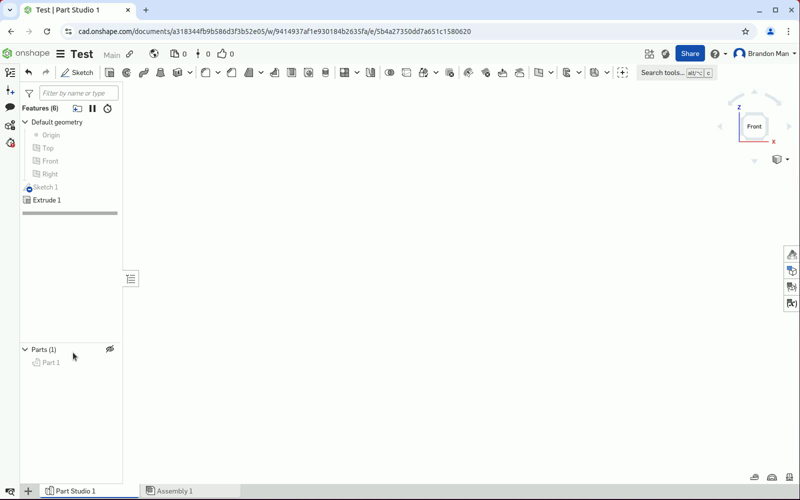
key(space)
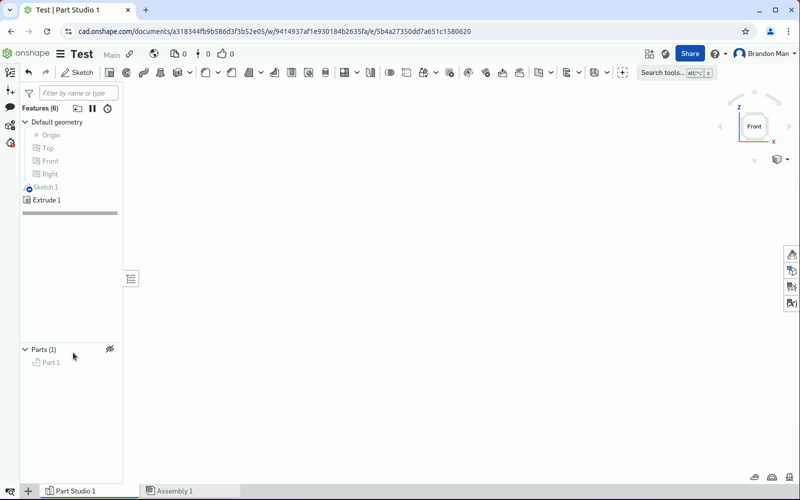
key_down(shift)
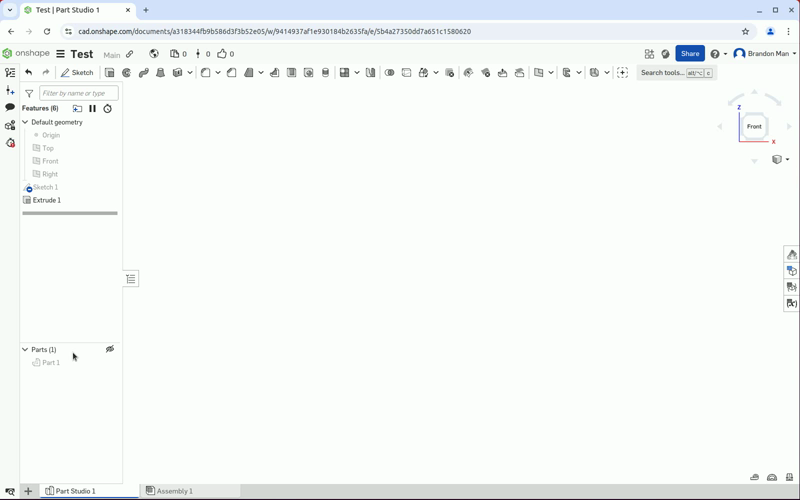
key(left)
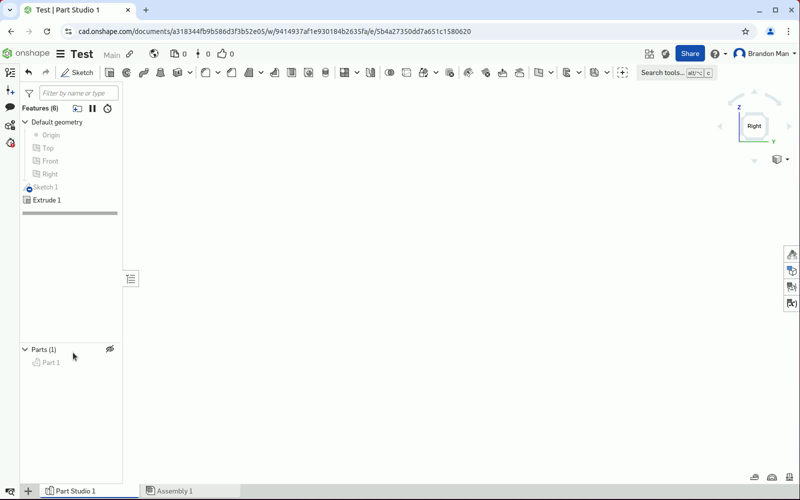
key_up(shift)
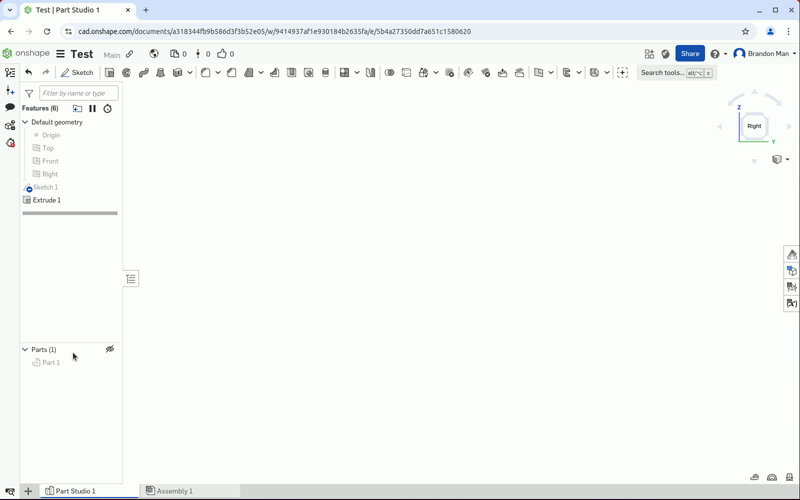
mouse_move(73, 352)
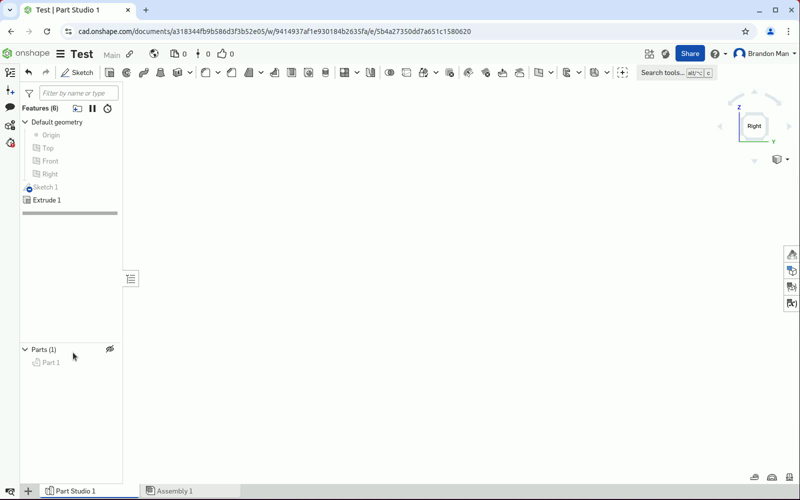
key(shift+y)
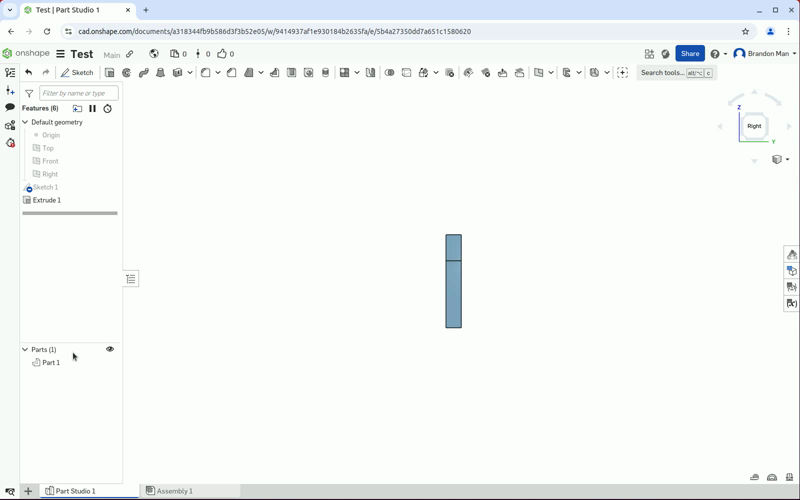
mouse_move(541, 75)
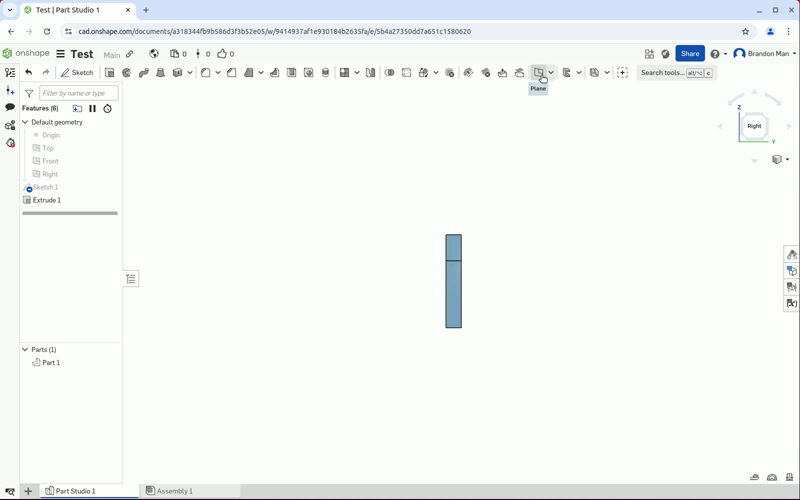
click(541, 75)
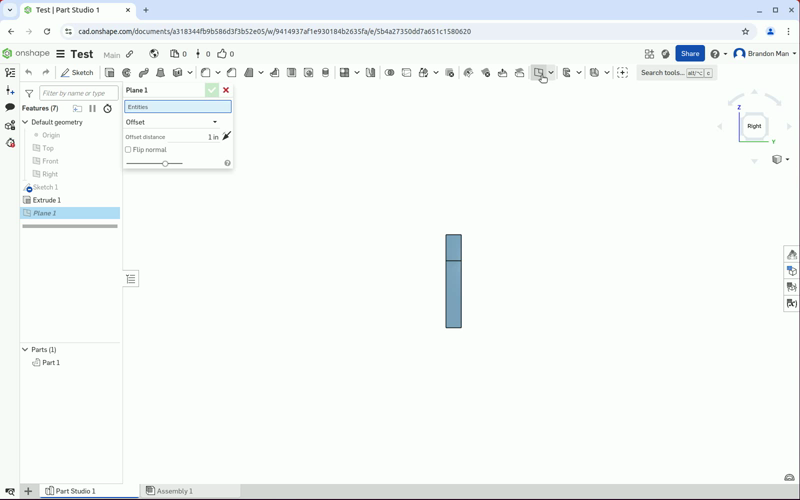
mouse_move(73, 176)
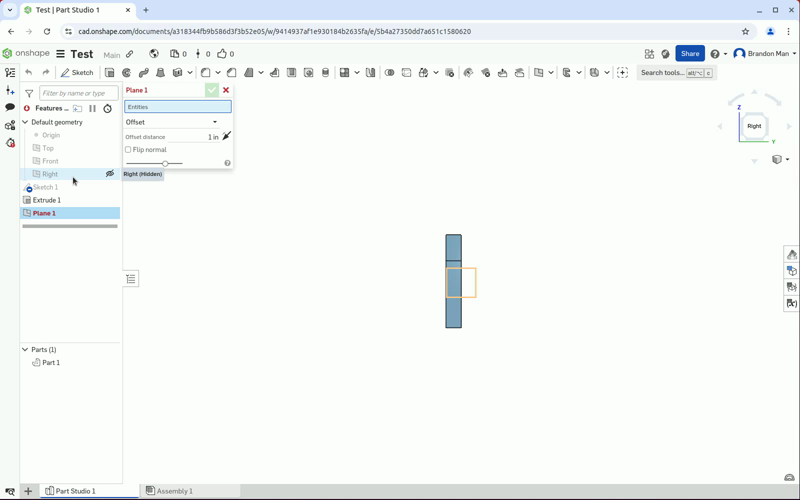
click(73, 176)
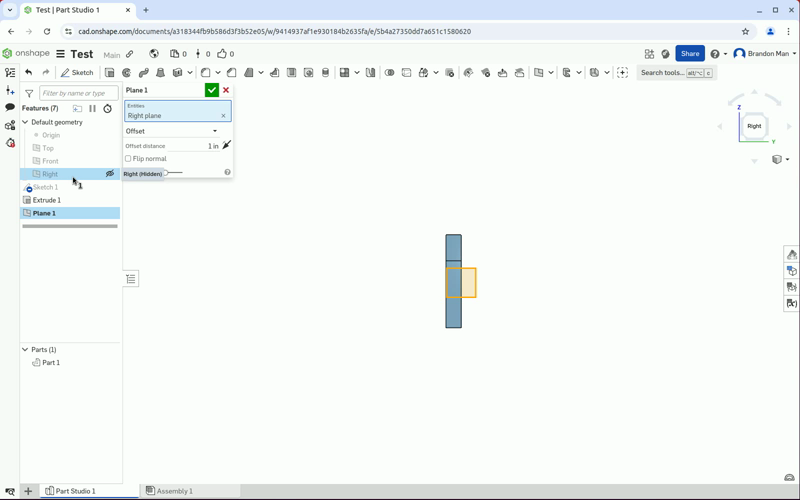
key(tab, 2)
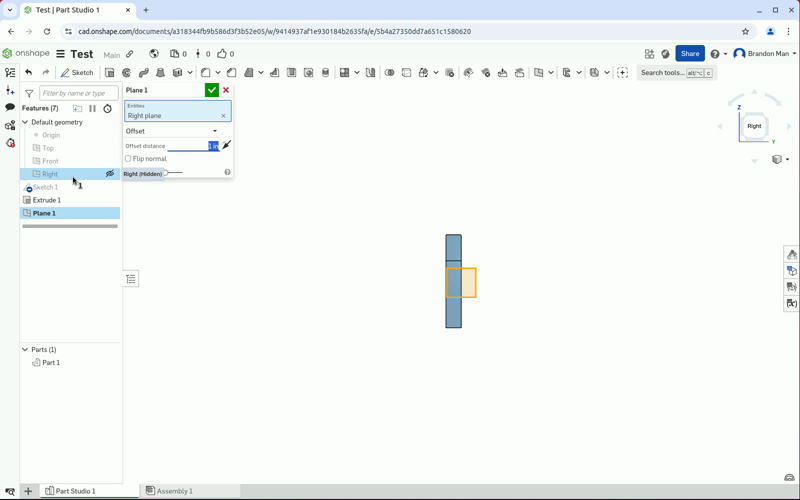
text(14.697)
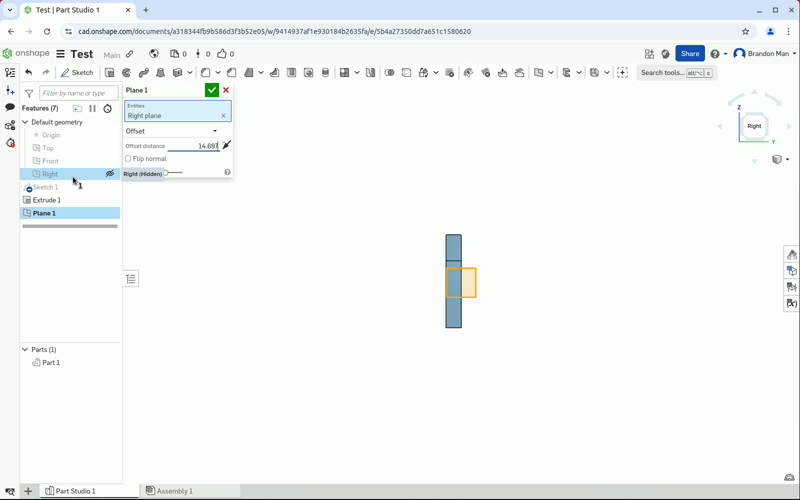
key(enter, 2)
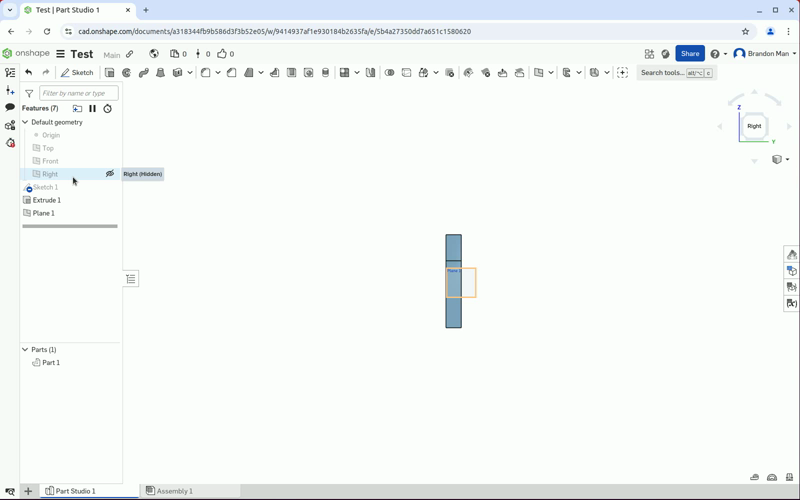
key(shift+s)
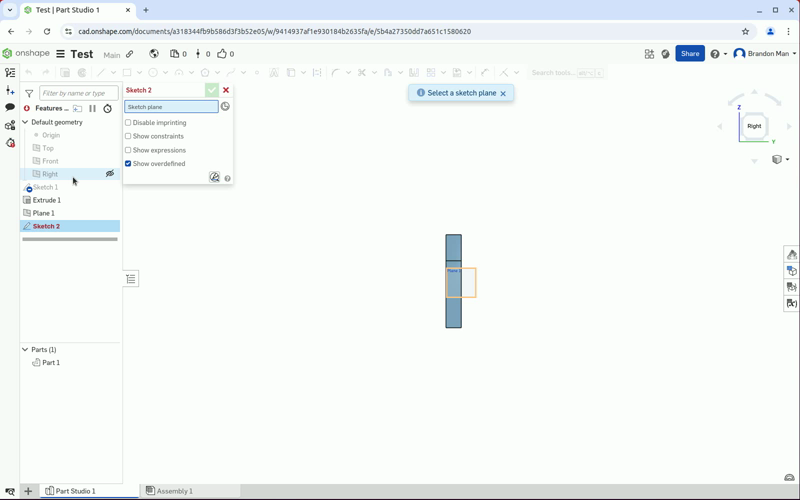
mouse_move(73, 215)
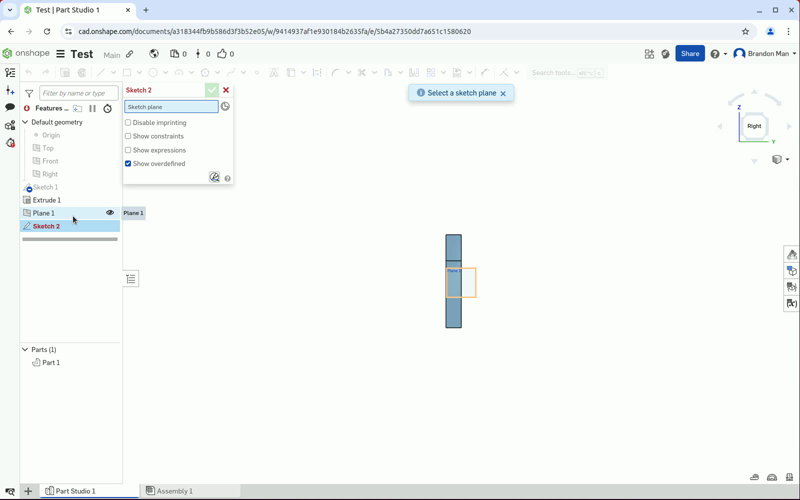
click(73, 215)
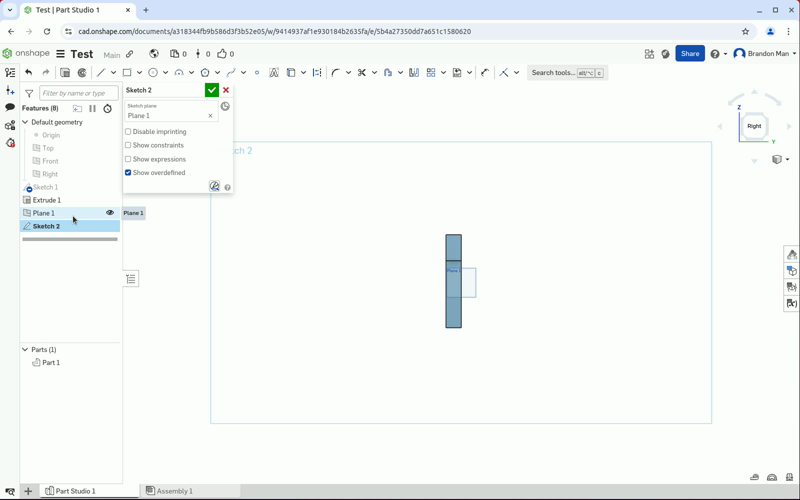
mouse_move(73, 352)
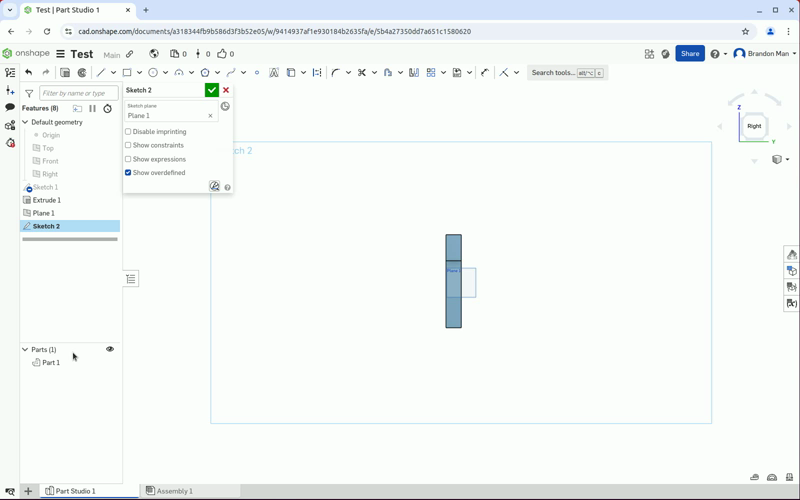
key(y)
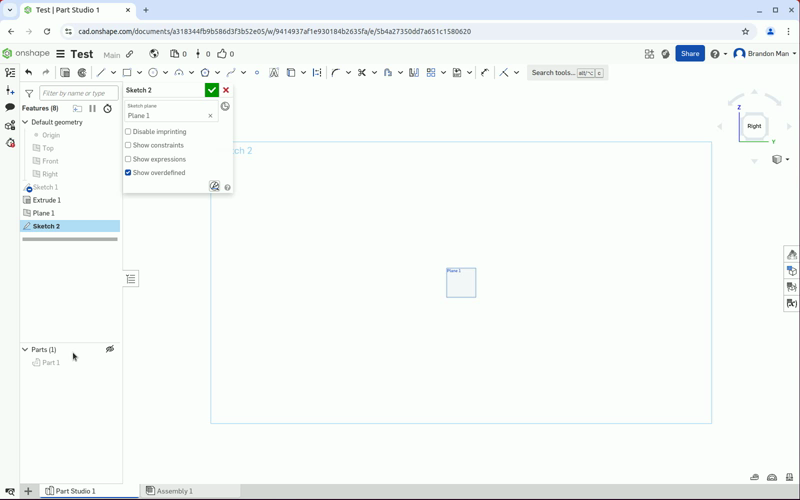
key(l)
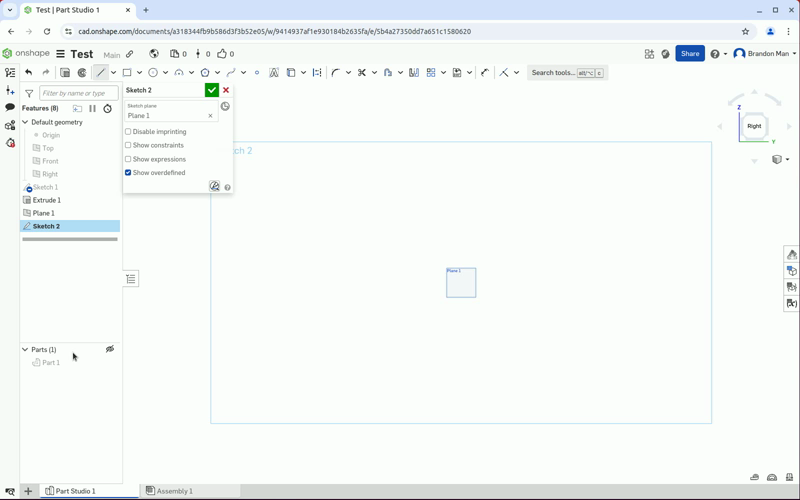
key_down(shift)
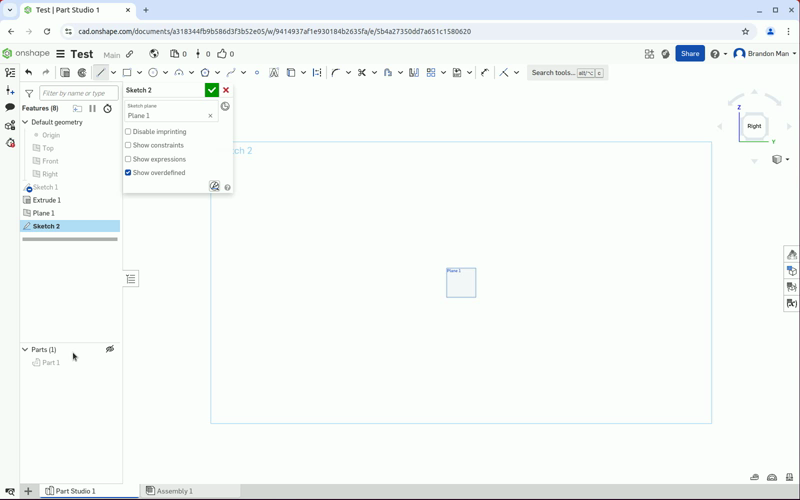
mouse_move(450, 259)
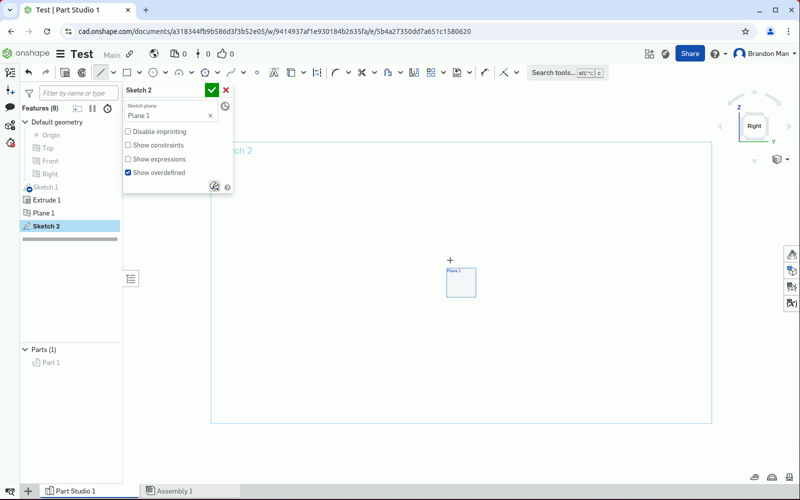
click(450, 259)
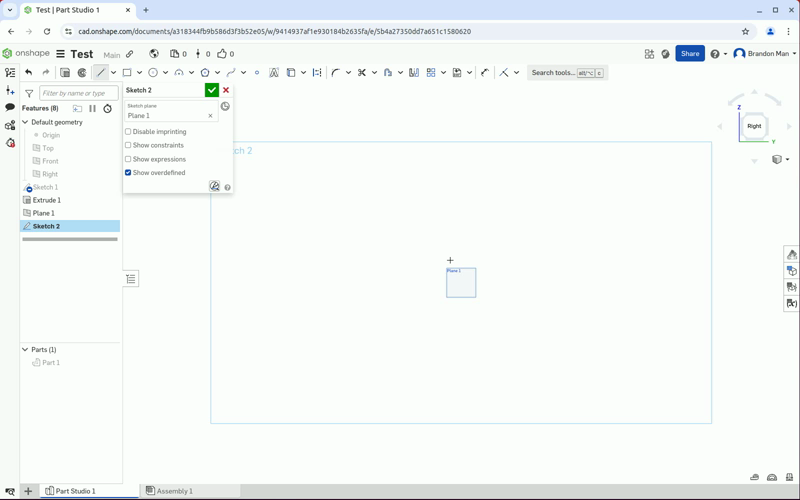
key_up(shift)
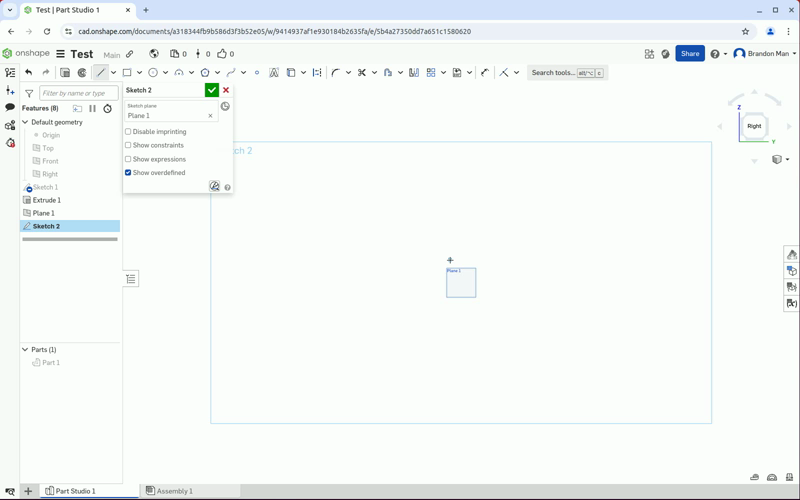
key_down(shift)
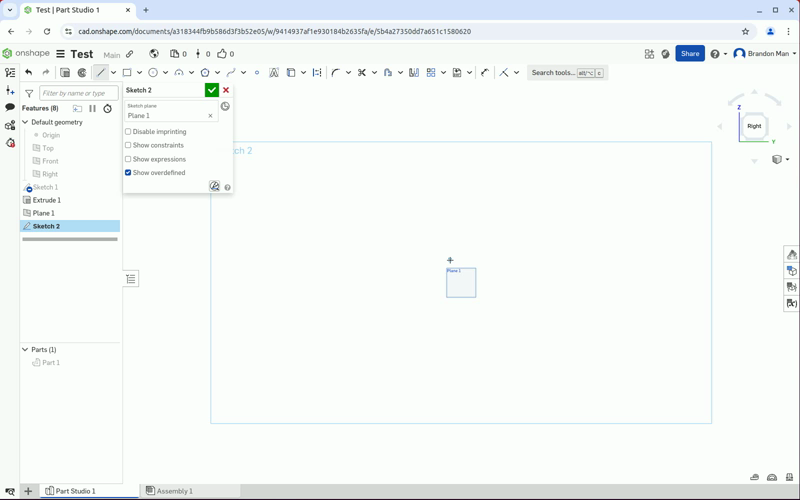
mouse_move(480, 259)
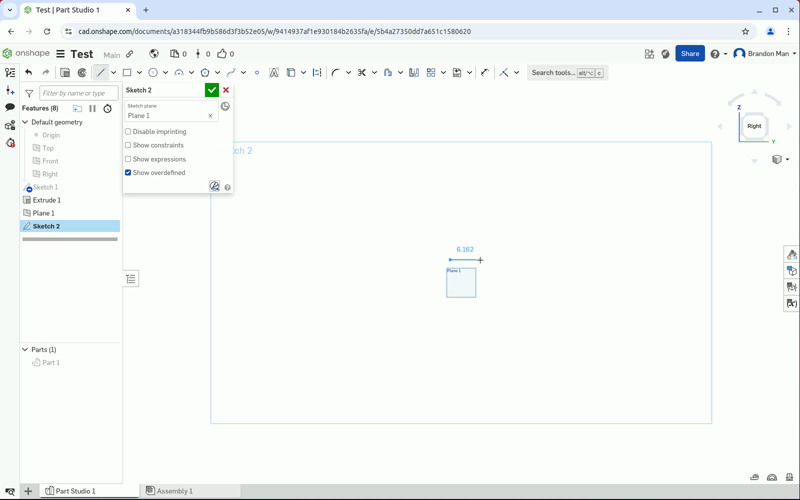
mouse_move(456, 259)
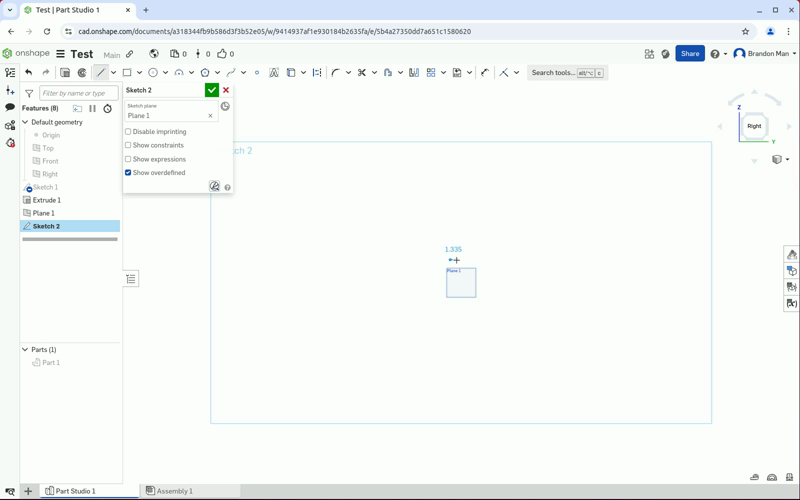
scroll(6)
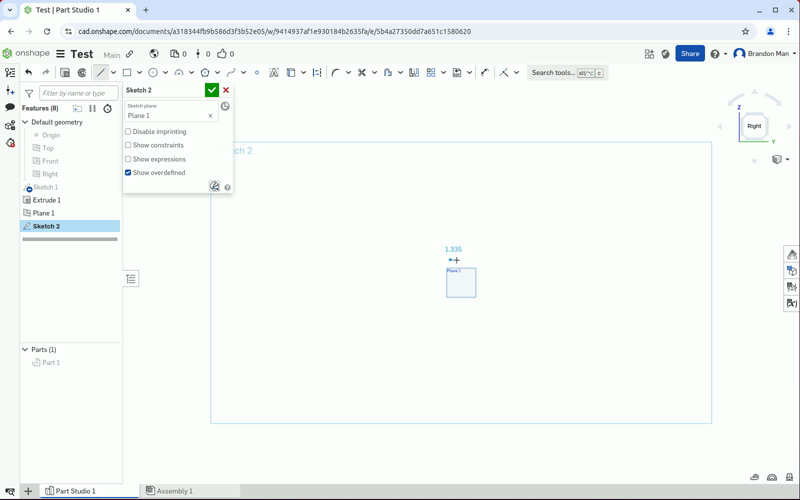
scroll(6)
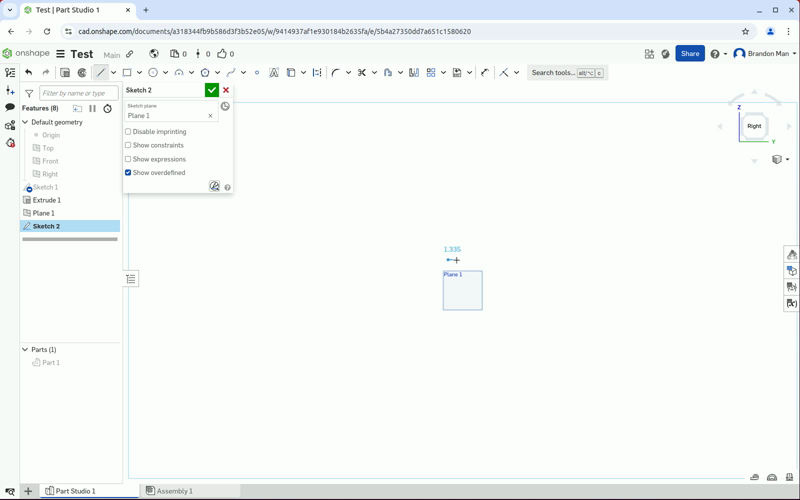
scroll(6)
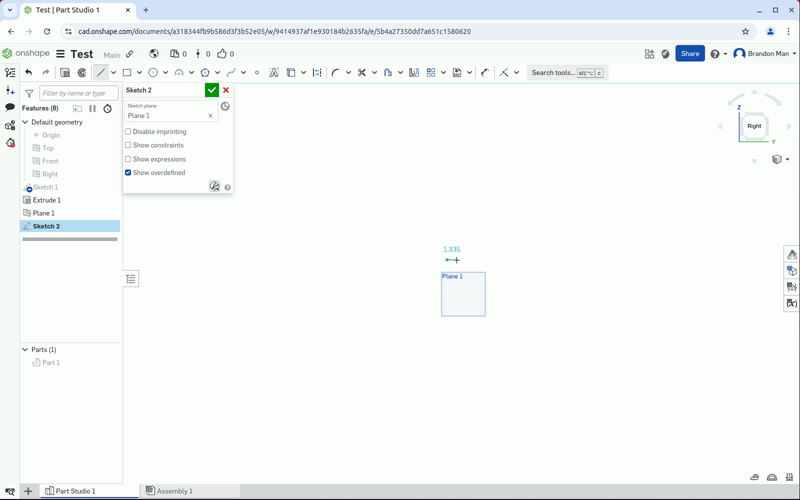
scroll(6)
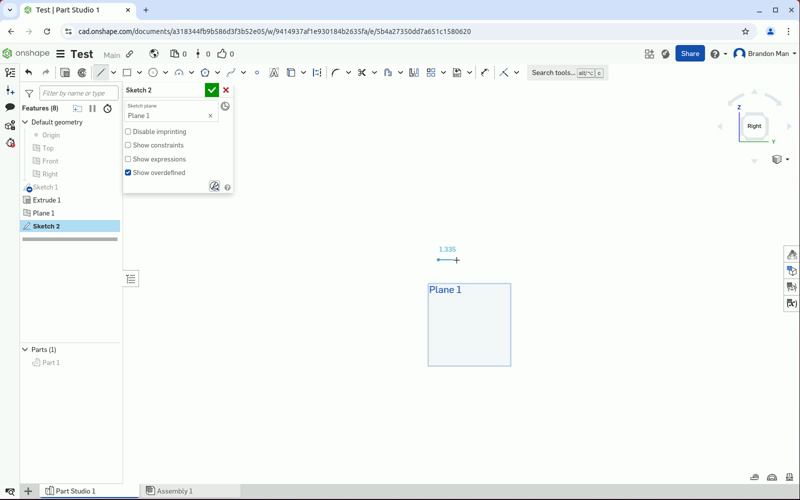
scroll(6)
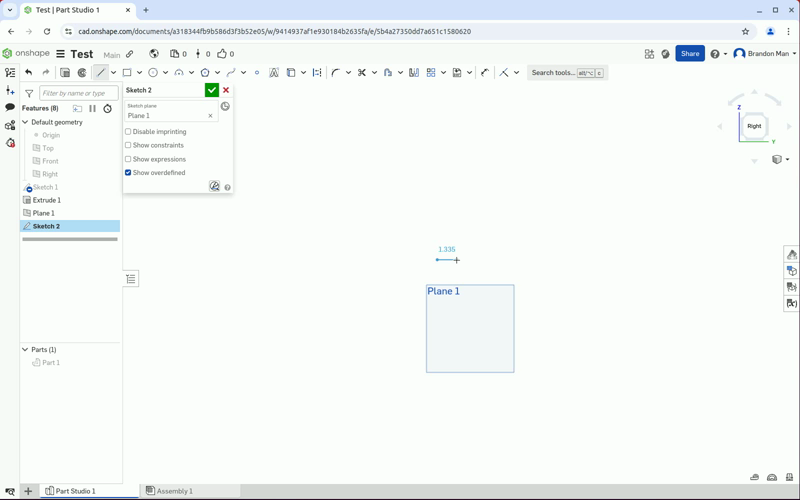
scroll(6)
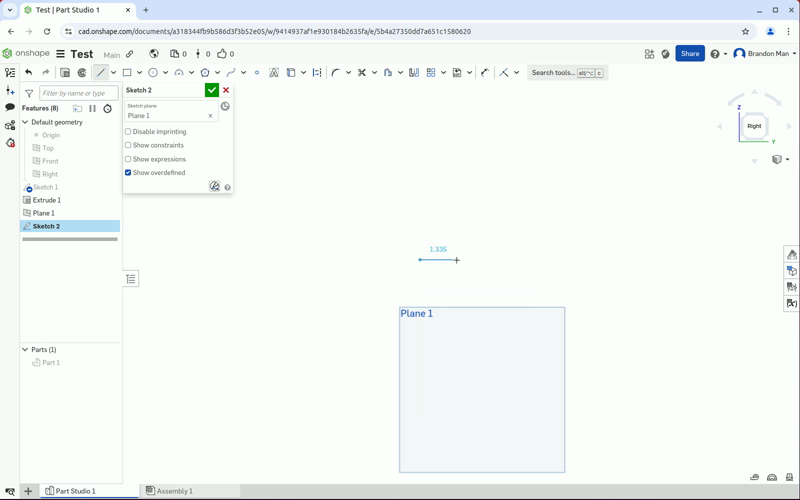
scroll(6)
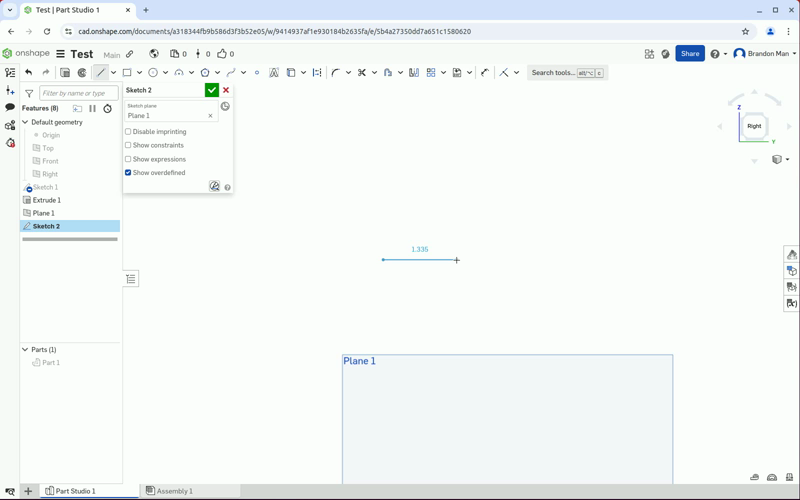
click(456, 259)
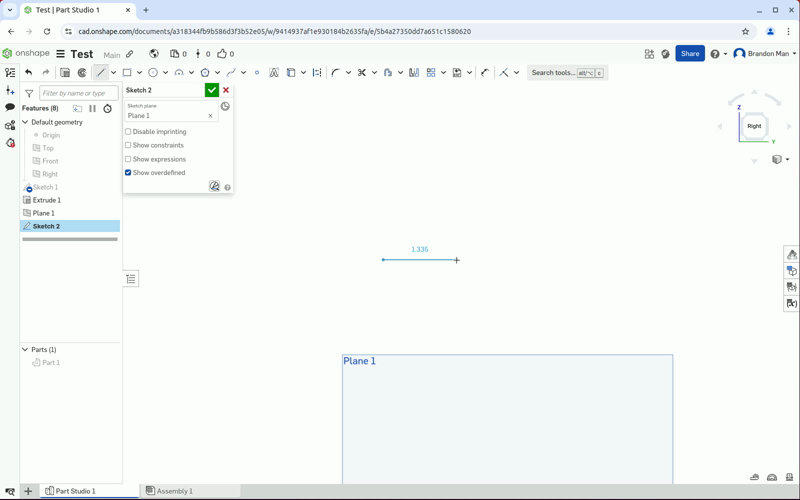
scroll(-6)
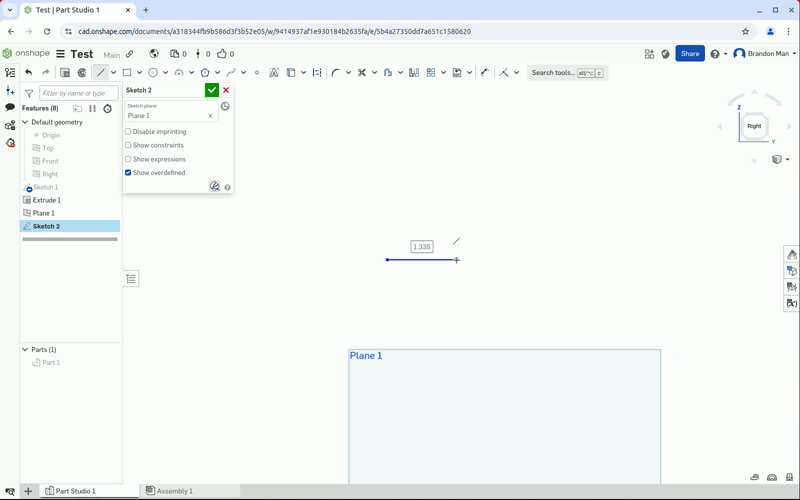
scroll(-6)
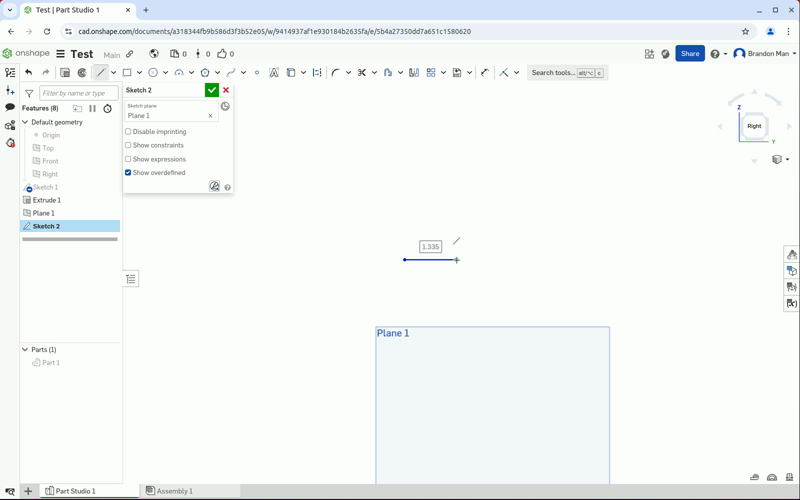
scroll(-6)
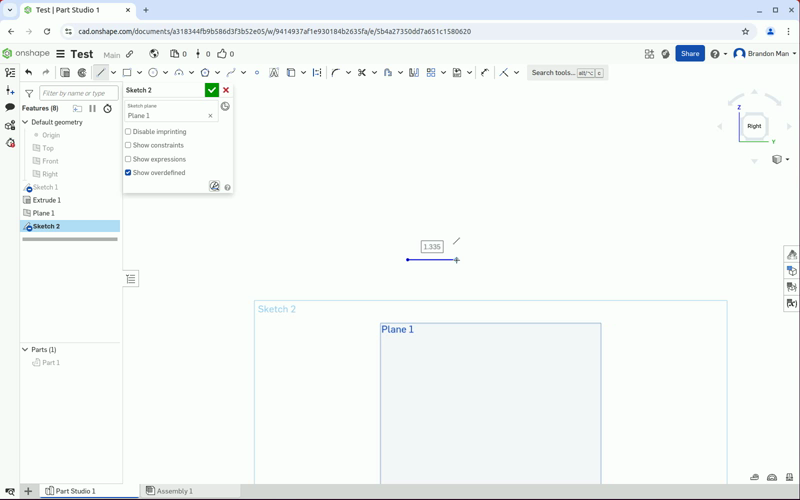
scroll(-6)
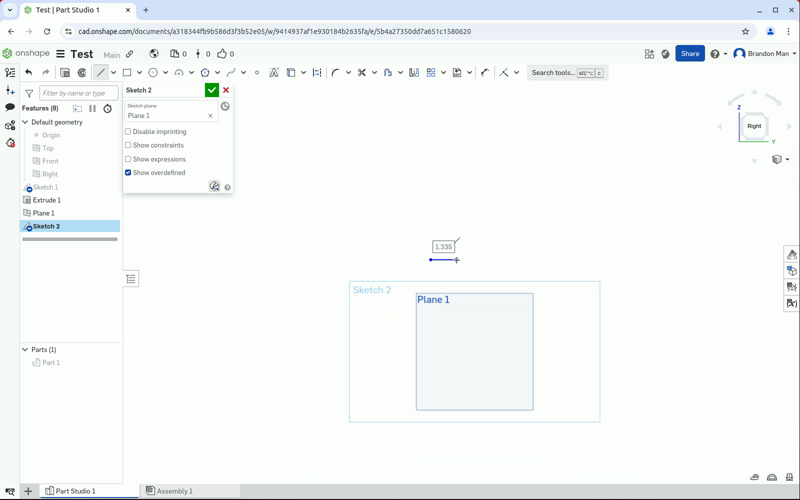
scroll(-6)
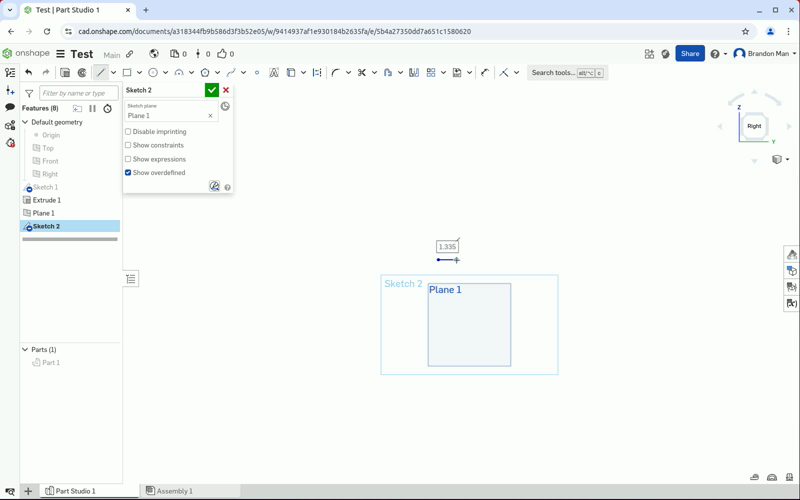
scroll(-6)
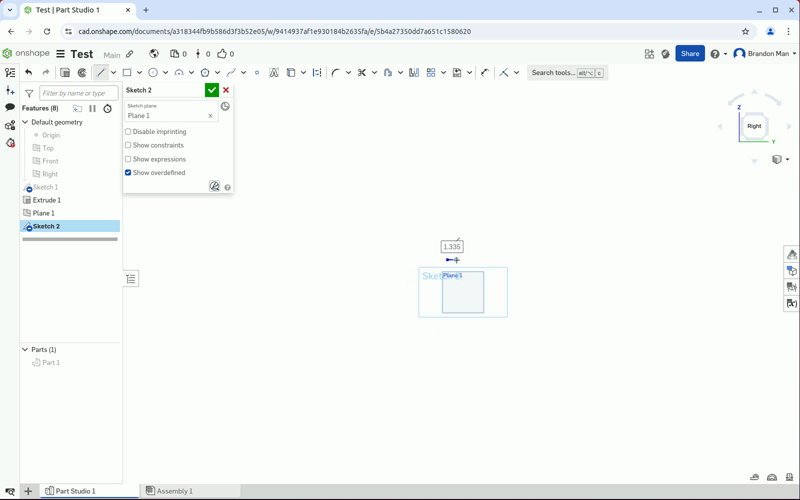
scroll(-6)
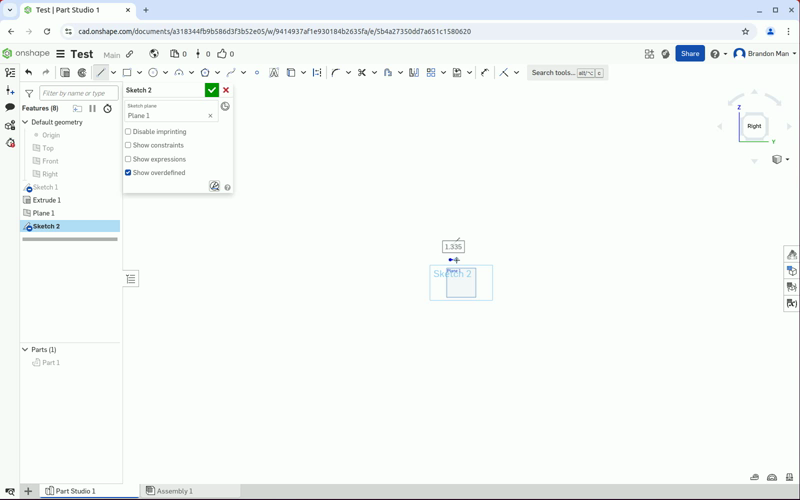
key_up(shift)
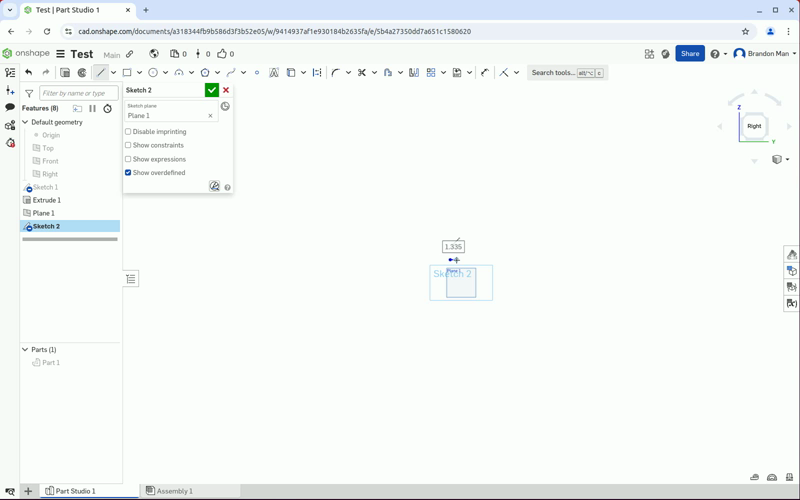
key_down(shift)
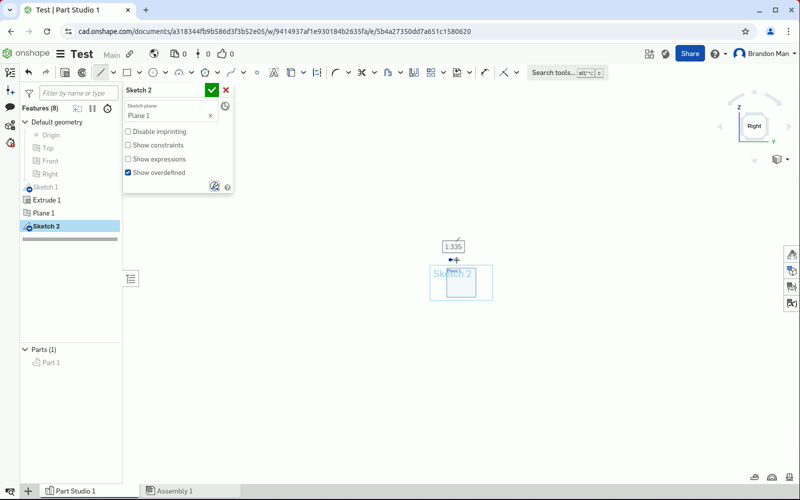
mouse_move(486, 259)
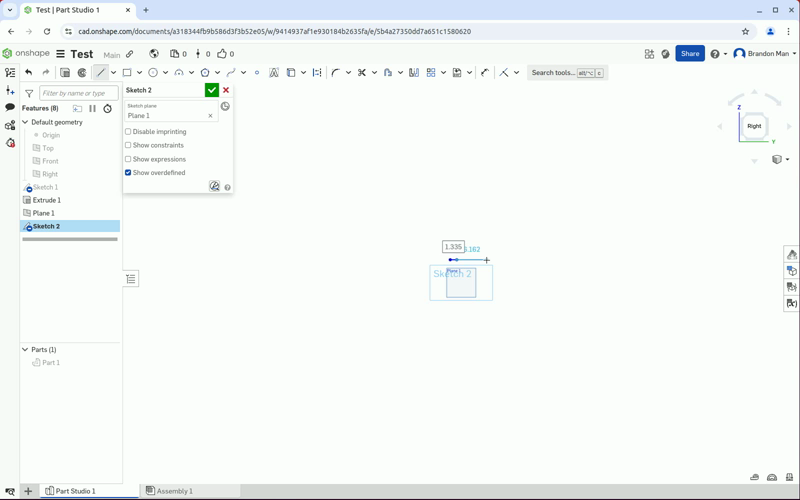
mouse_move(456, 234)
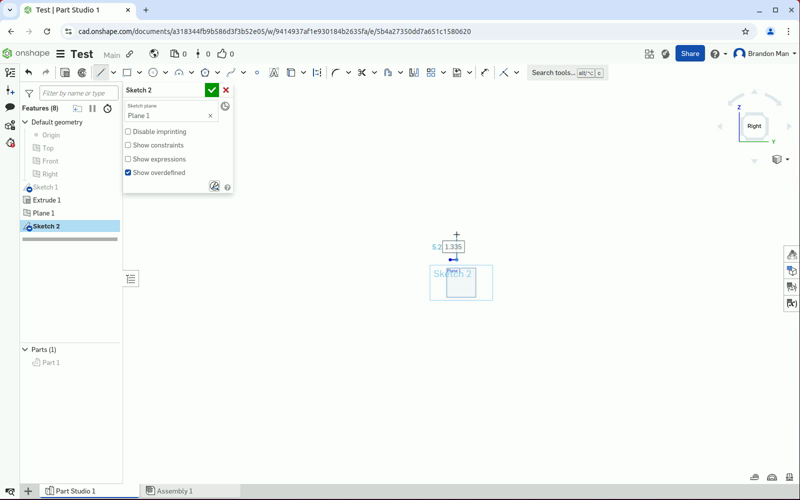
click(456, 234)
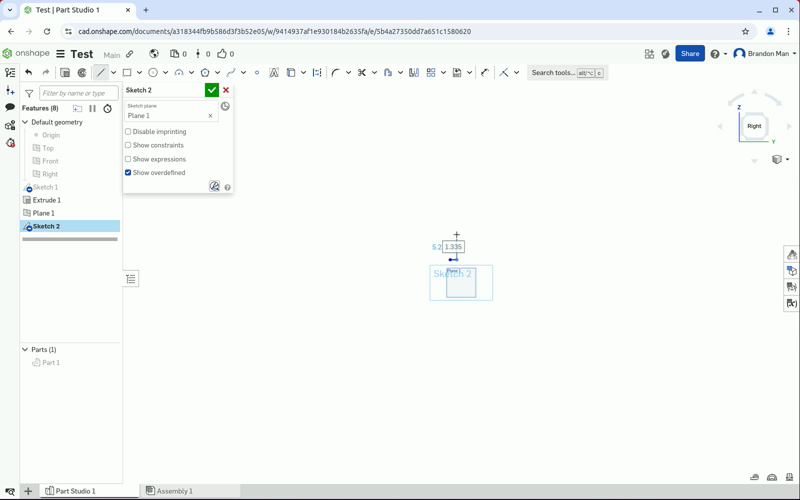
key_up(shift)
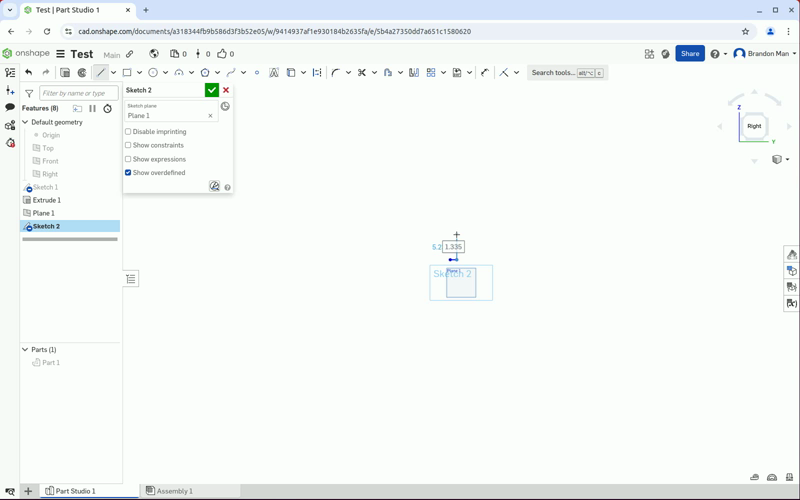
key_down(shift)
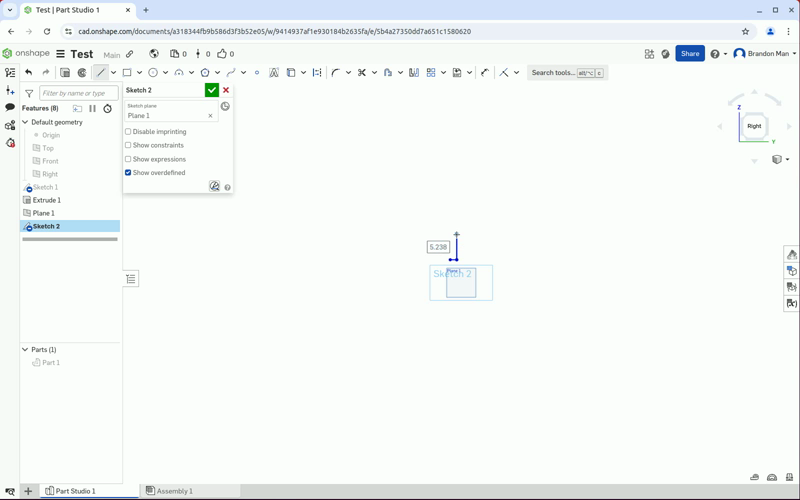
mouse_move(486, 234)
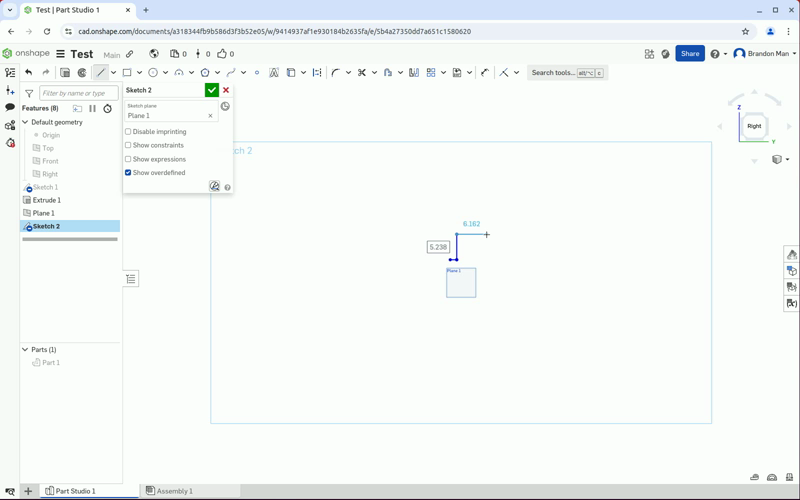
mouse_move(450, 234)
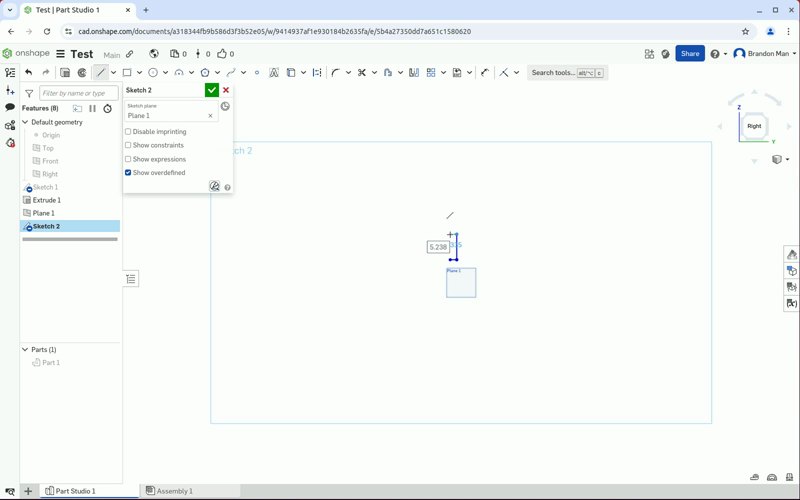
scroll(6)
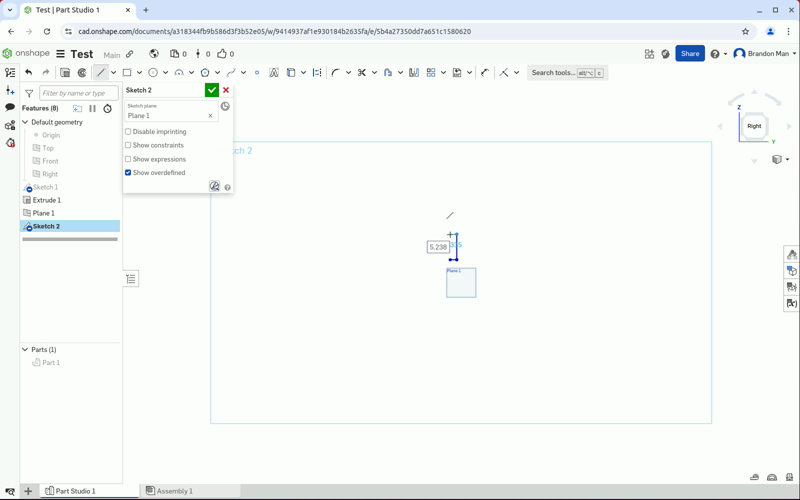
scroll(6)
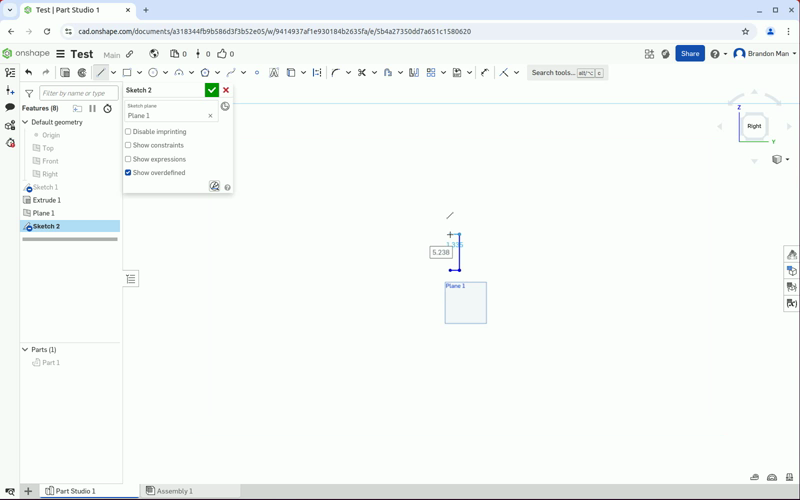
scroll(6)
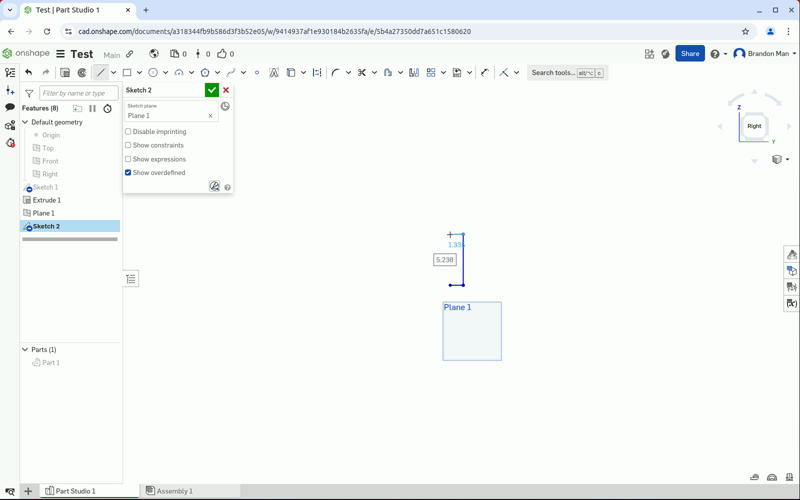
scroll(6)
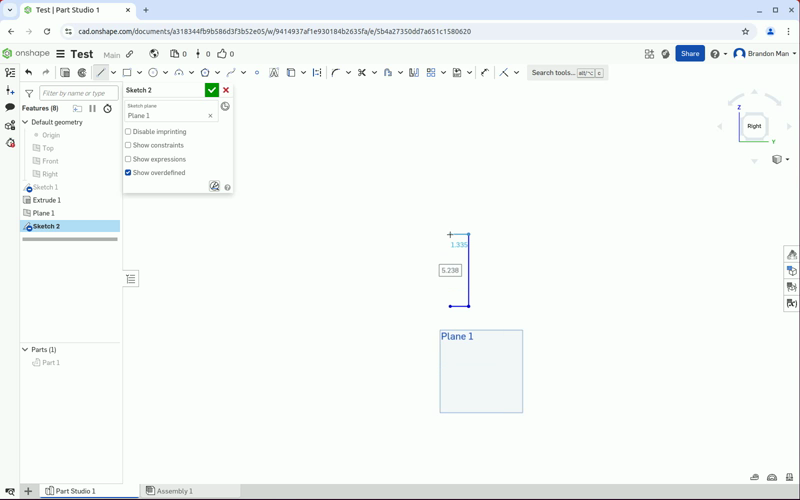
scroll(6)
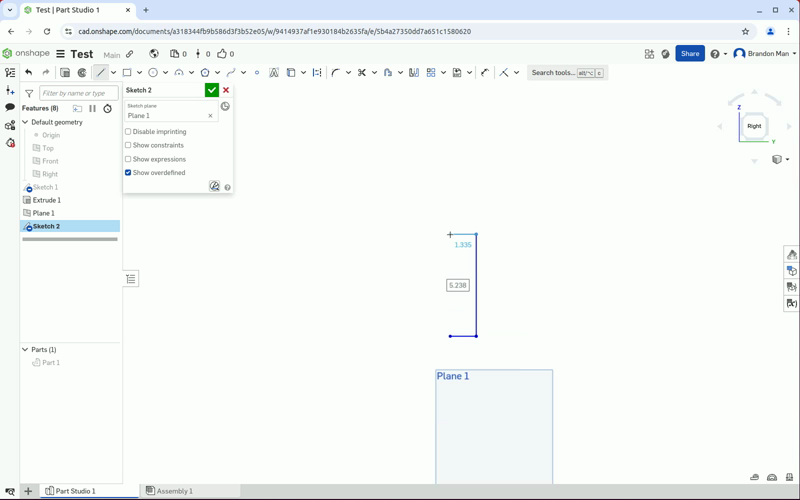
scroll(6)
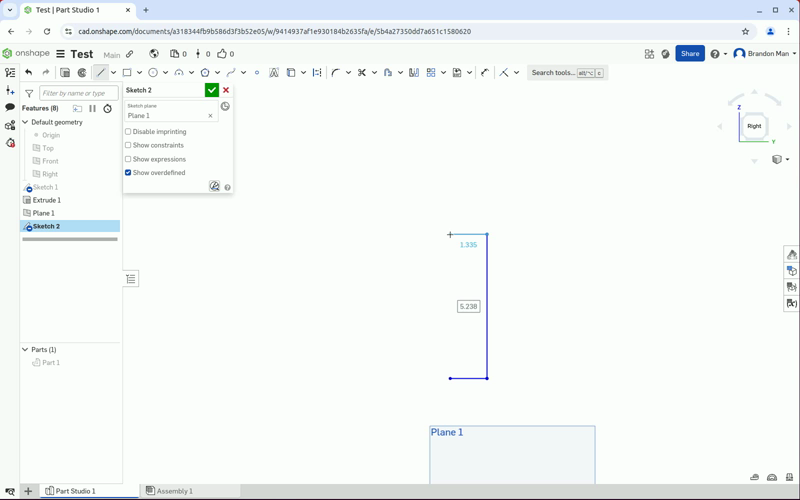
scroll(6)
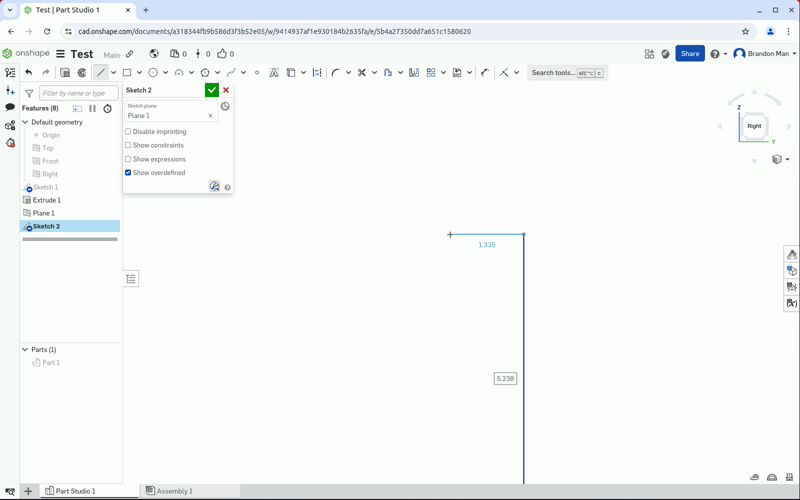
click(450, 234)
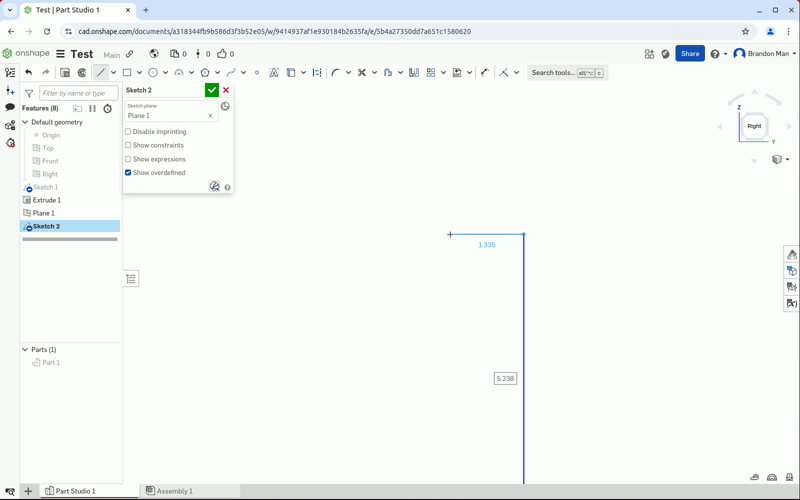
scroll(-6)
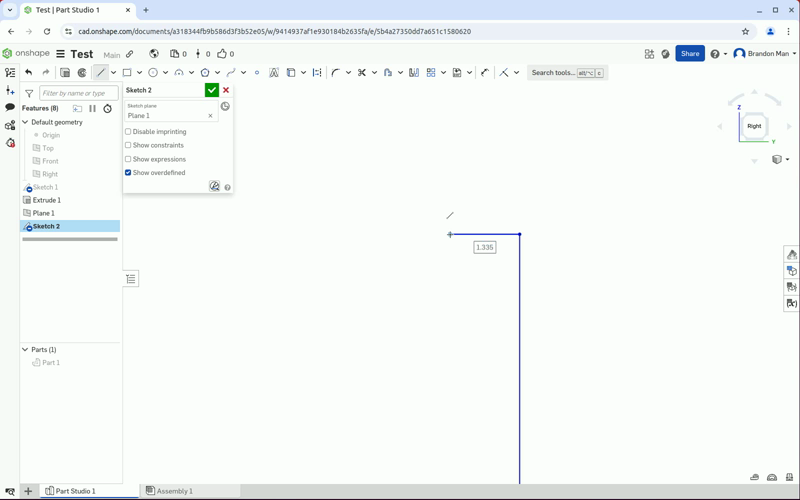
scroll(-6)
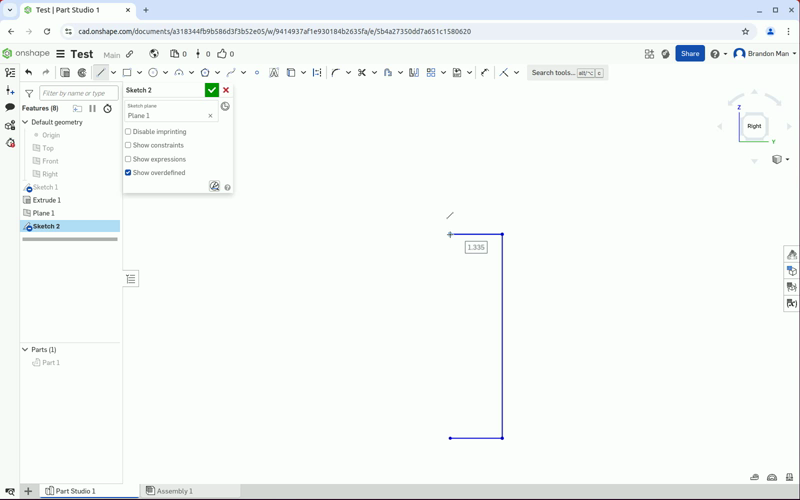
scroll(-6)
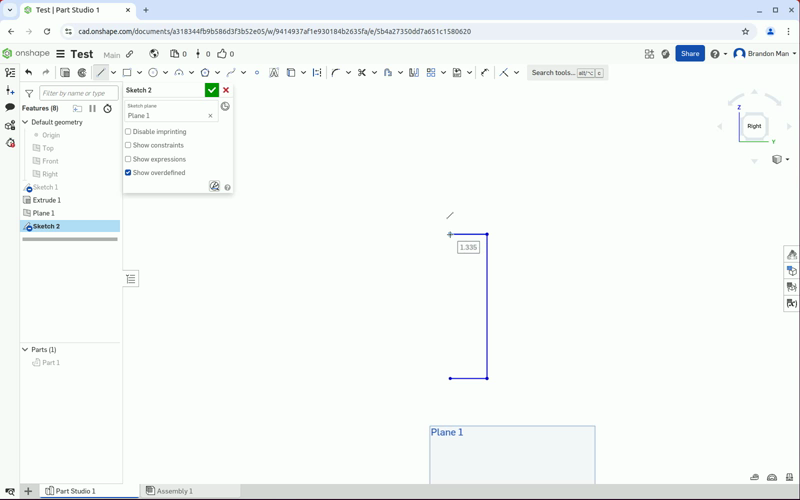
scroll(-6)
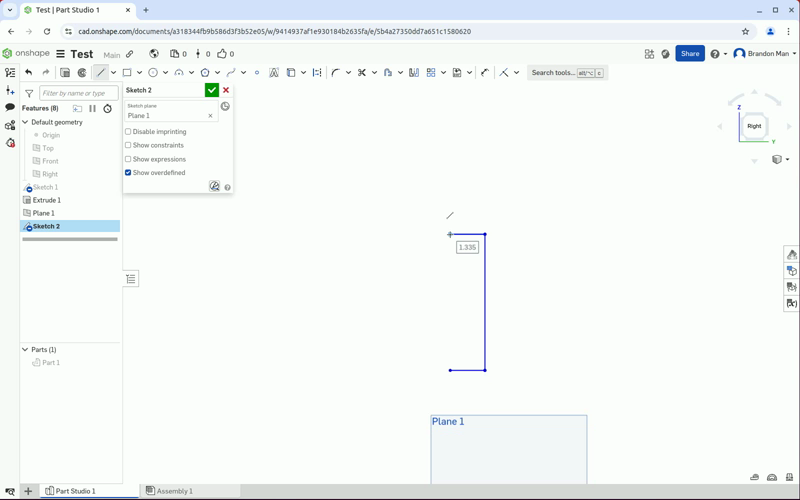
scroll(-6)
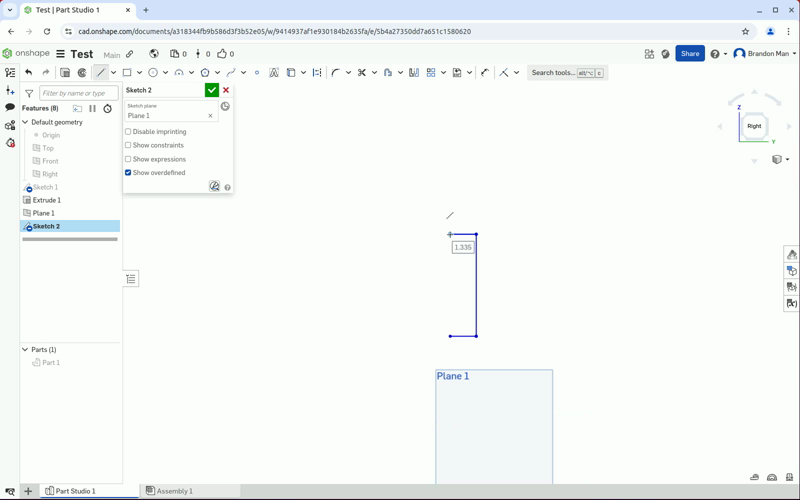
scroll(-6)
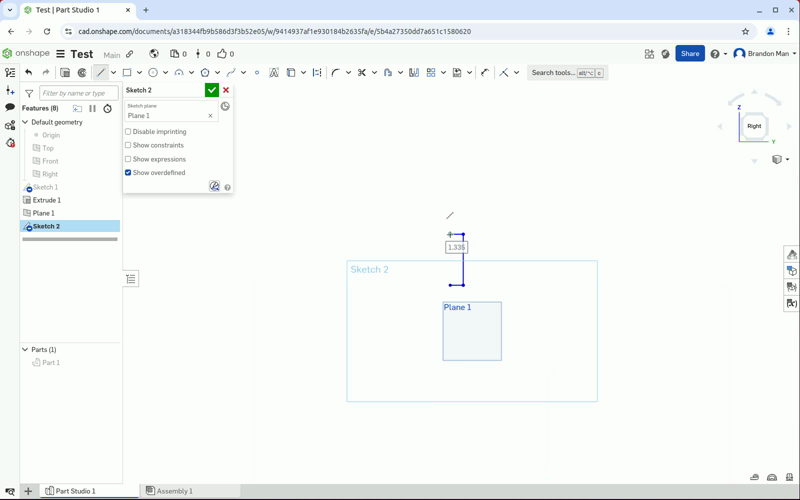
scroll(-6)
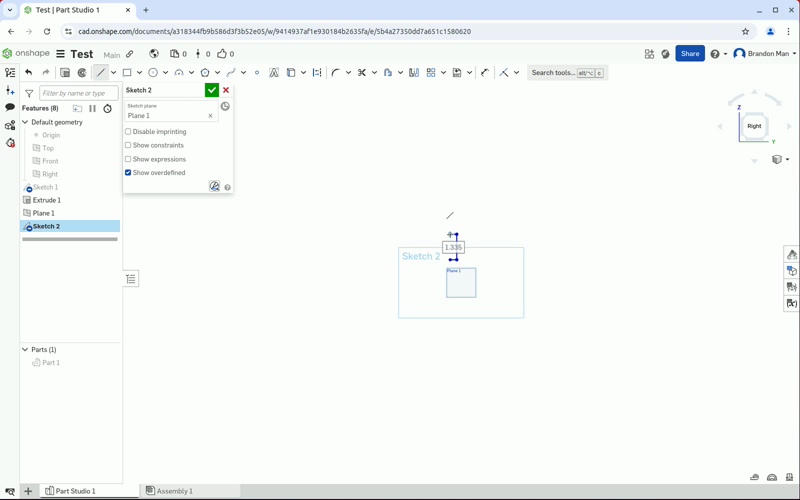
key_up(shift)
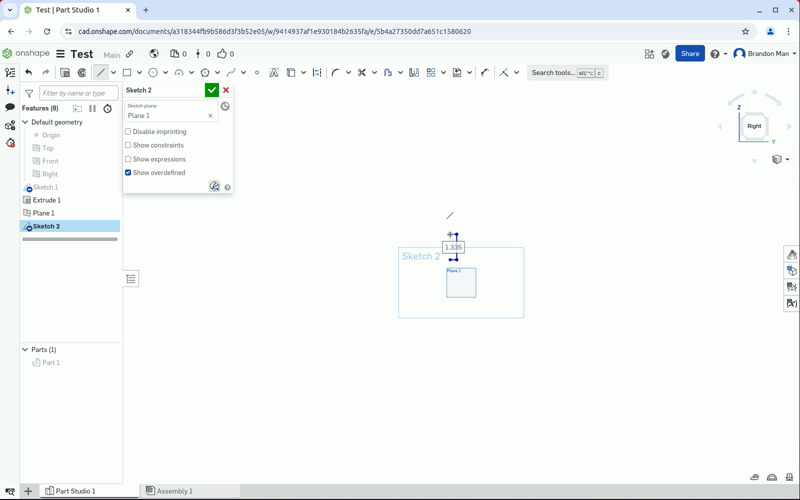
mouse_move(480, 234)
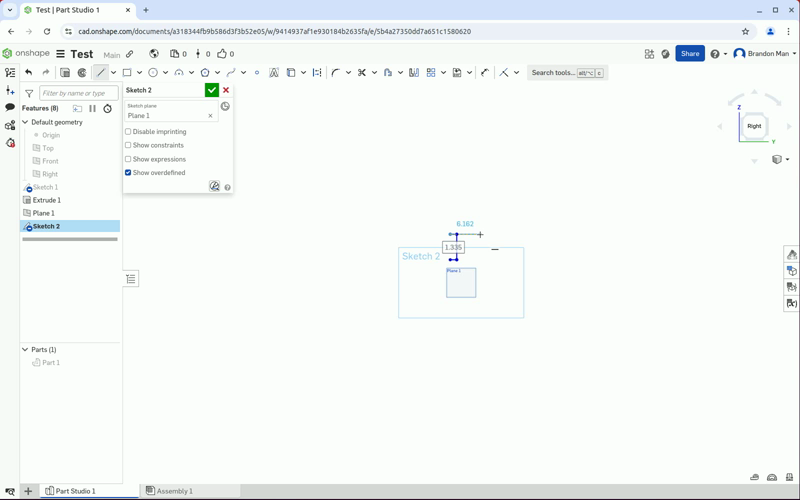
key_down(shift)
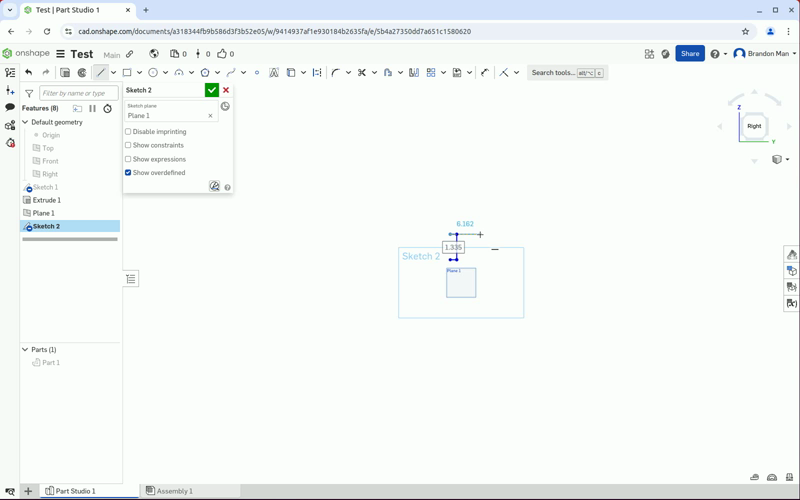
mouse_move(450, 259)
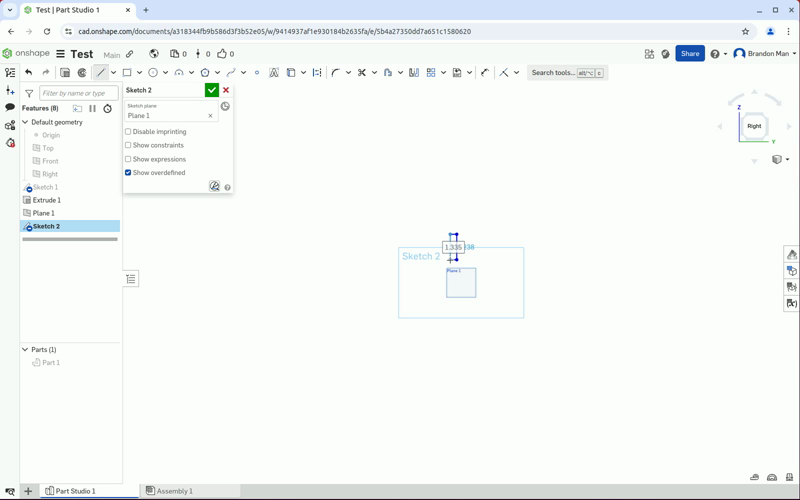
key_up(shift)
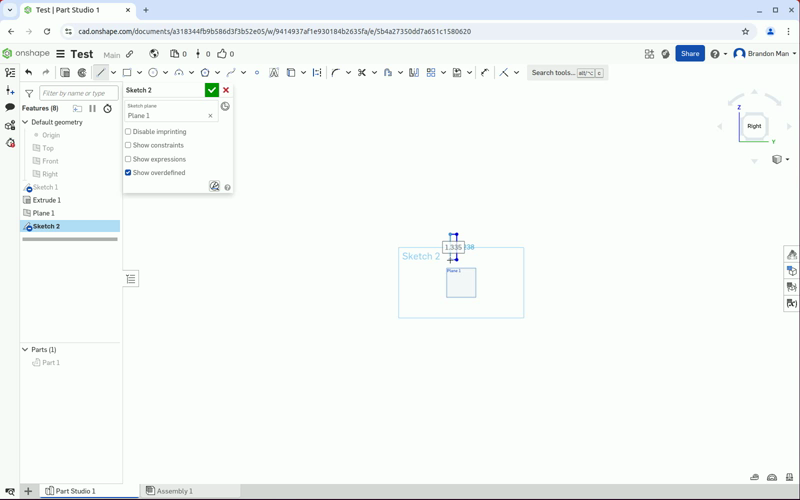
click(450, 259)
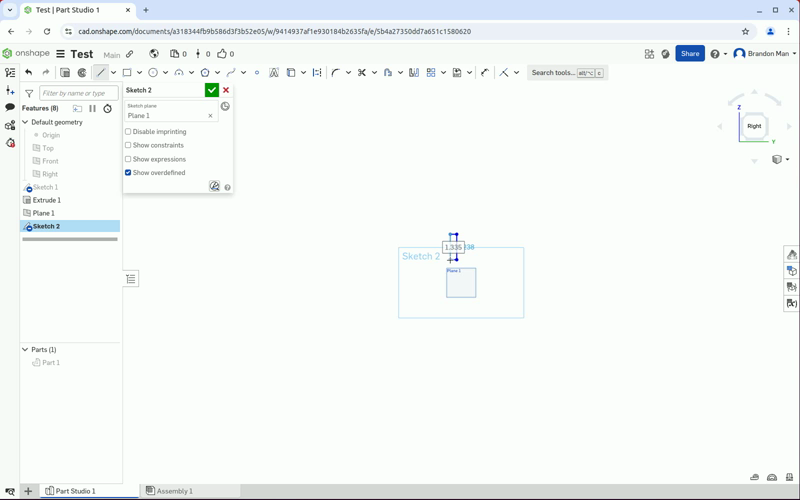
key(esc)
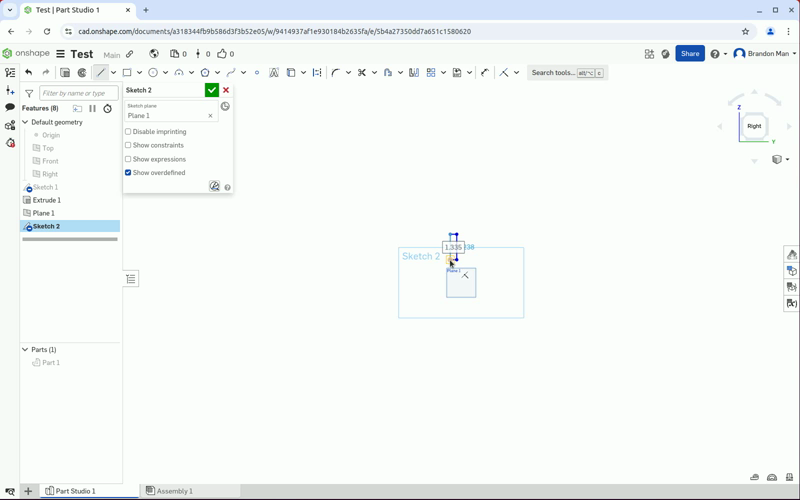
mouse_move(456, 241)
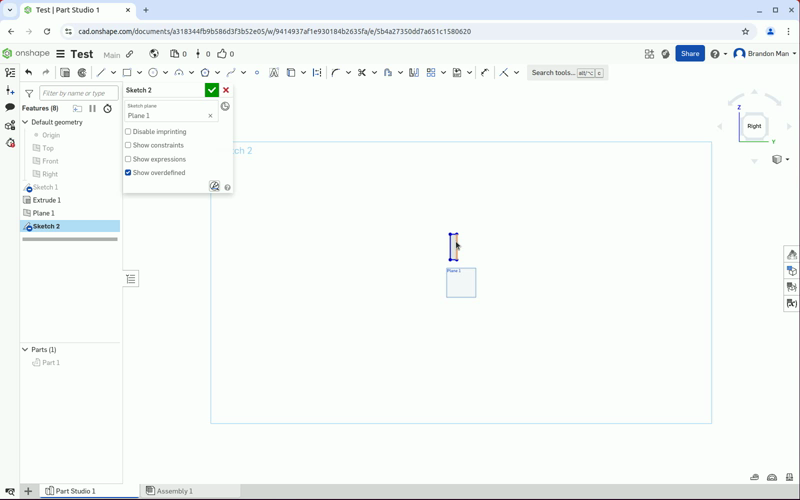
scroll(6)
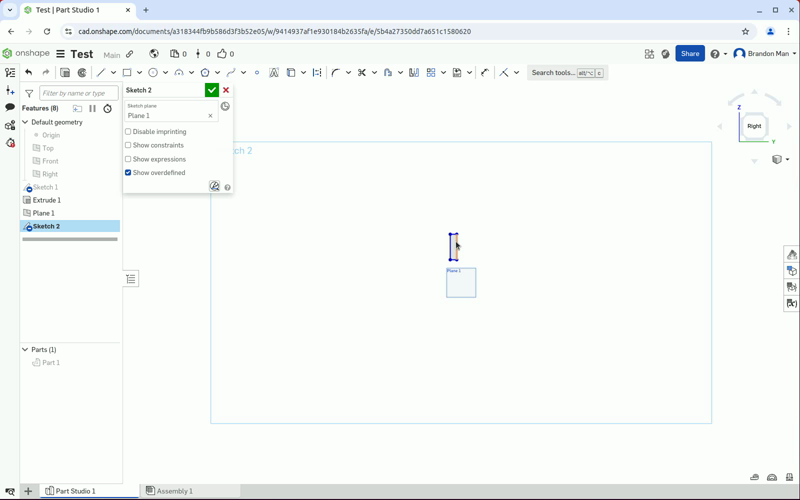
scroll(6)
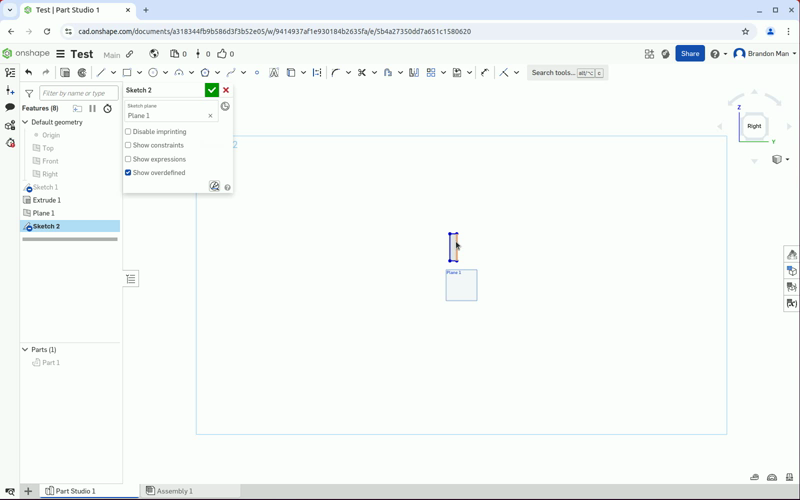
scroll(6)
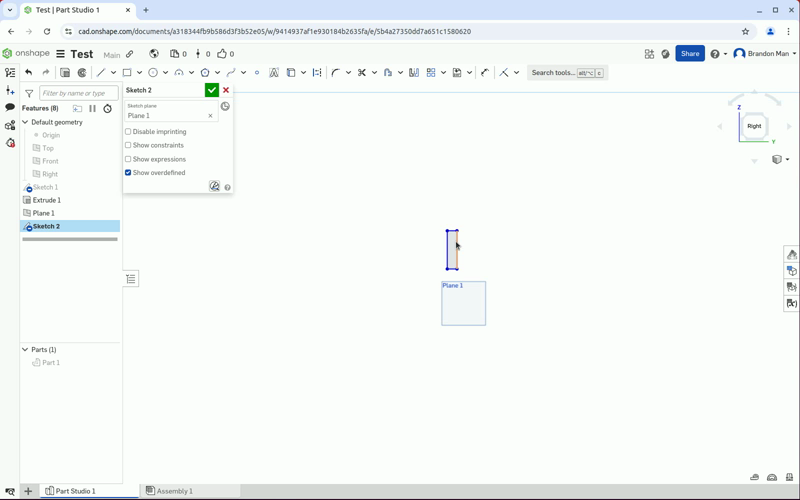
scroll(6)
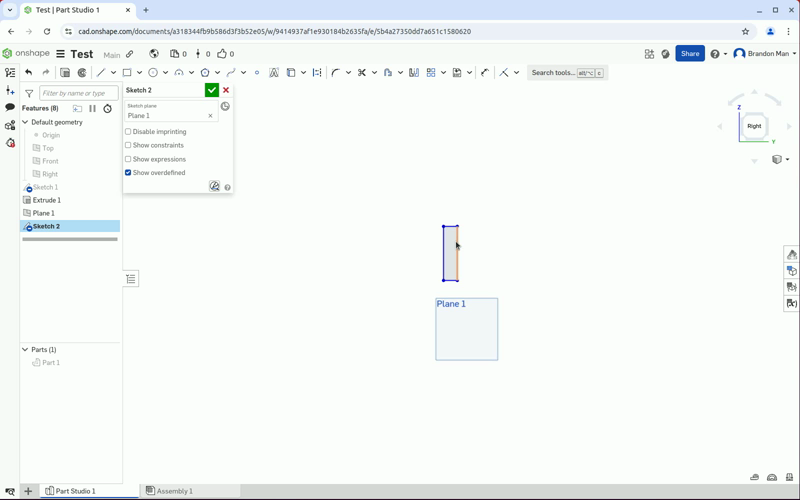
scroll(6)
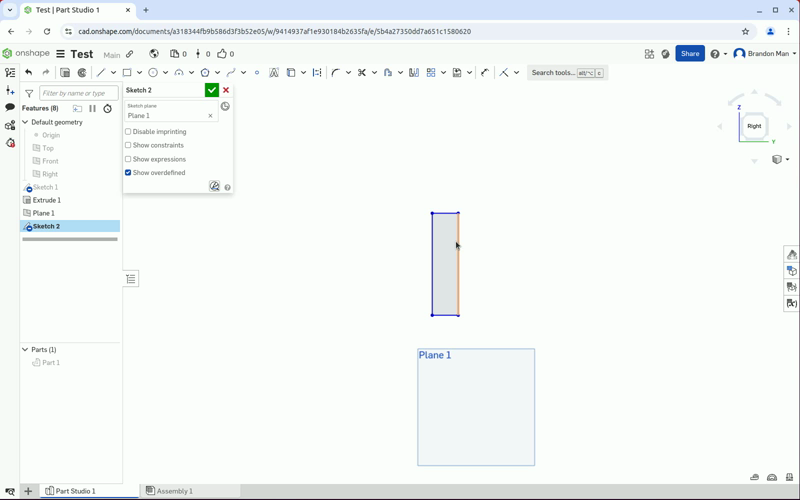
scroll(6)
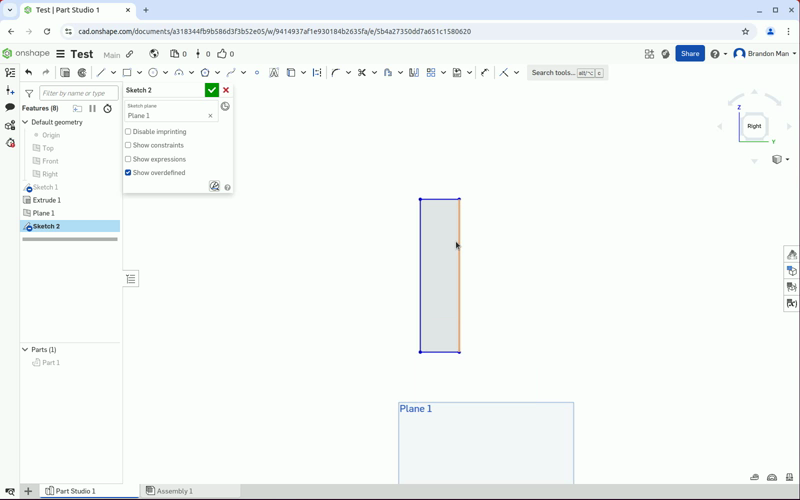
scroll(6)
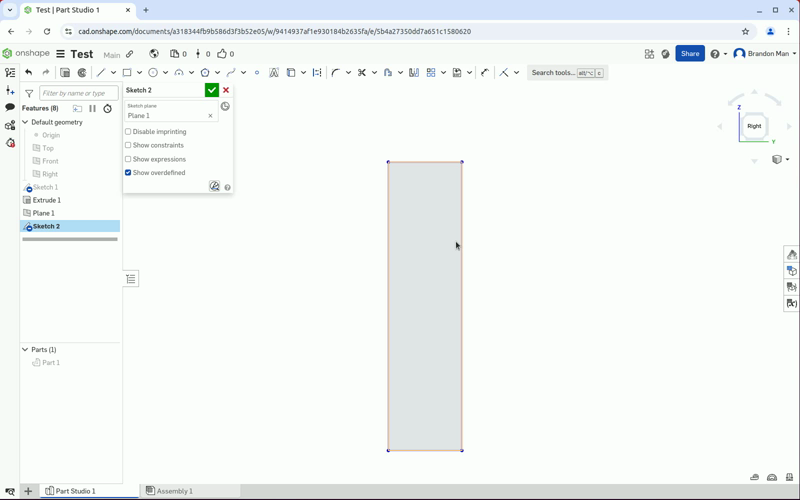
click(456, 241)
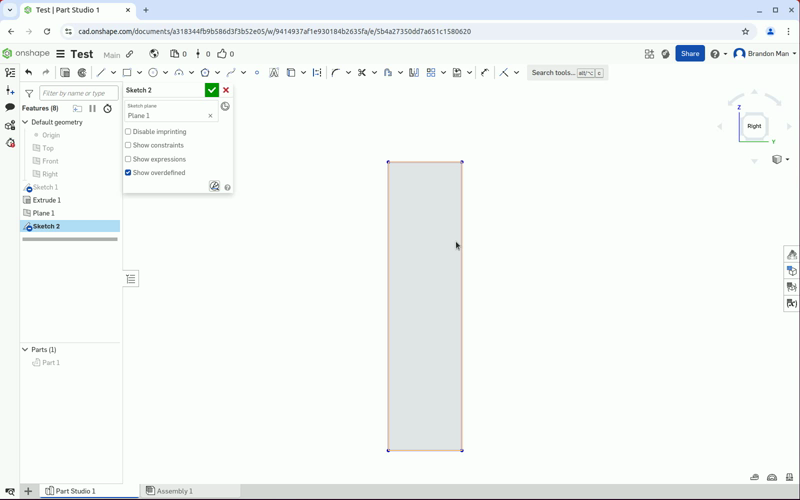
scroll(-6)
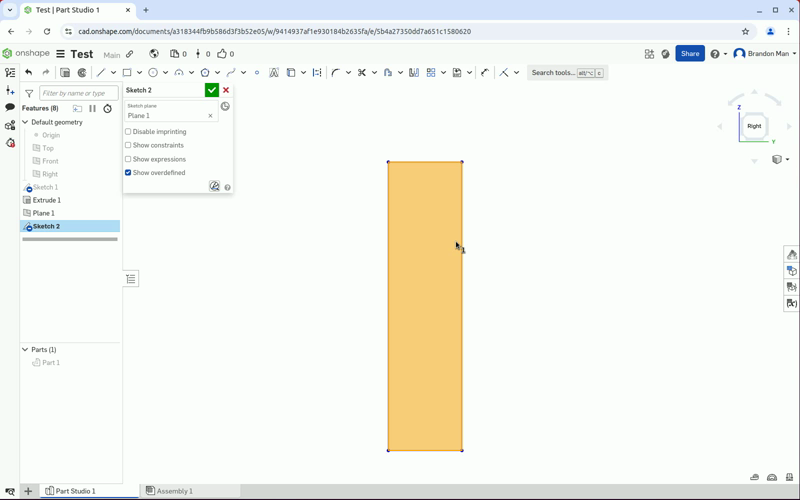
scroll(-6)
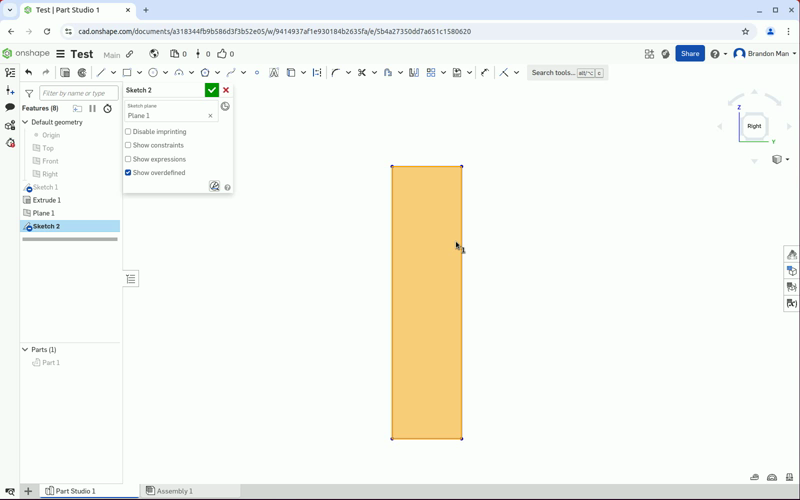
scroll(-6)
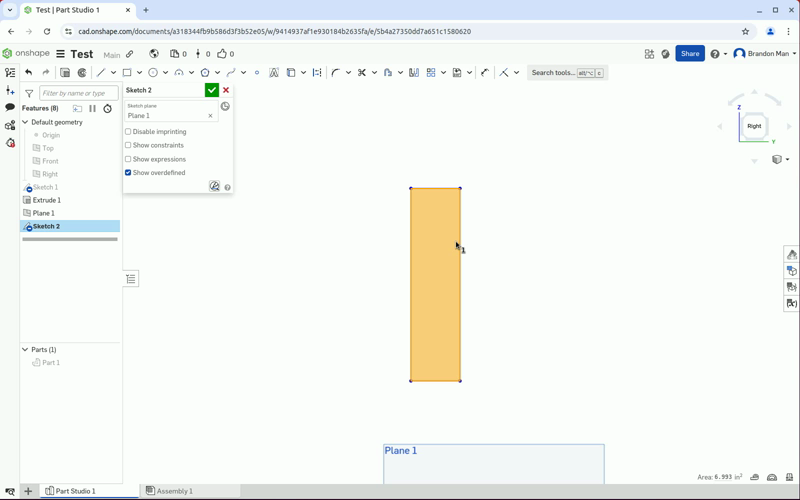
scroll(-6)
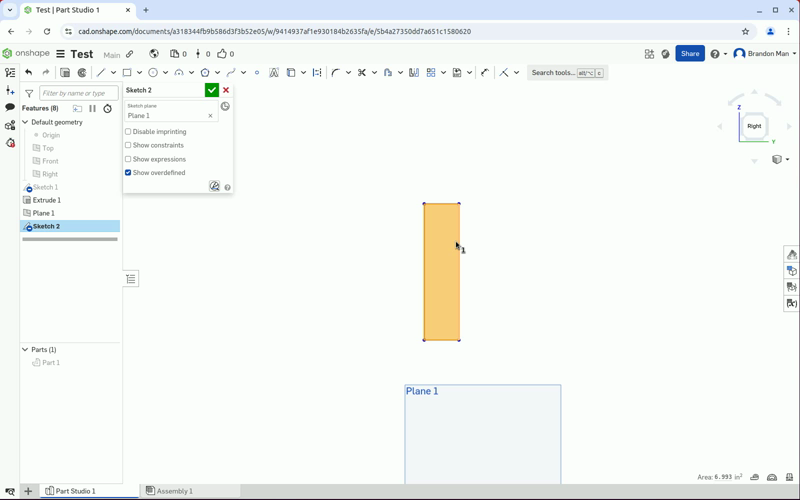
scroll(-6)
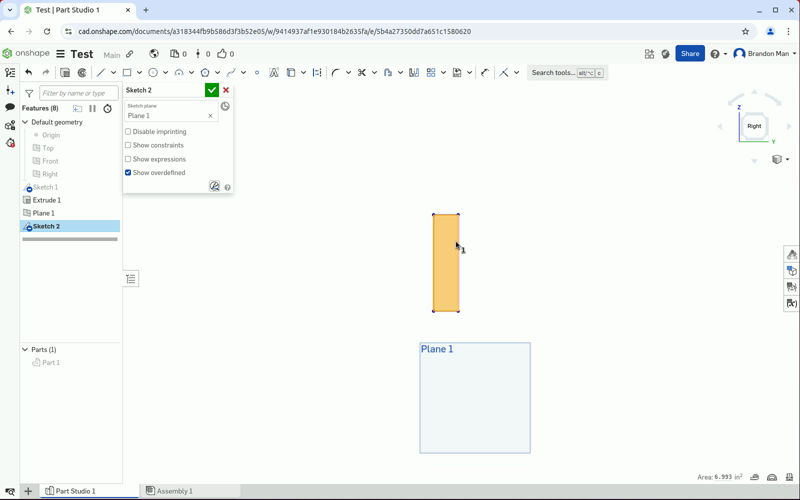
scroll(-6)
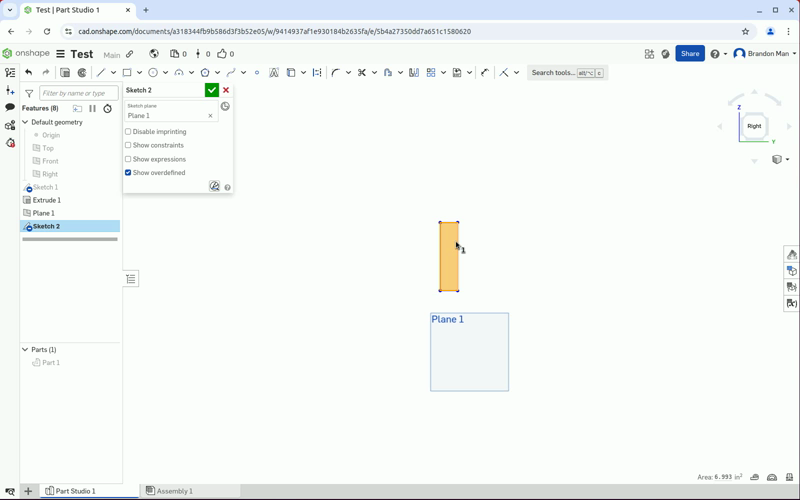
scroll(-6)
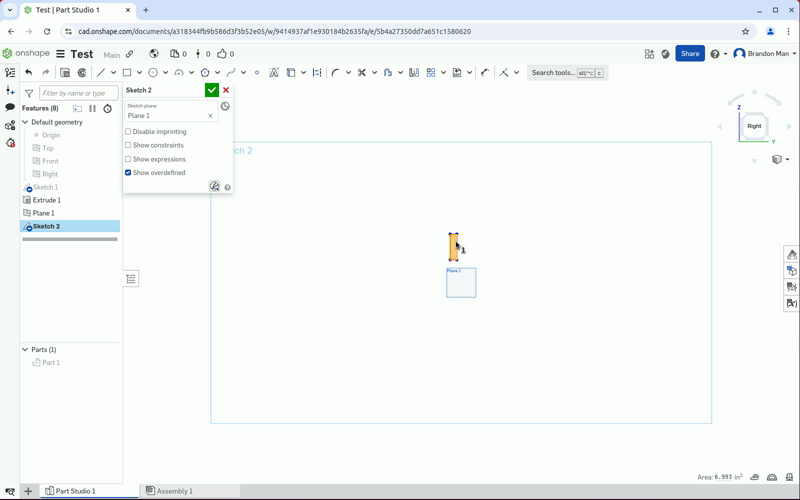
mouse_move(73, 352)
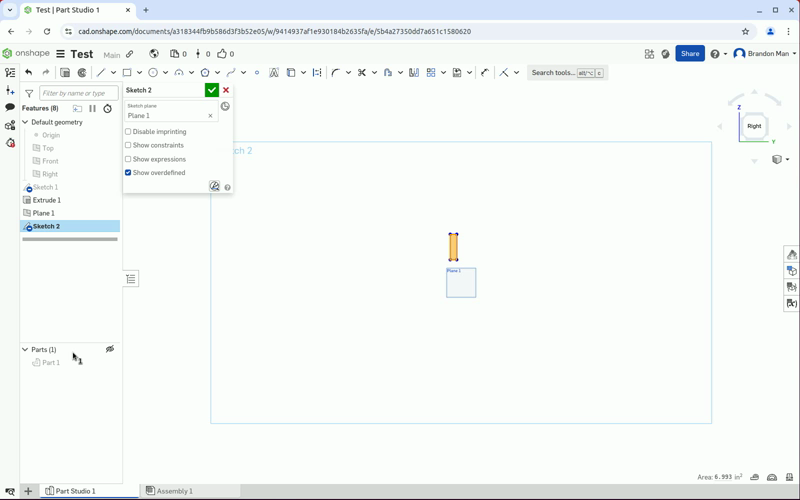
key(shift+y)
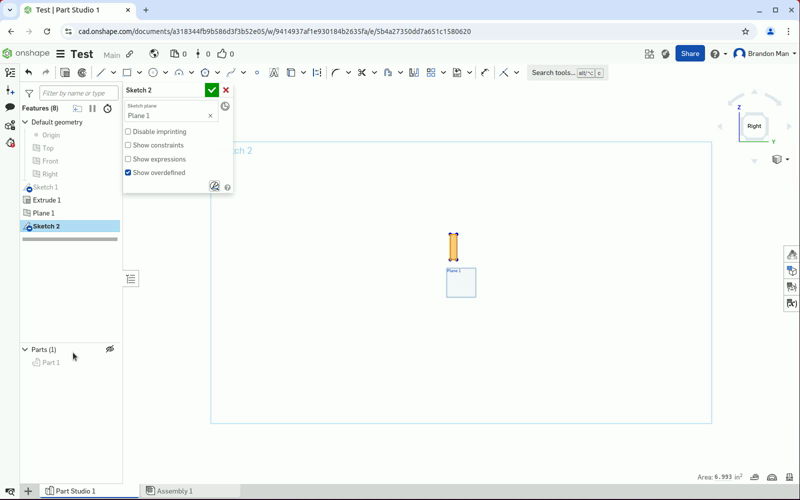
key(shift+e)
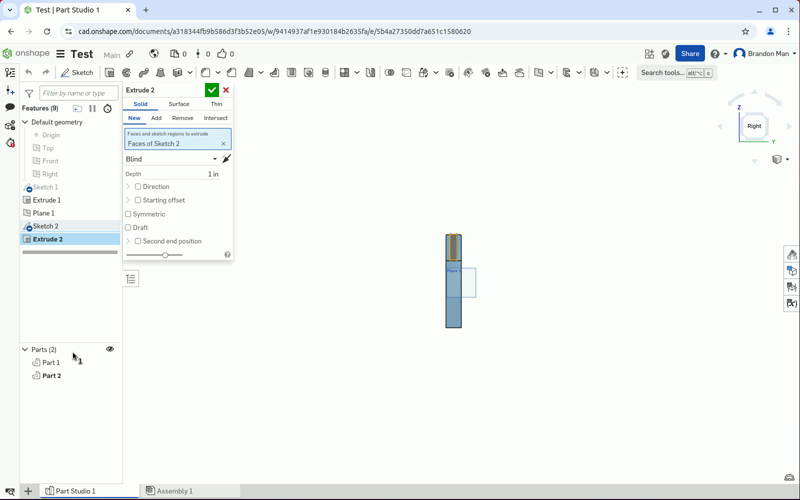
mouse_move(143, 106)
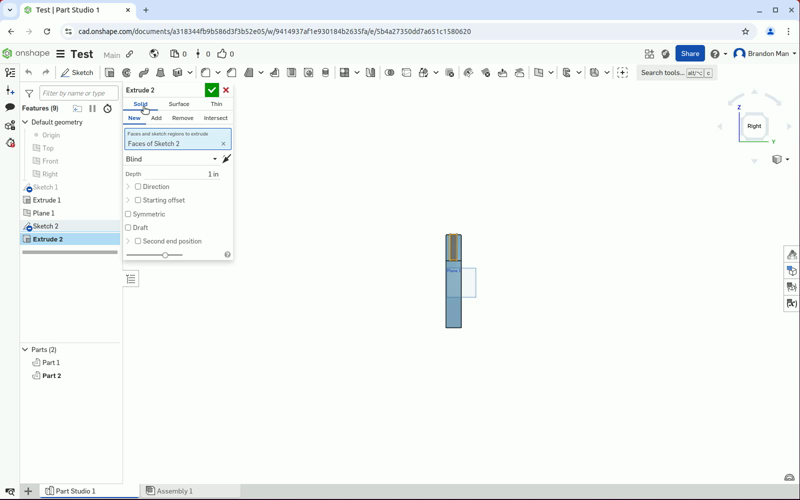
click(143, 106)
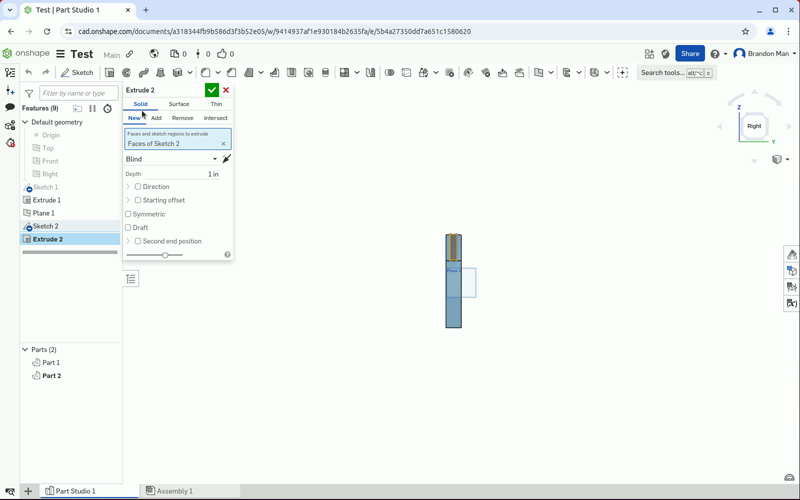
mouse_move(137, 120)
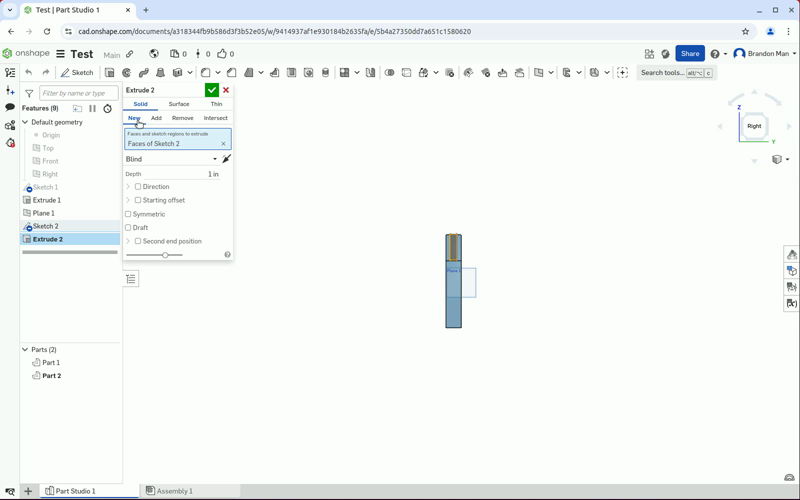
click(137, 120)
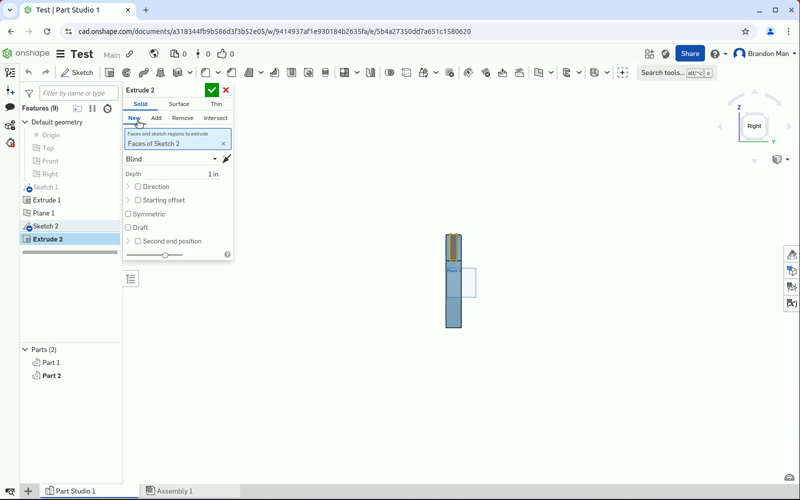
key(tab, 4)
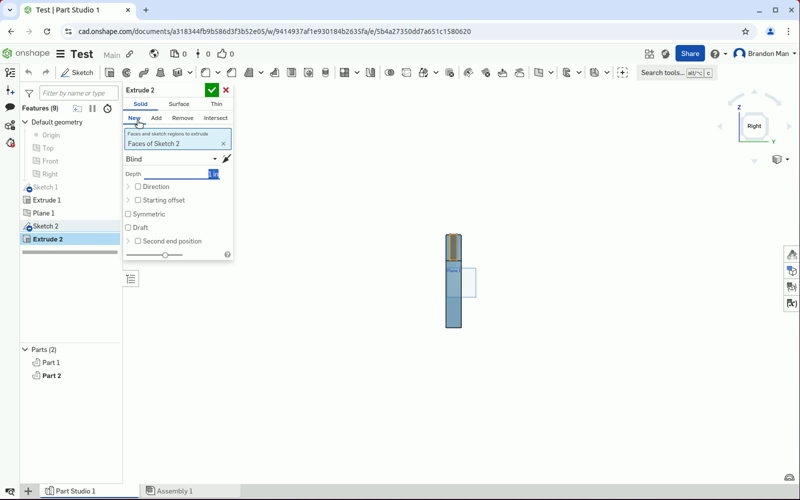
text(1.204)
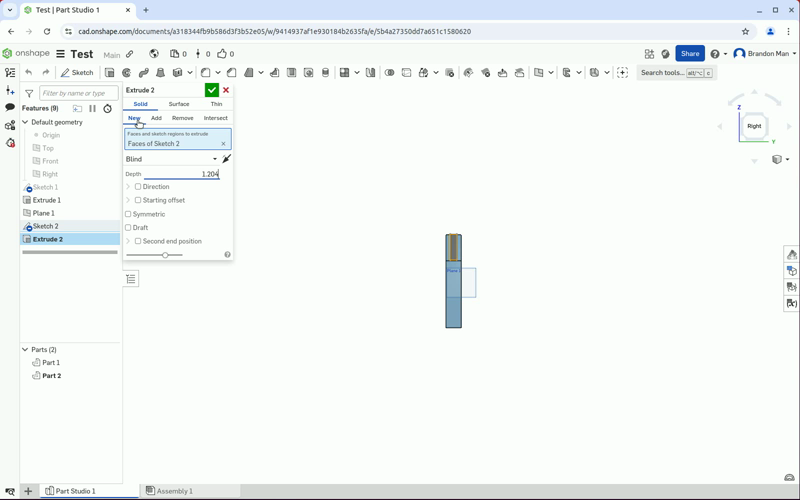
key(enter)
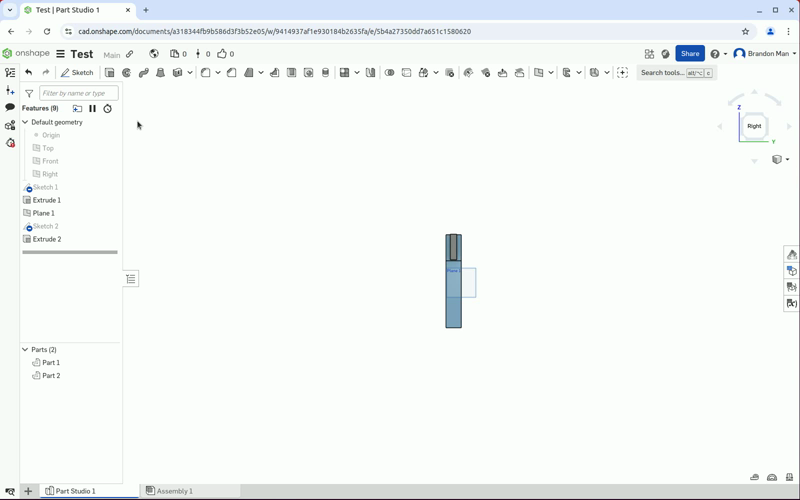
key(shift+h)
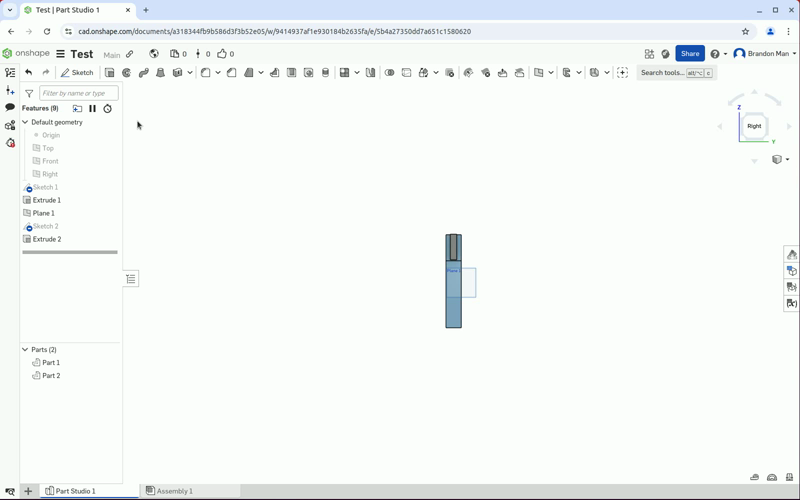
key(shift+h)
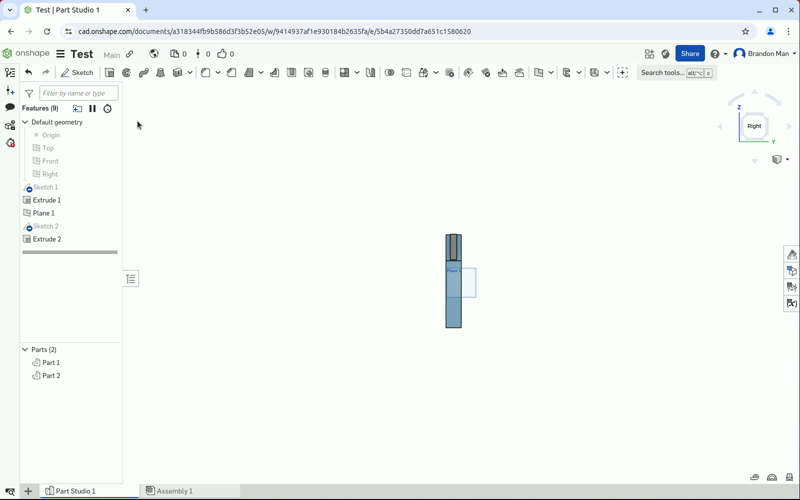
mouse_move(73, 189)
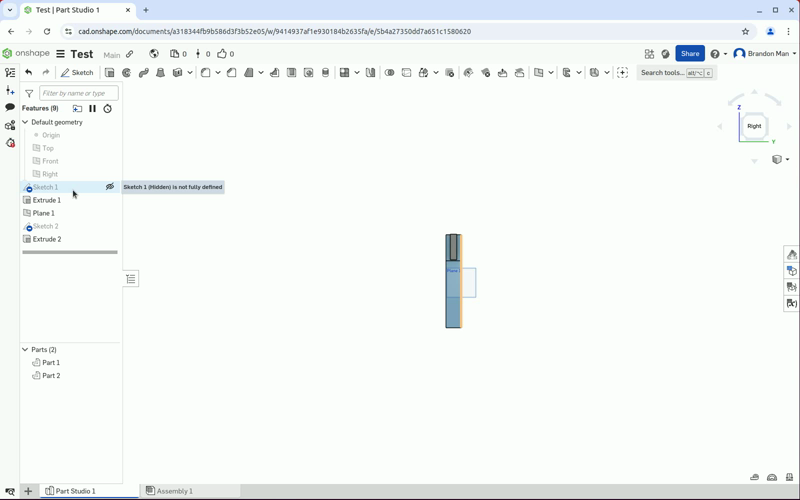
click(73, 189)
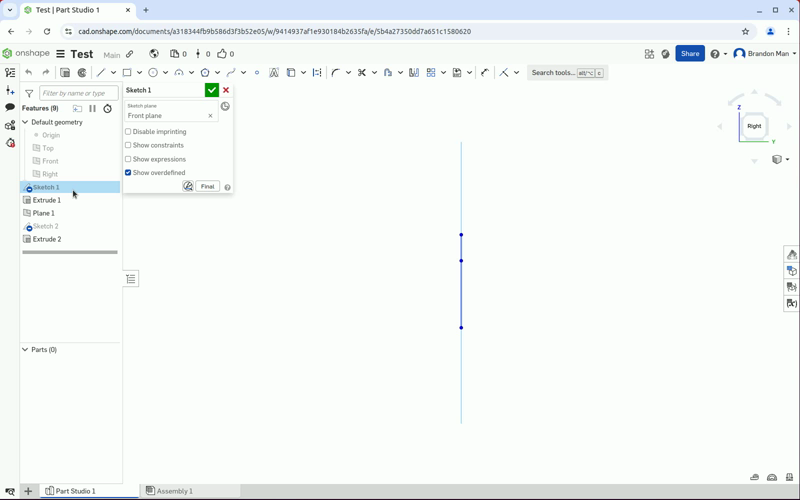
mouse_move(229, 92)
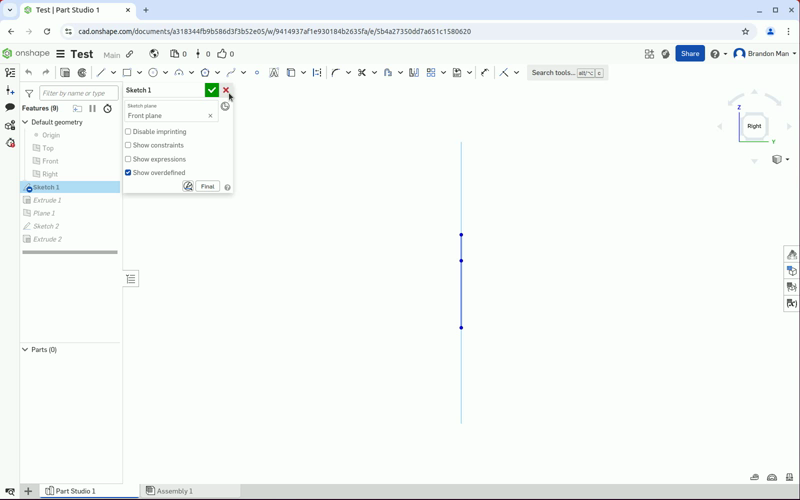
click(229, 92)
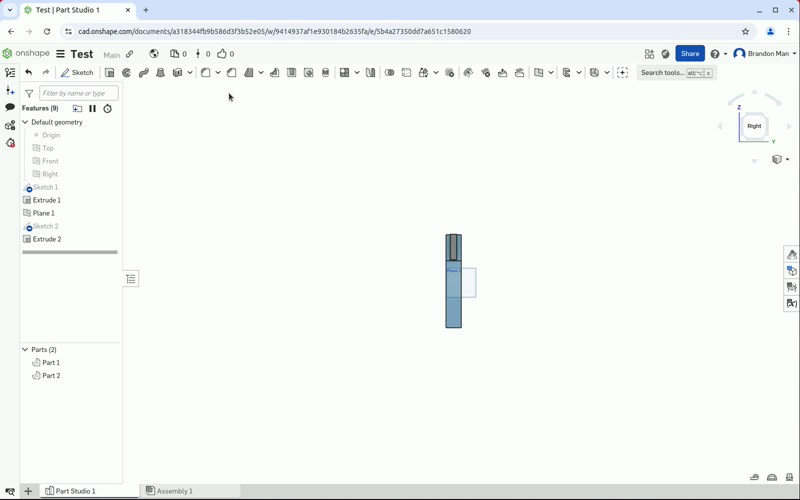
mouse_move(541, 75)
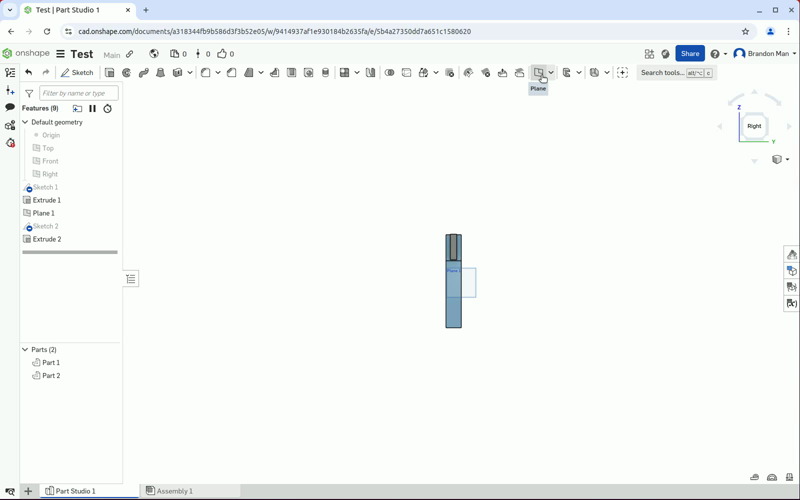
click(541, 75)
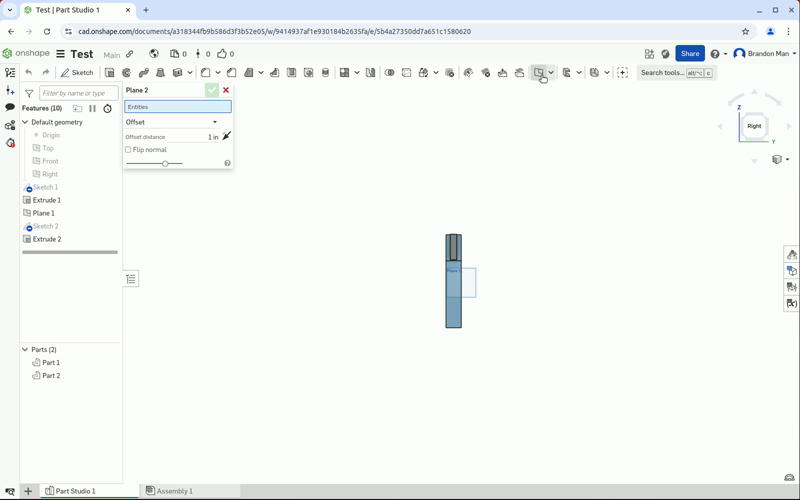
mouse_move(73, 176)
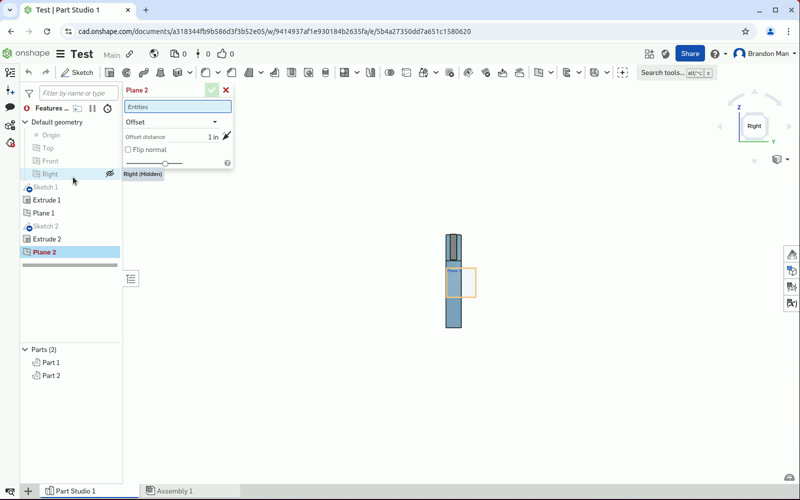
click(73, 176)
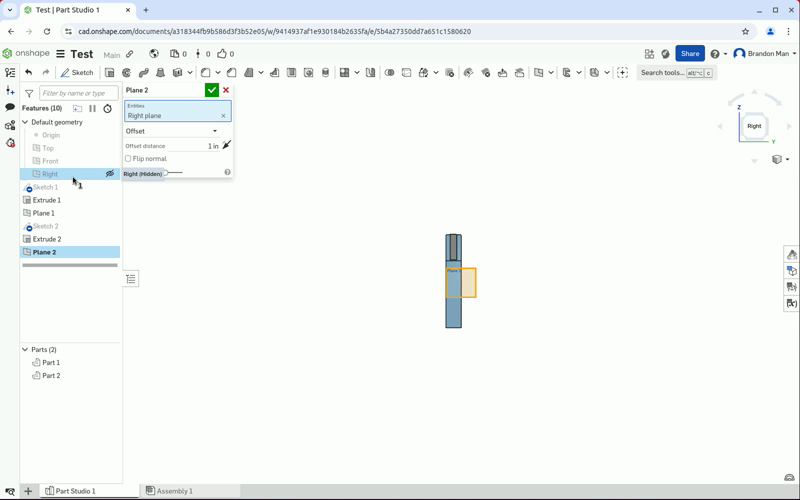
key(tab, 2)
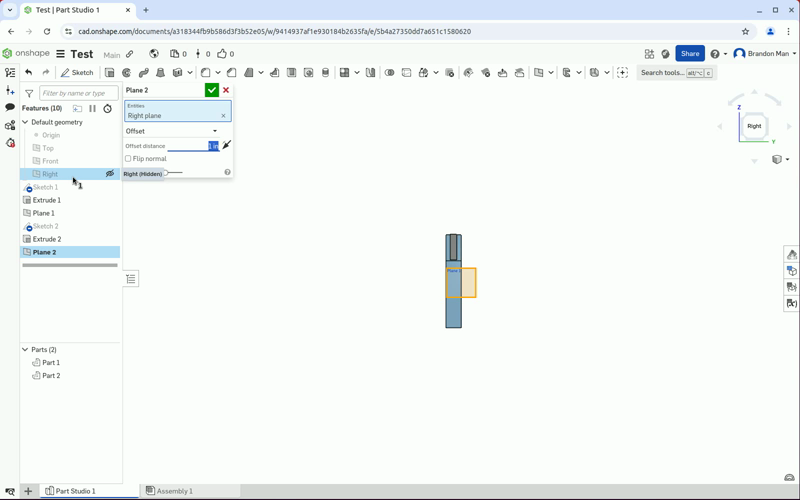
text(21.907)
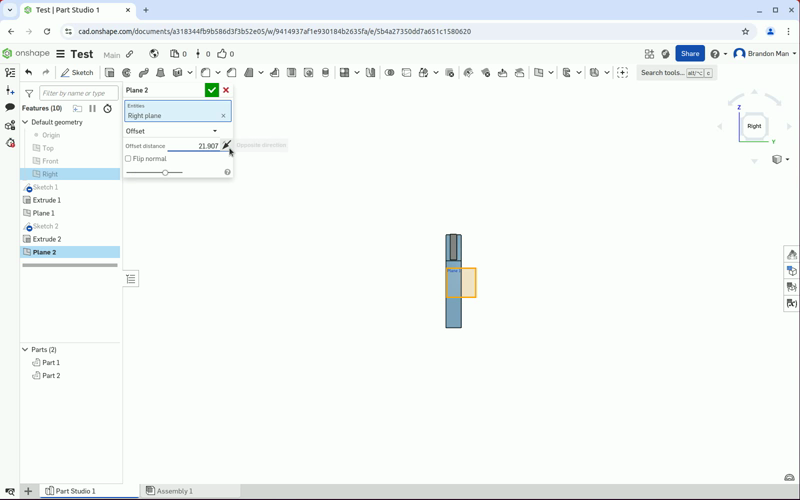
mouse_move(229, 147)
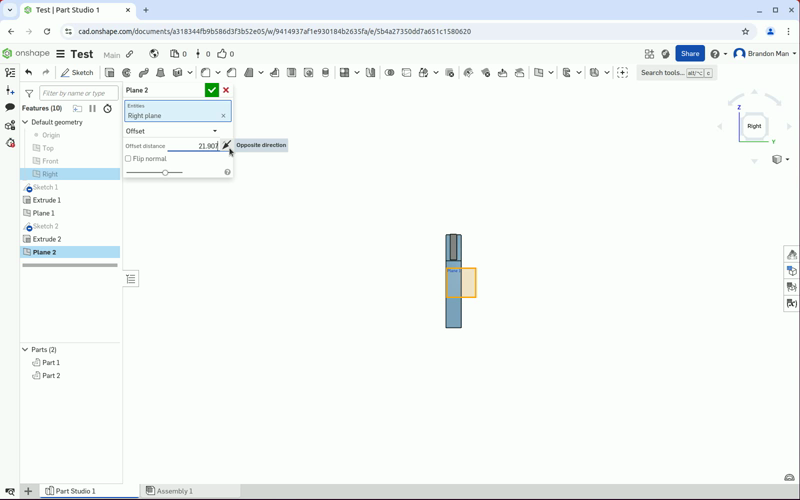
click(229, 147)
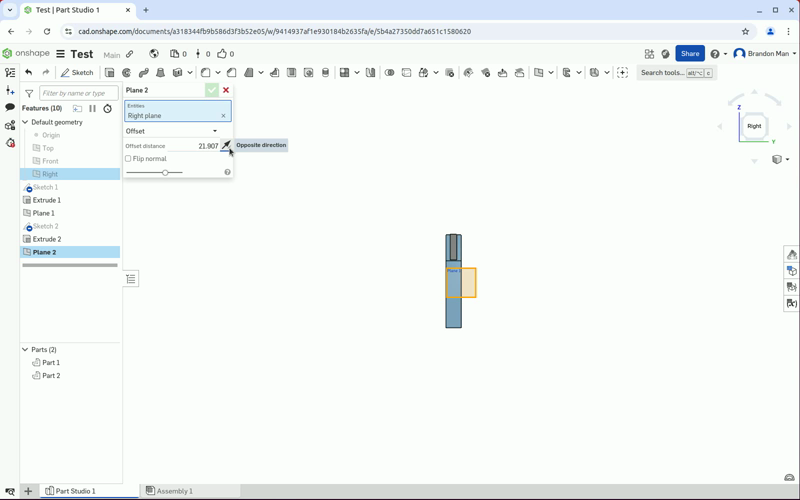
key(enter, 2)
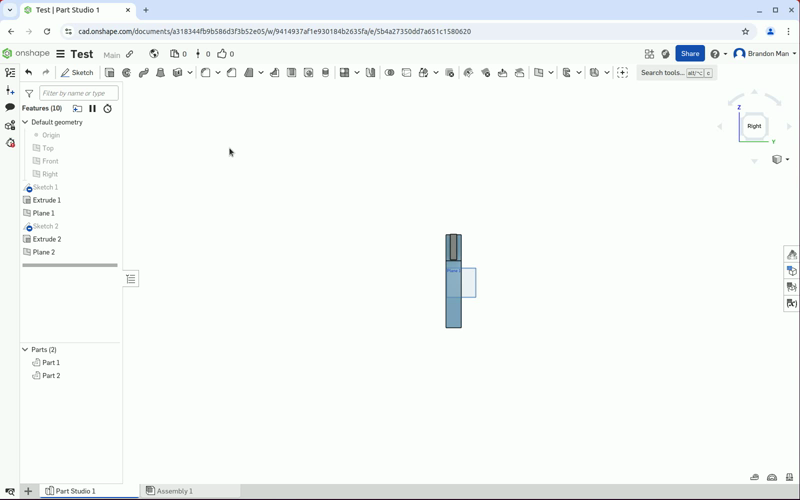
key(shift+s)
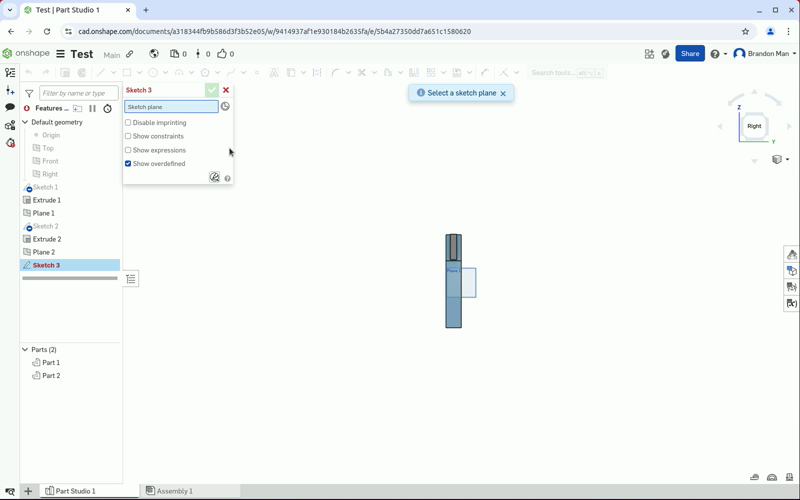
mouse_move(73, 254)
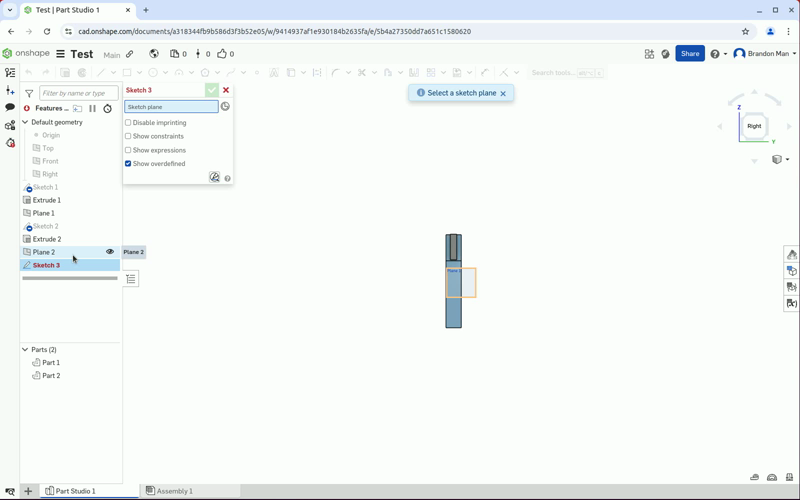
click(73, 254)
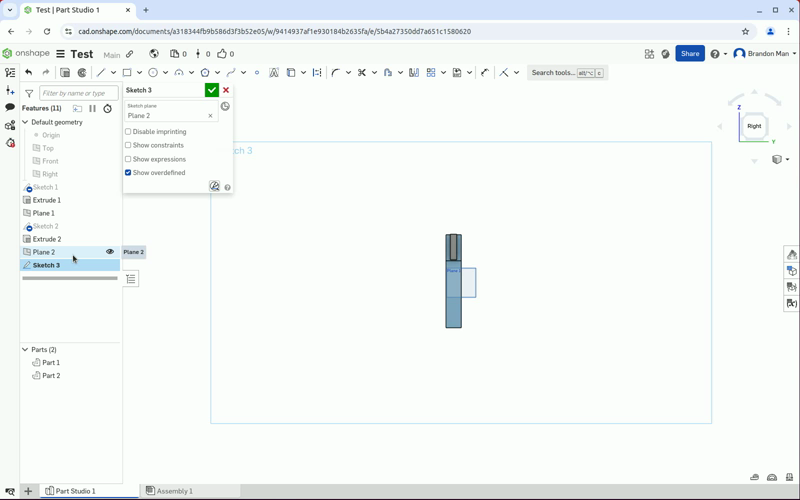
mouse_move(73, 352)
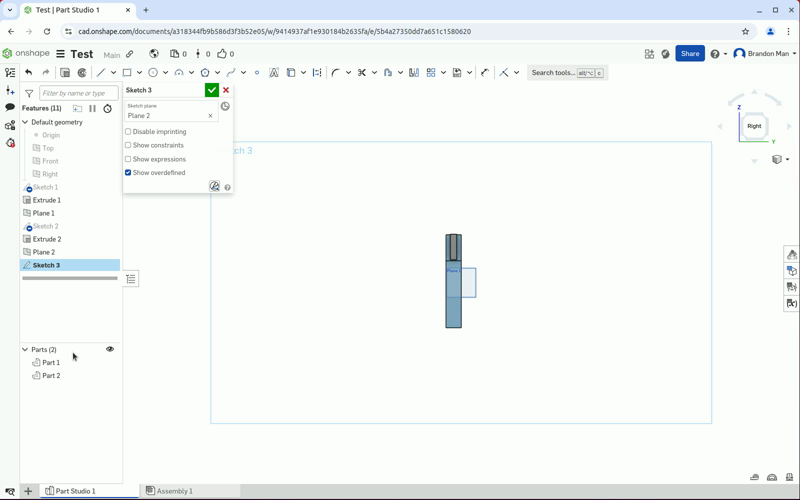
key(y)
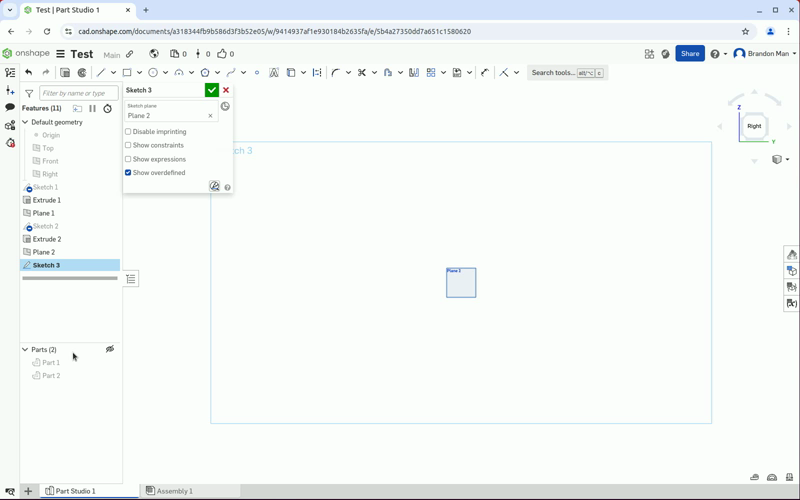
key(l)
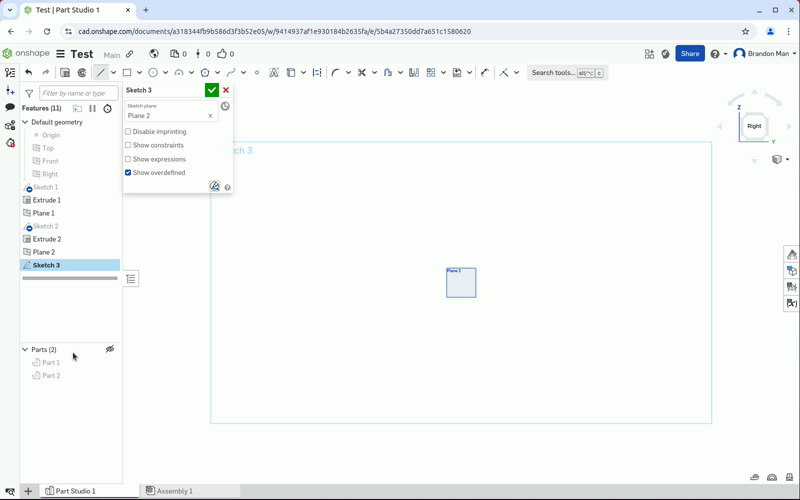
key_down(shift)
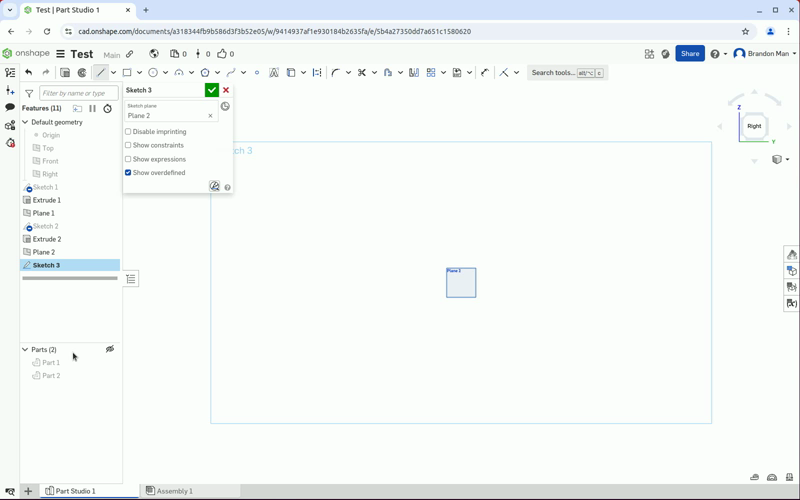
mouse_move(450, 259)
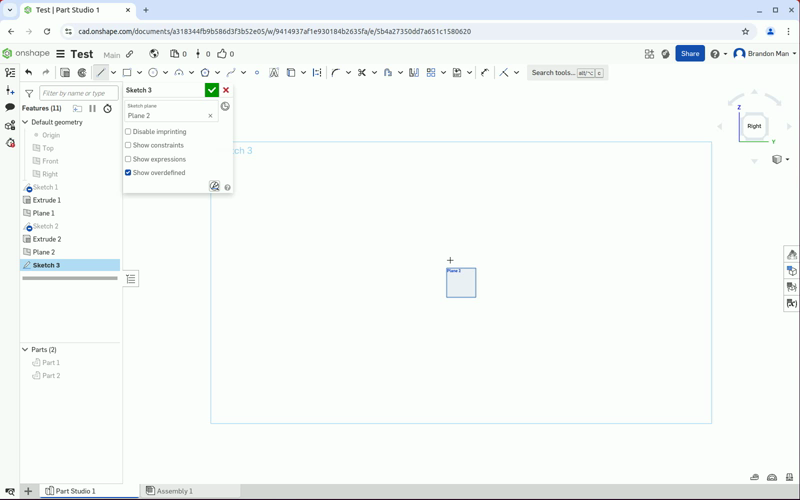
click(450, 259)
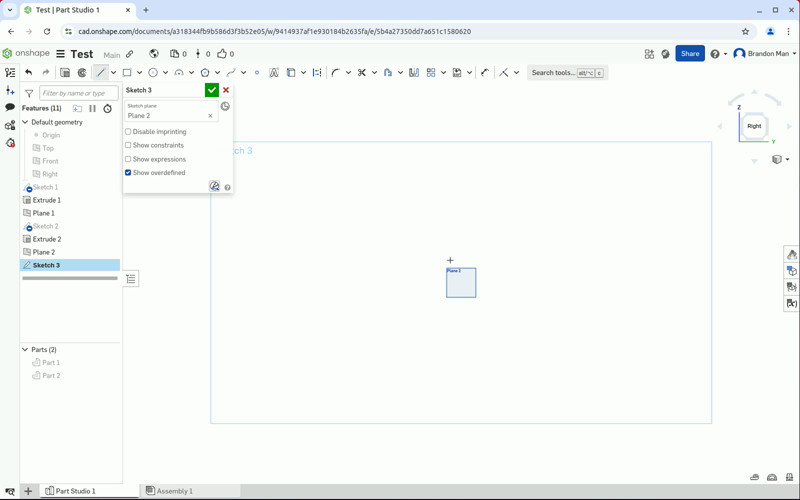
key_up(shift)
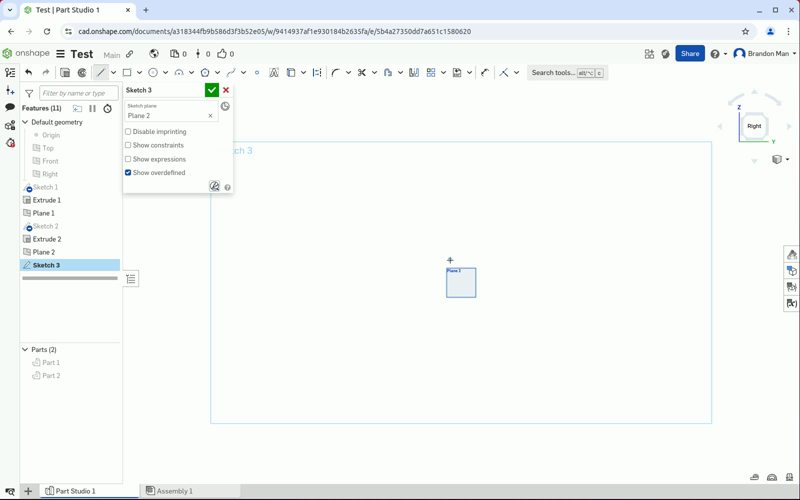
key_down(shift)
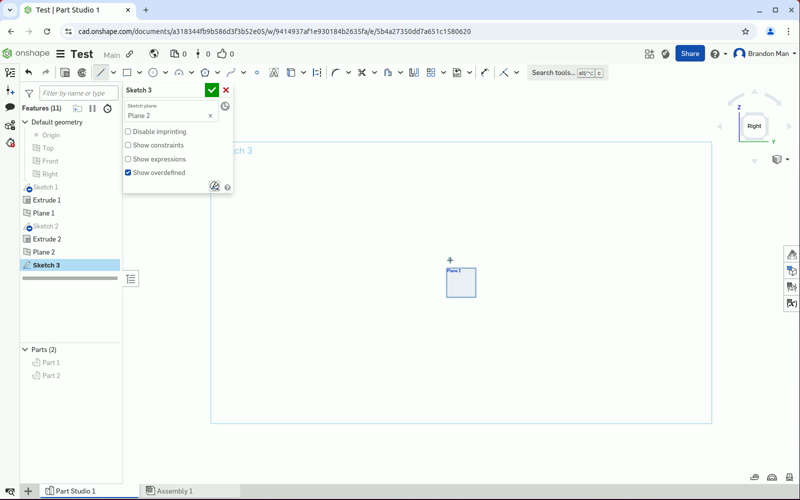
mouse_move(480, 259)
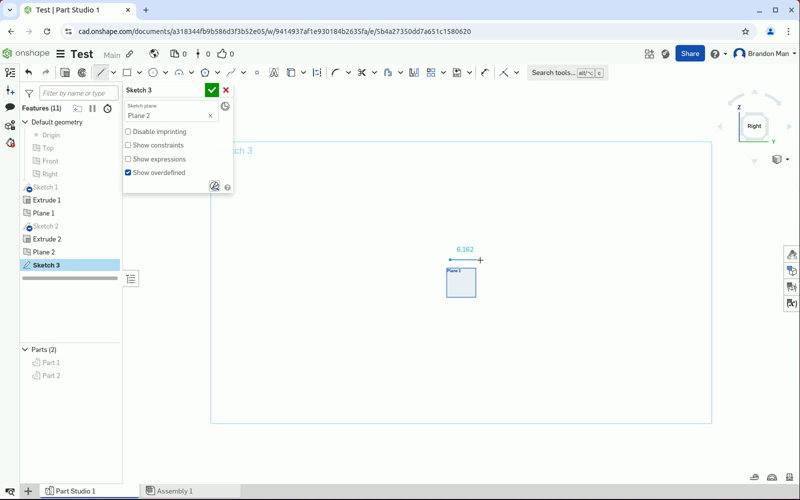
mouse_move(456, 259)
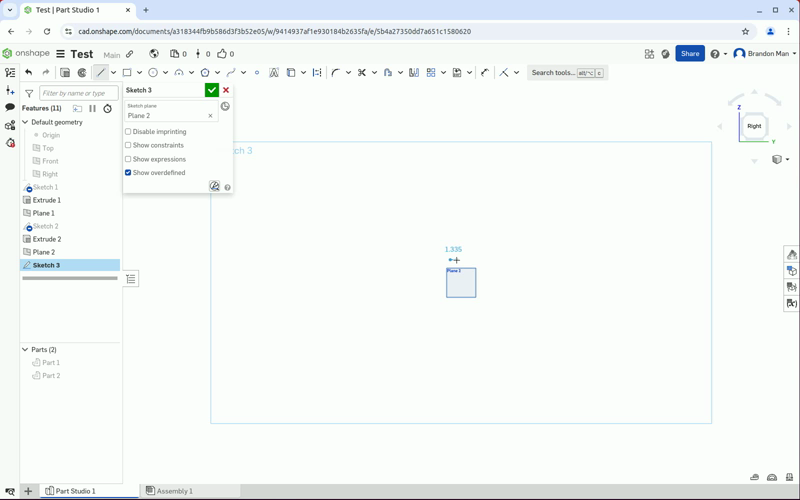
scroll(6)
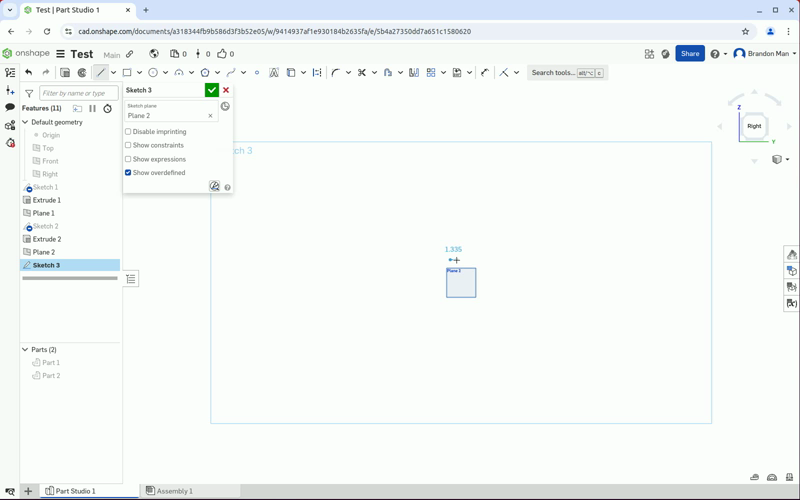
scroll(6)
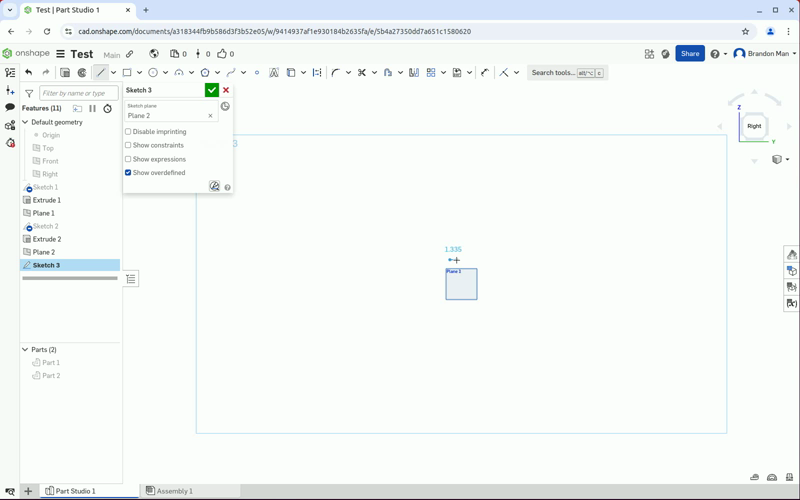
scroll(6)
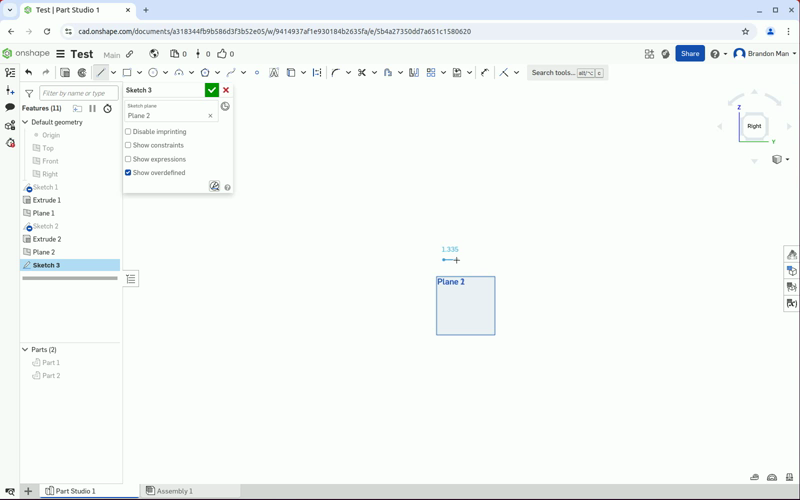
scroll(6)
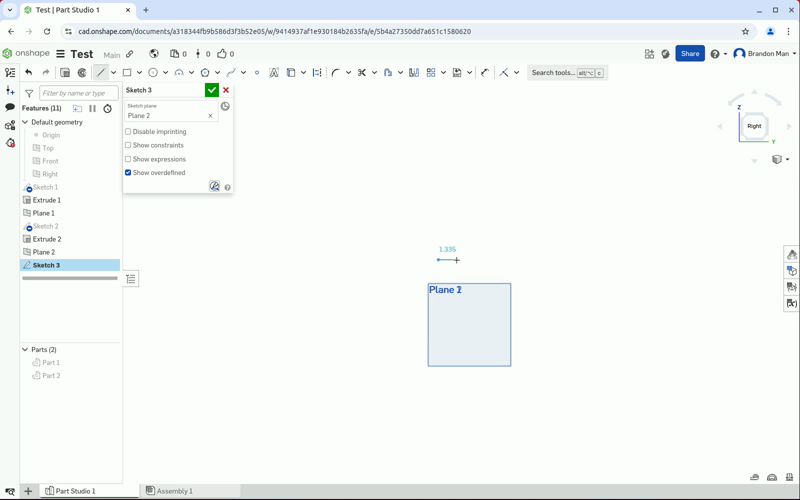
scroll(6)
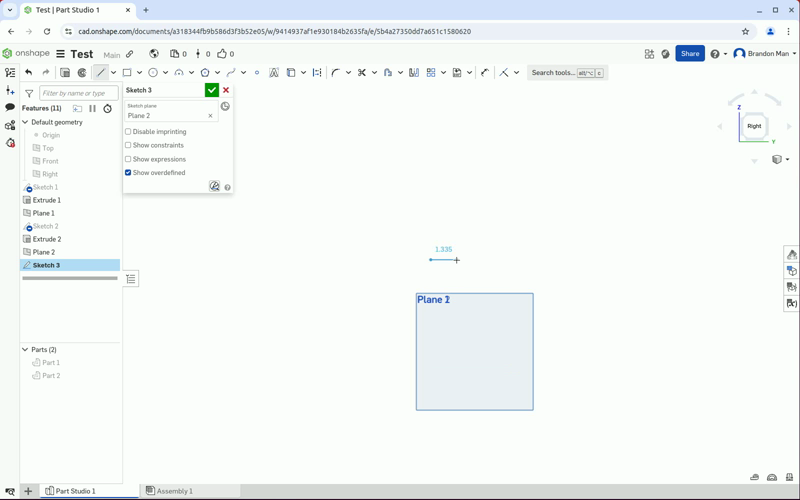
scroll(6)
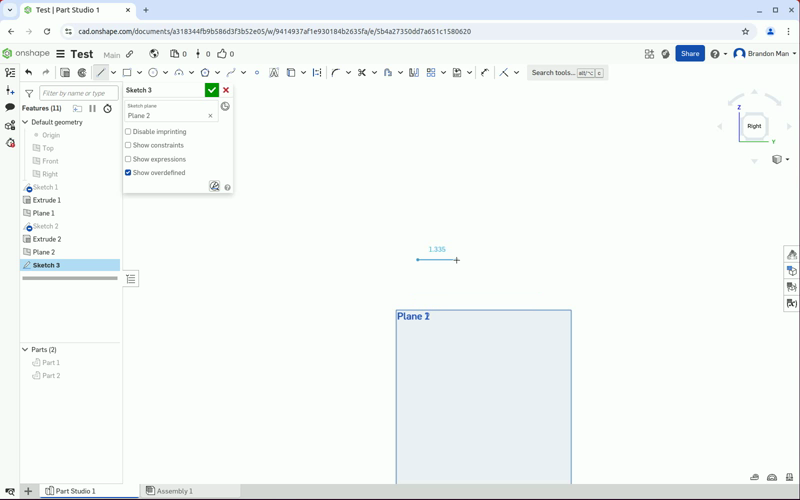
scroll(6)
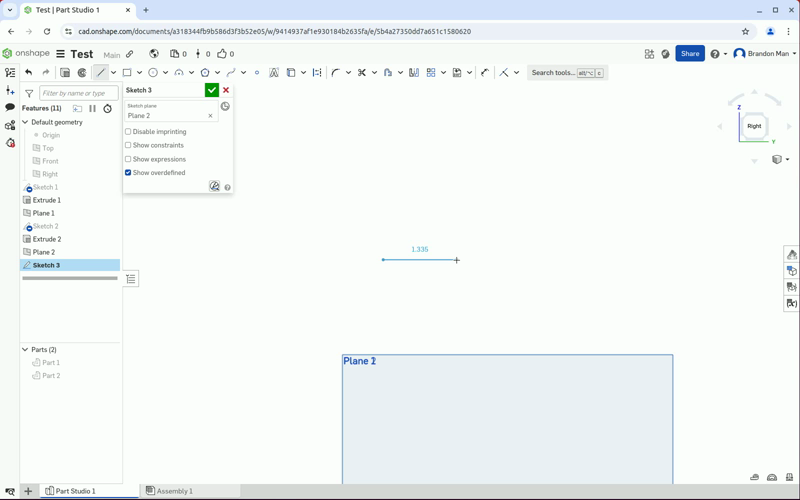
click(456, 259)
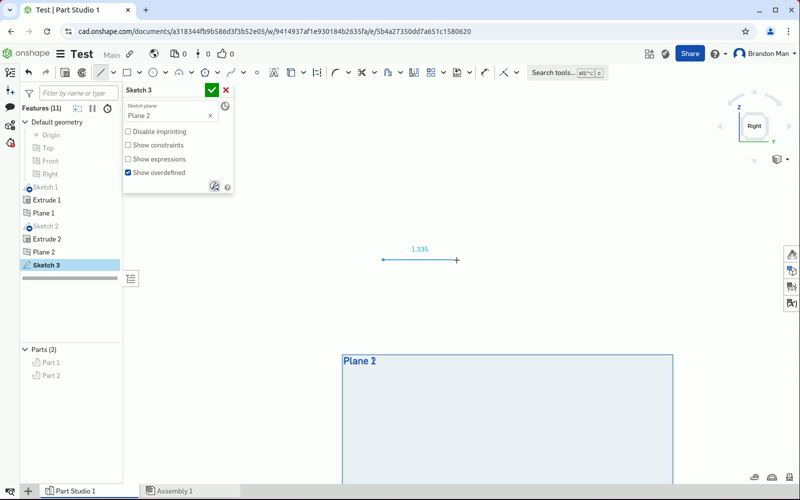
scroll(-6)
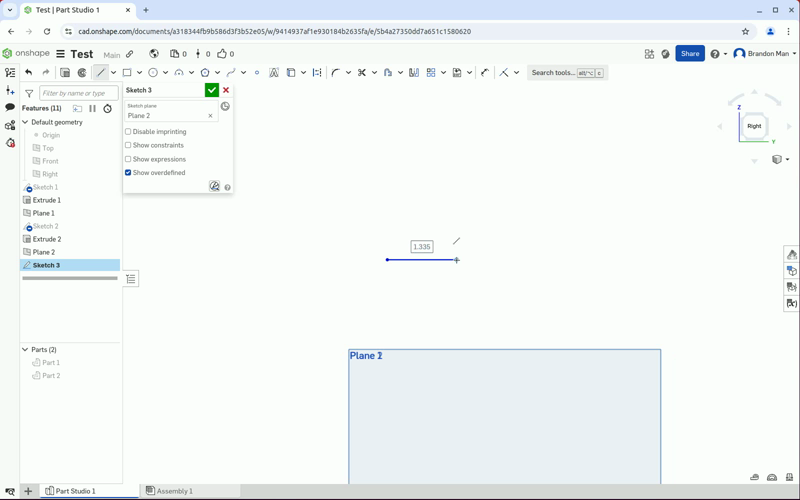
scroll(-6)
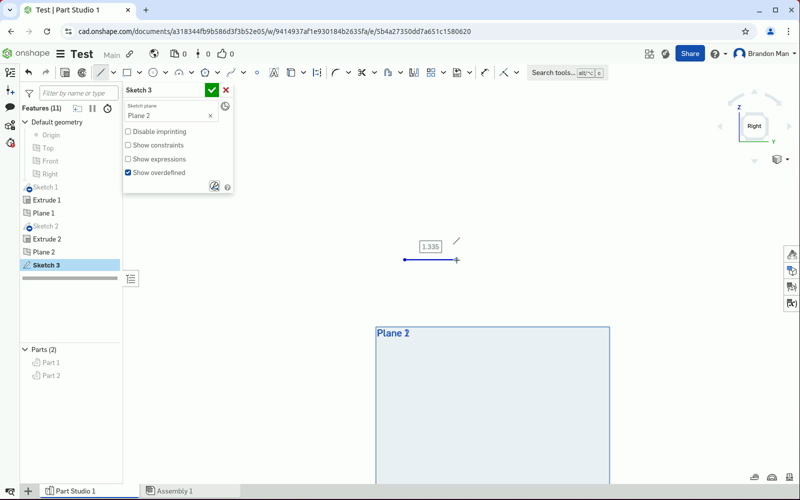
scroll(-6)
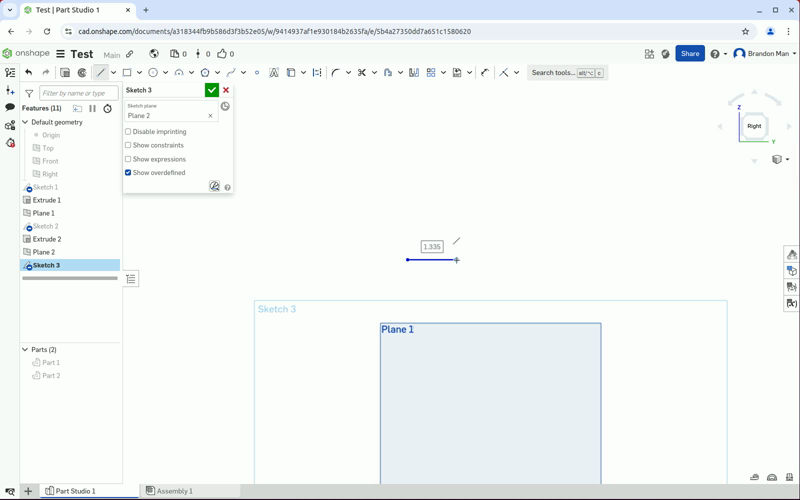
scroll(-6)
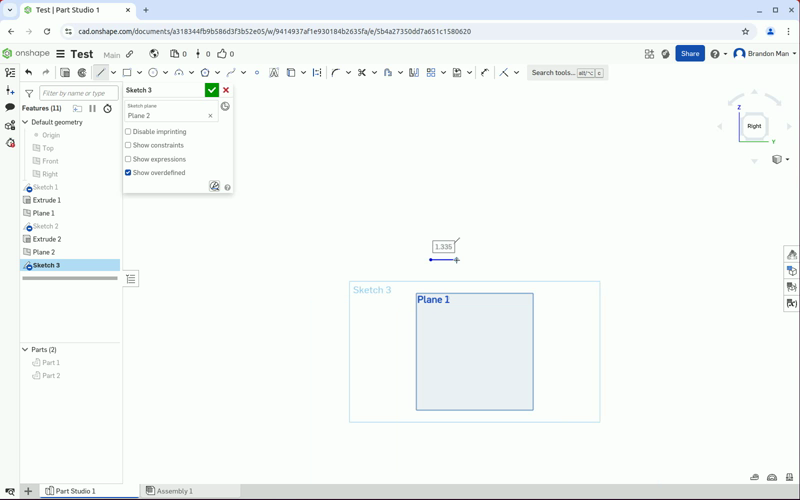
scroll(-6)
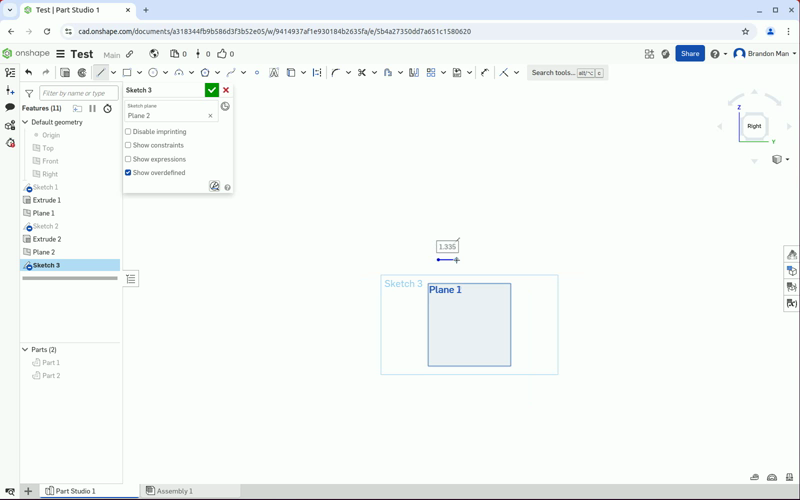
scroll(-6)
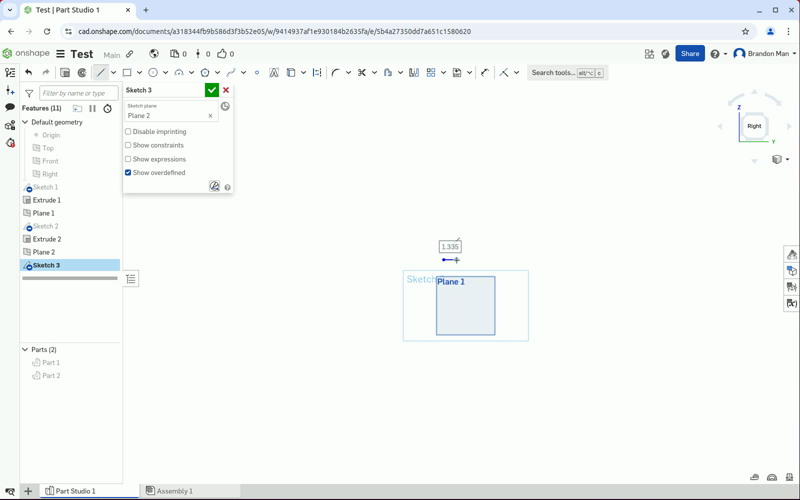
scroll(-6)
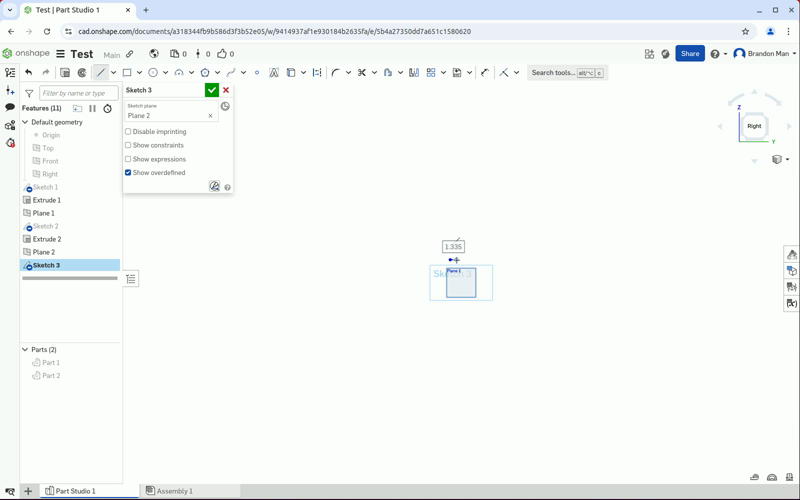
key_up(shift)
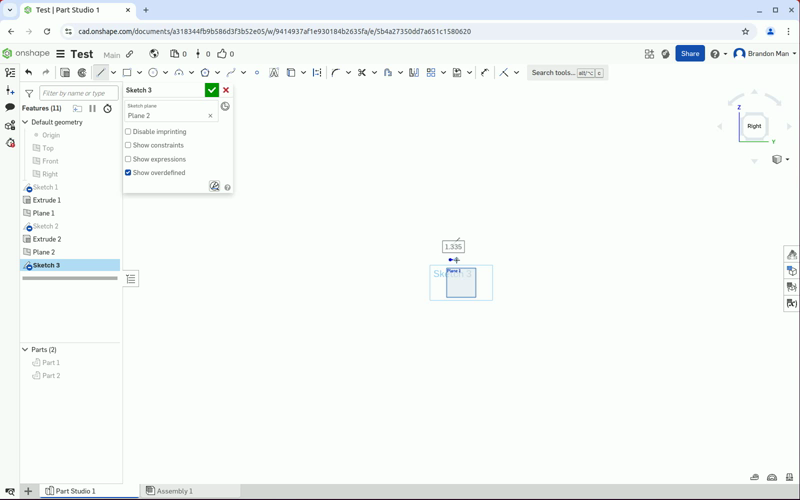
key_down(shift)
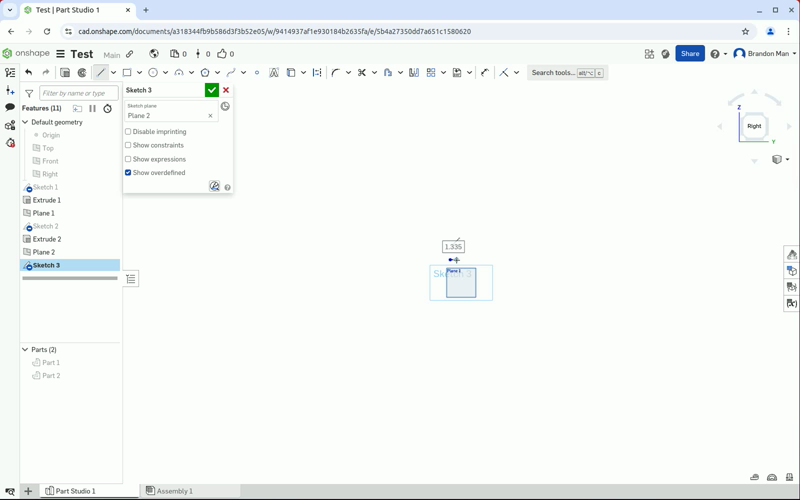
mouse_move(486, 259)
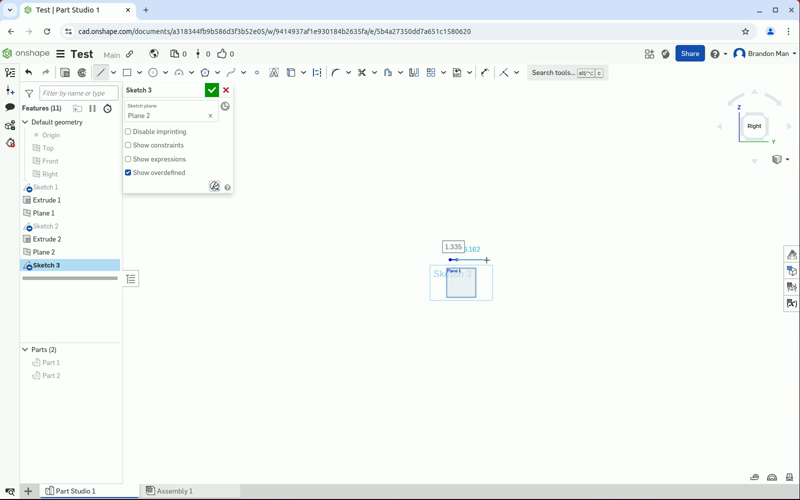
mouse_move(456, 234)
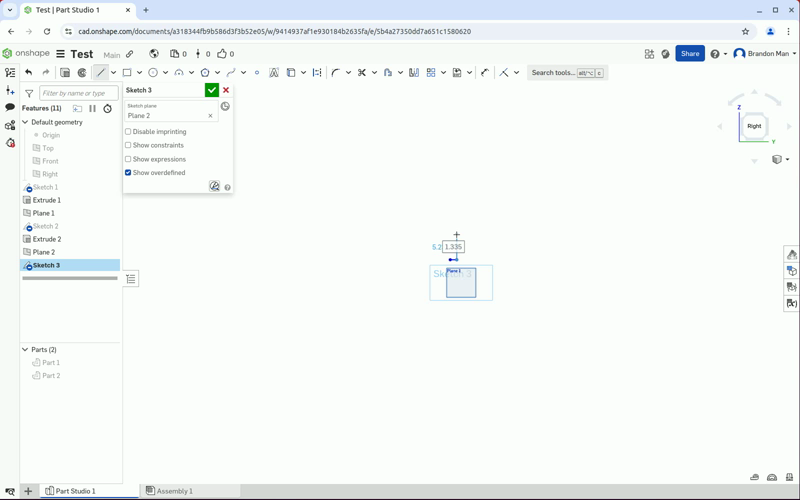
click(456, 234)
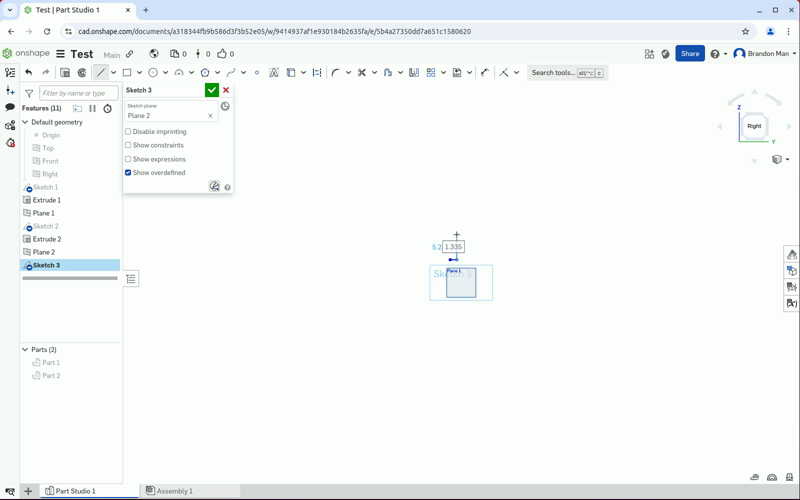
key_up(shift)
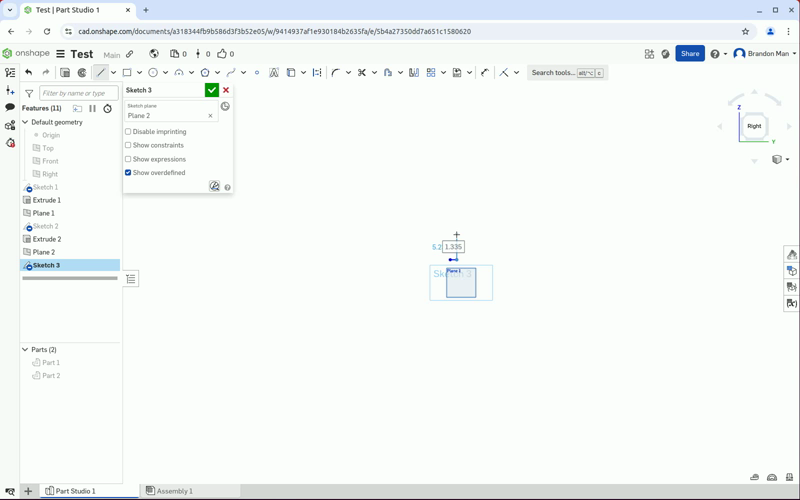
key_down(shift)
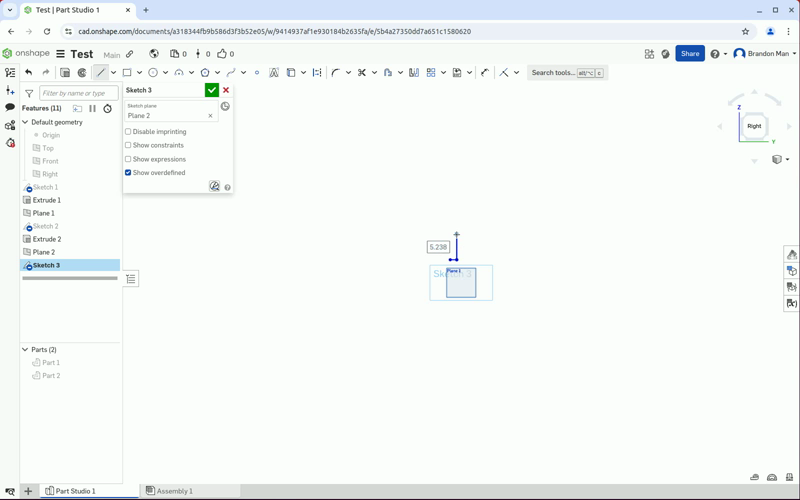
mouse_move(486, 234)
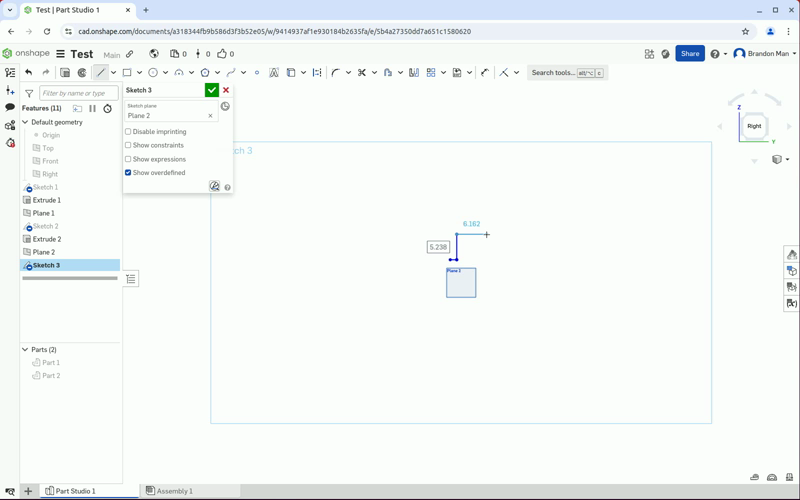
mouse_move(450, 234)
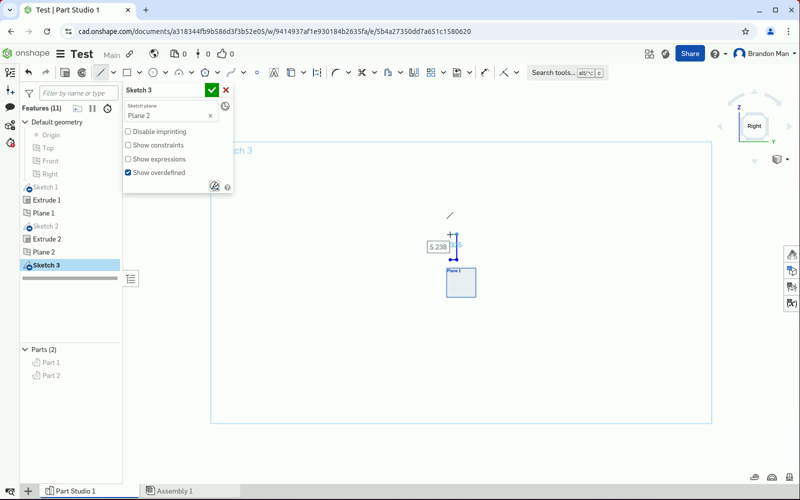
scroll(6)
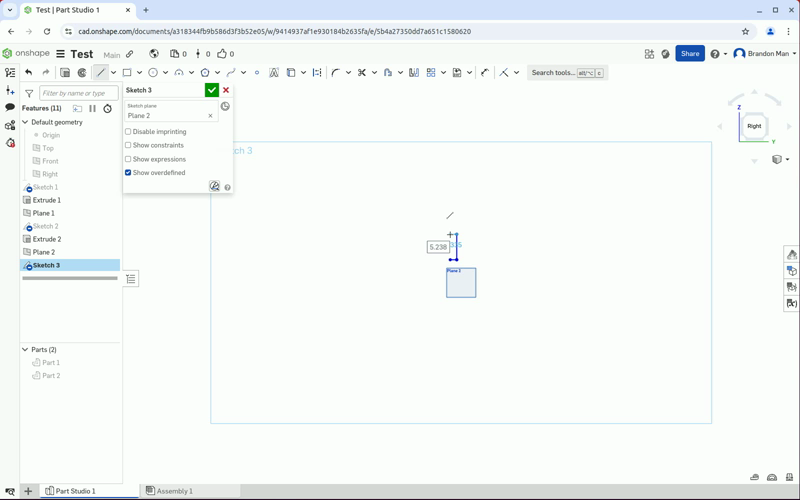
scroll(6)
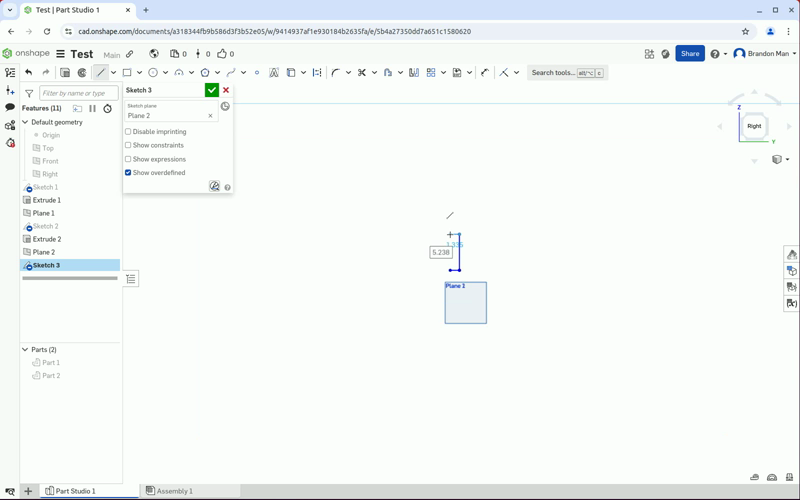
scroll(6)
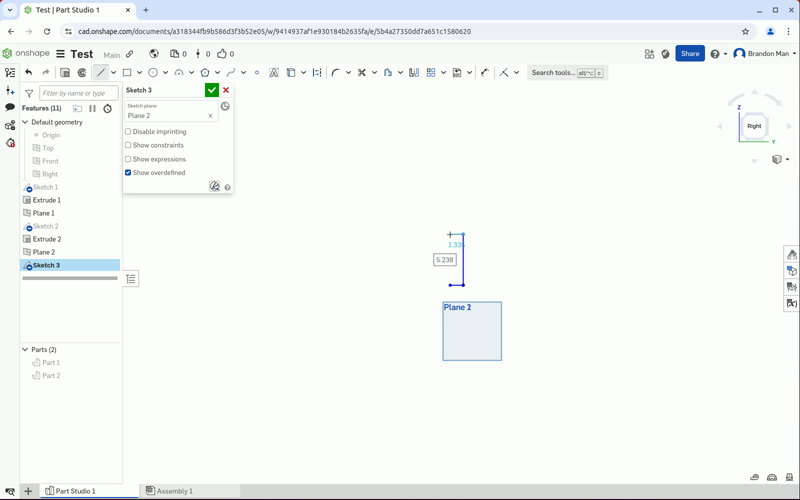
scroll(6)
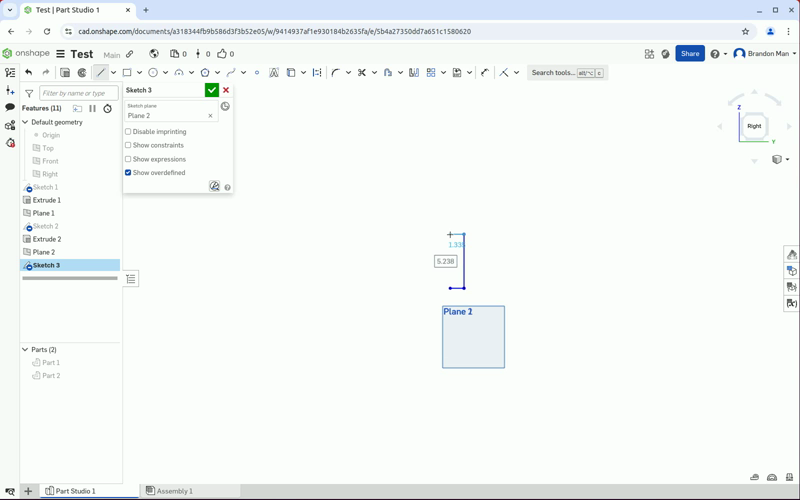
scroll(6)
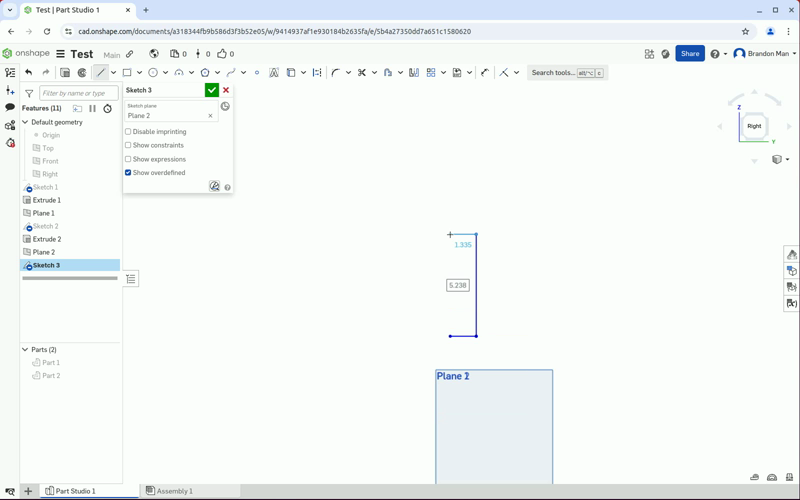
scroll(6)
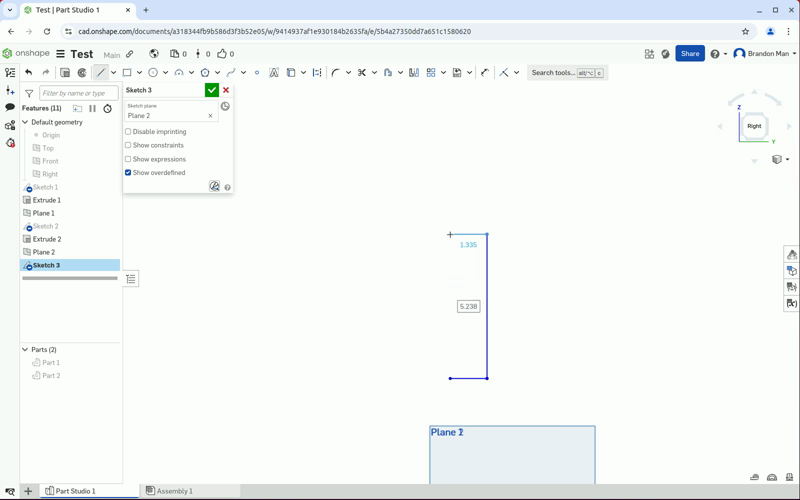
scroll(6)
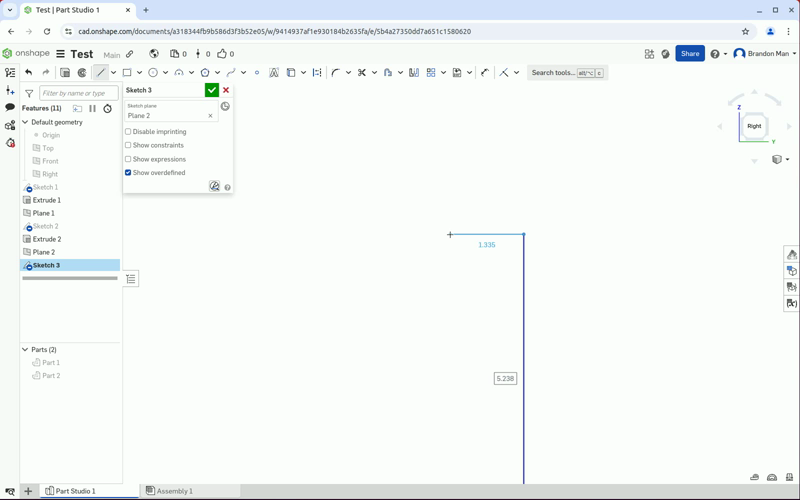
click(450, 234)
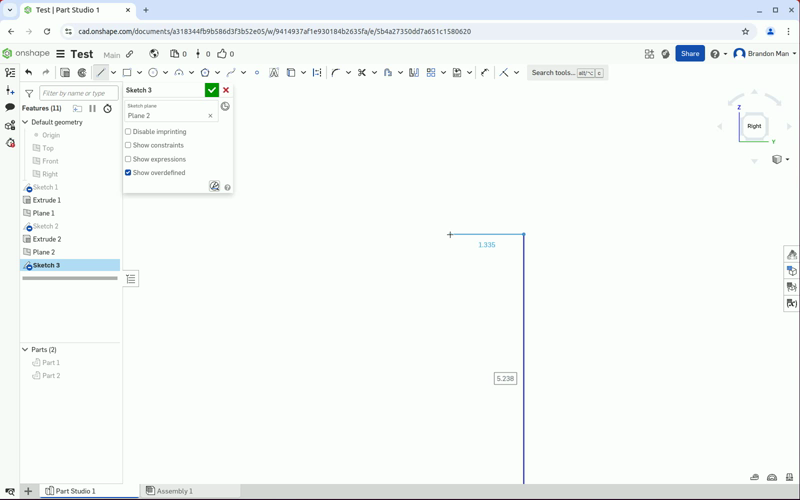
scroll(-6)
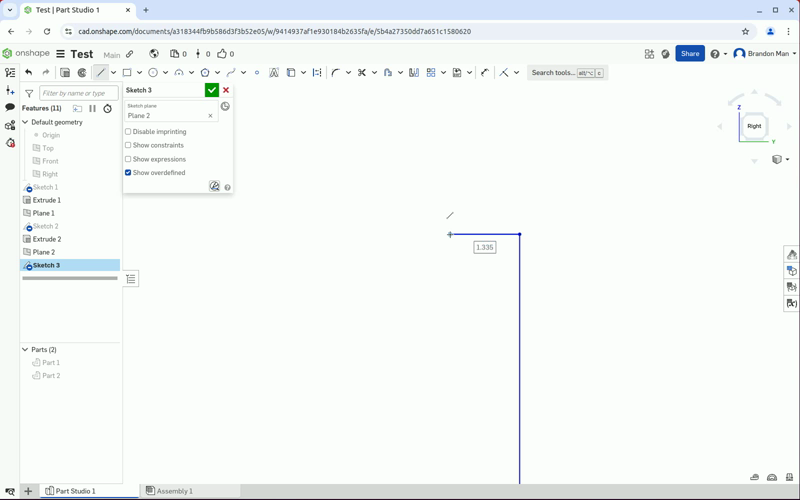
scroll(-6)
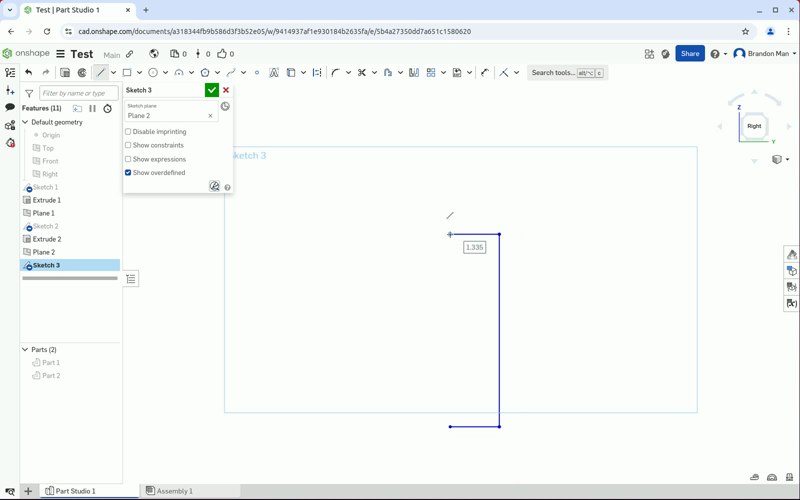
scroll(-6)
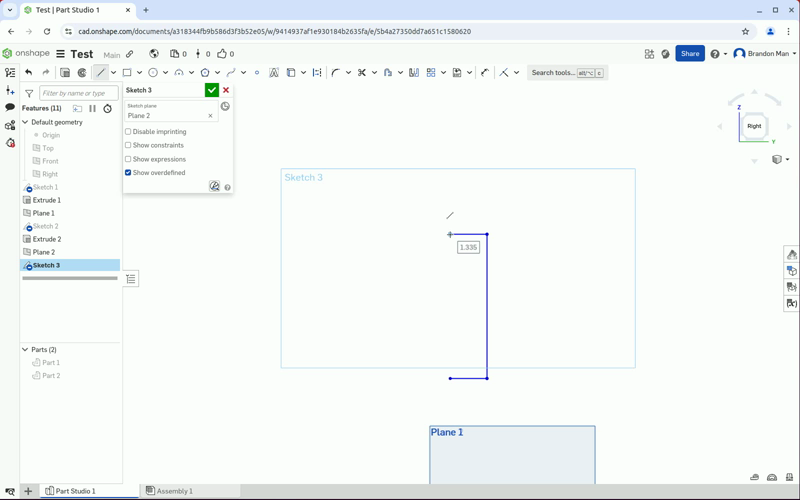
scroll(-6)
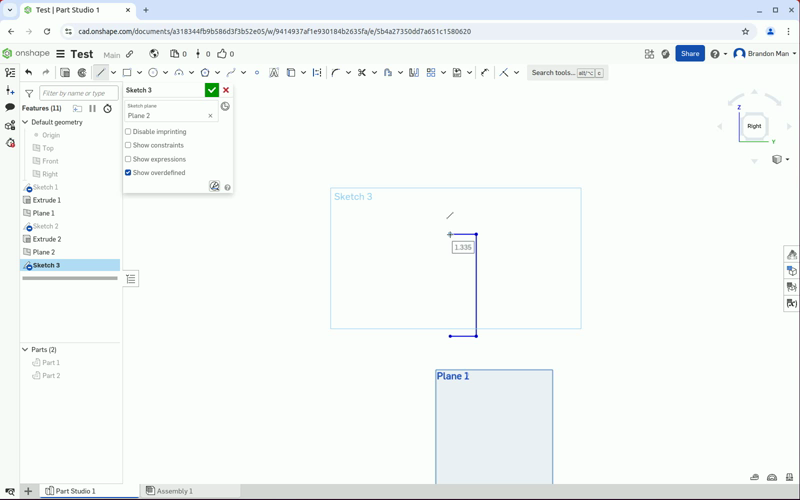
scroll(-6)
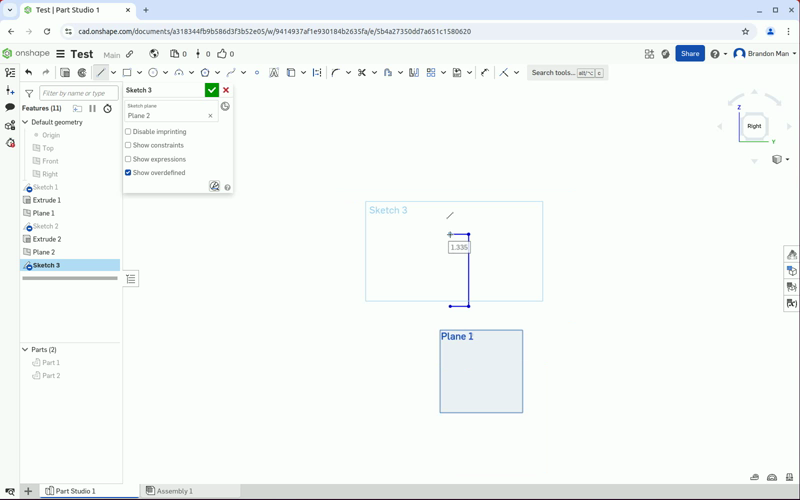
scroll(-6)
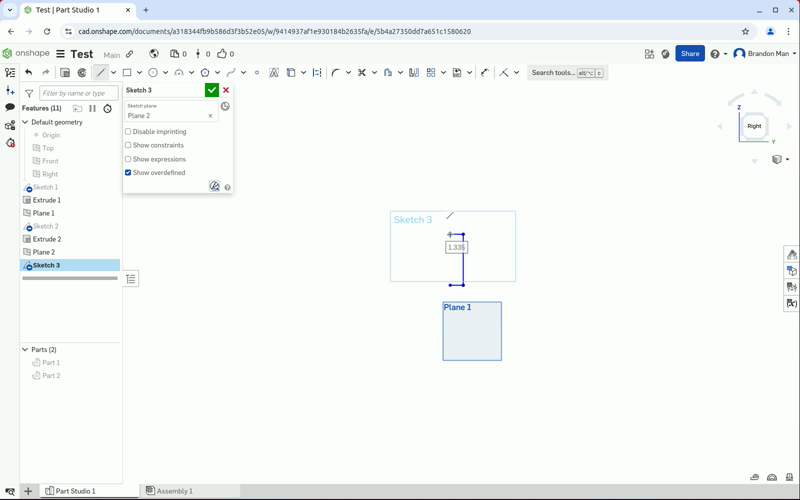
scroll(-6)
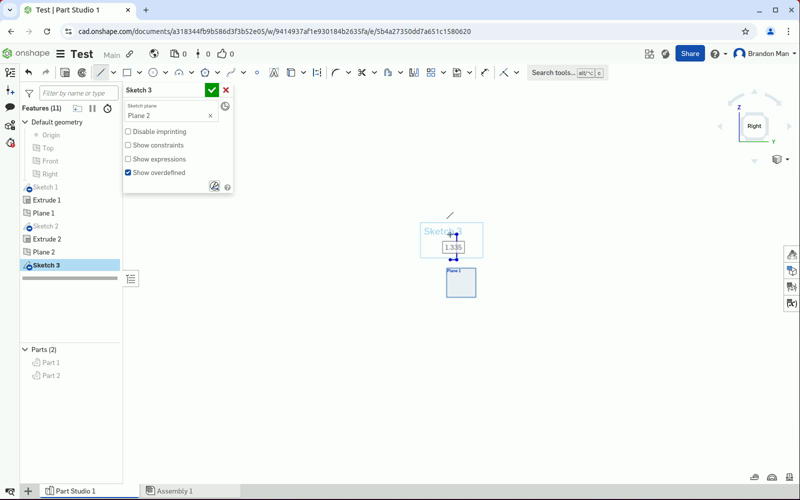
key_up(shift)
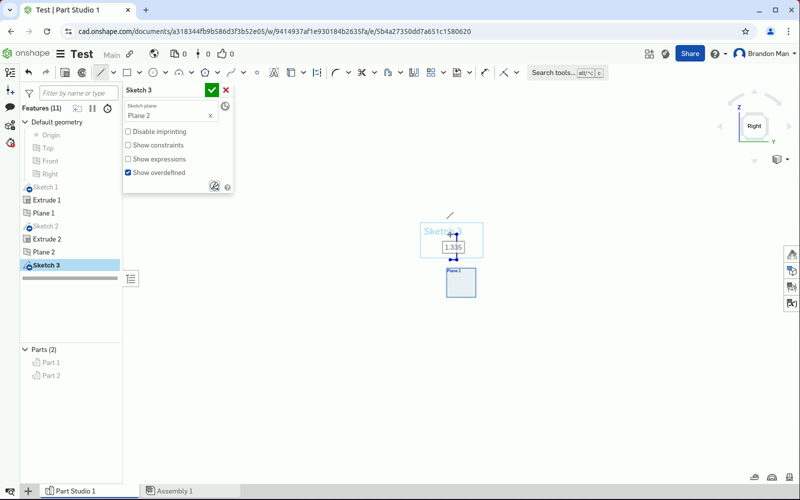
mouse_move(480, 234)
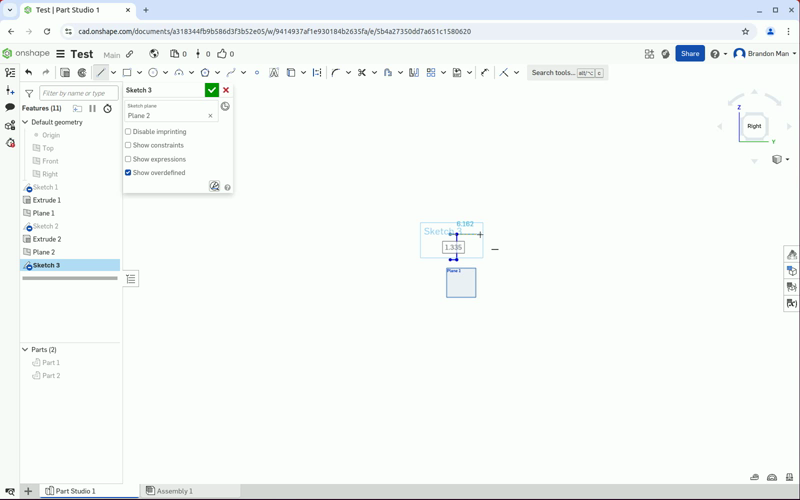
key_down(shift)
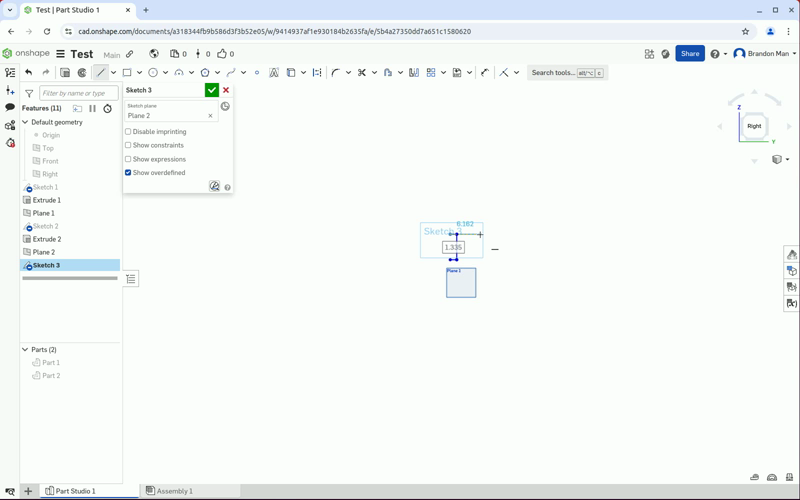
mouse_move(450, 259)
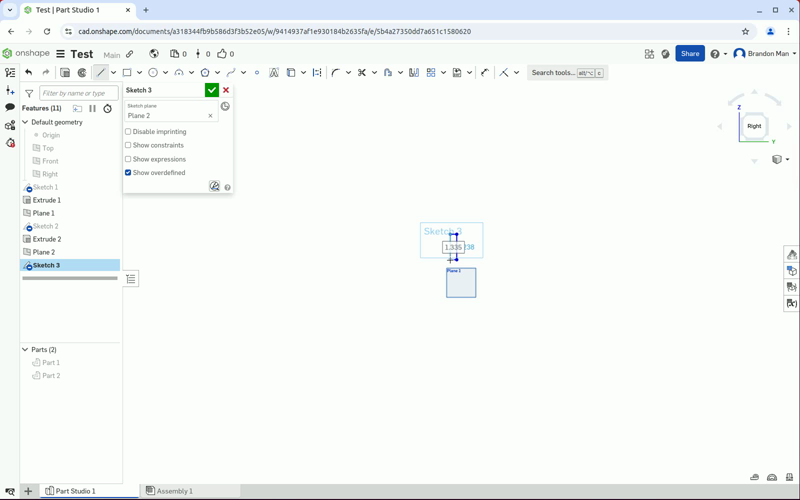
key_up(shift)
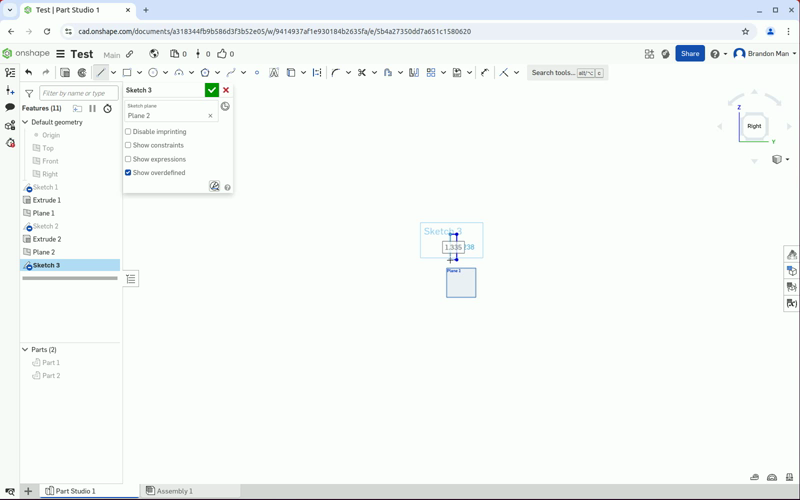
click(450, 259)
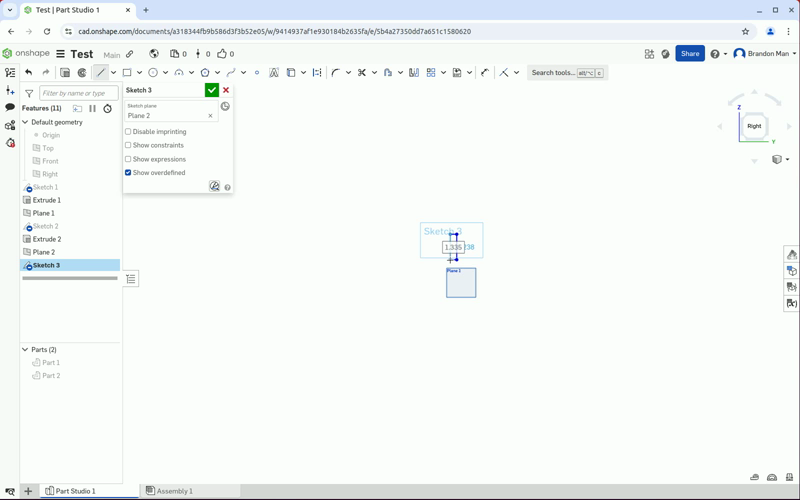
key(esc)
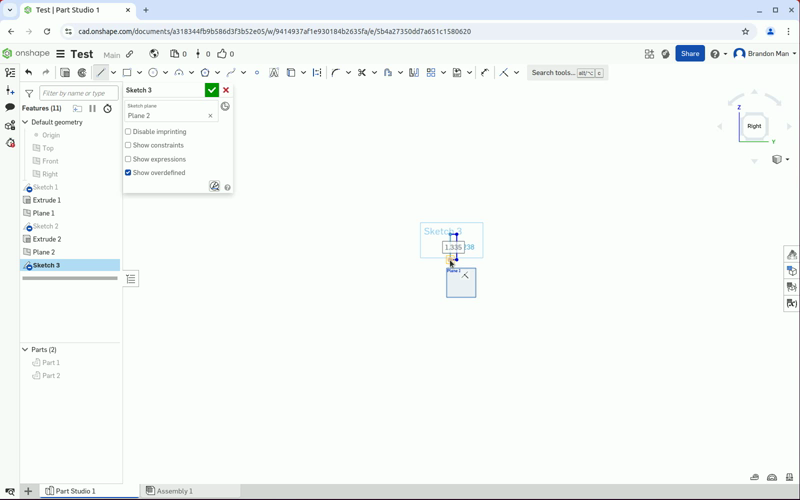
mouse_move(455, 256)
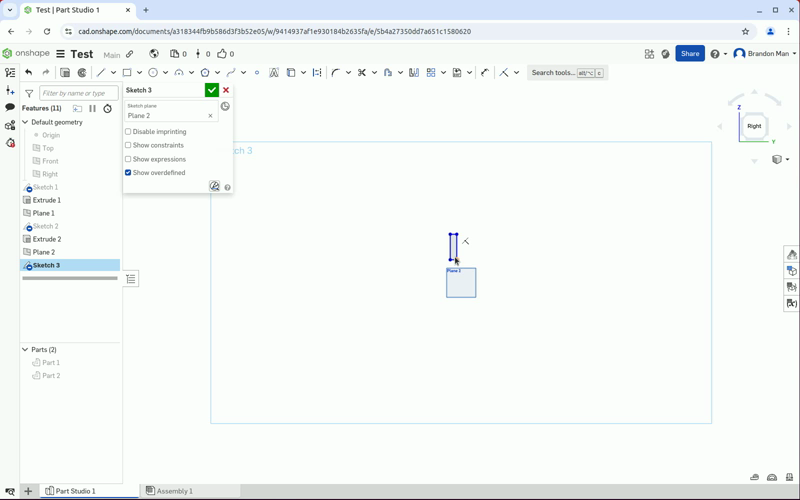
scroll(6)
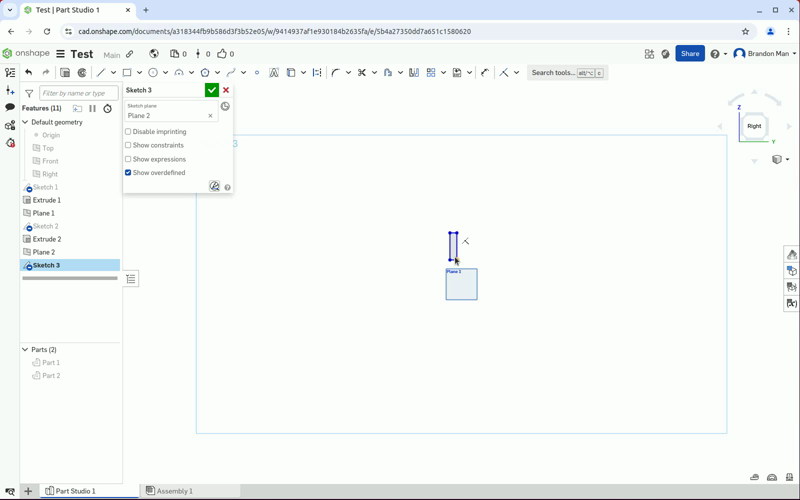
scroll(6)
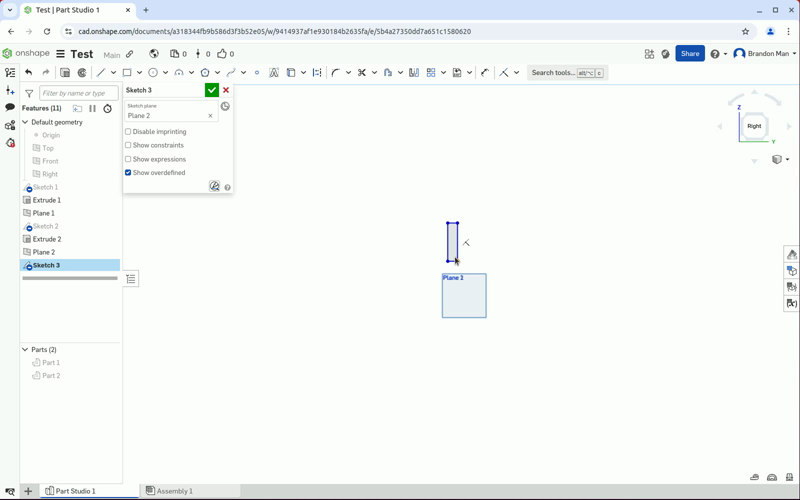
scroll(6)
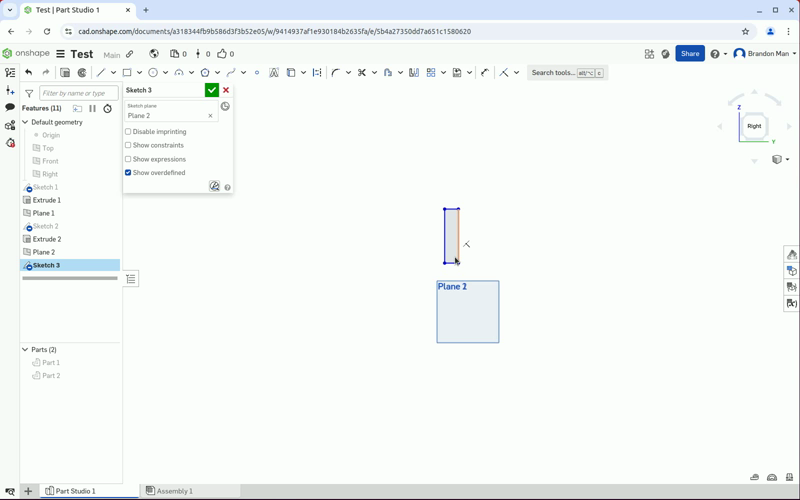
scroll(6)
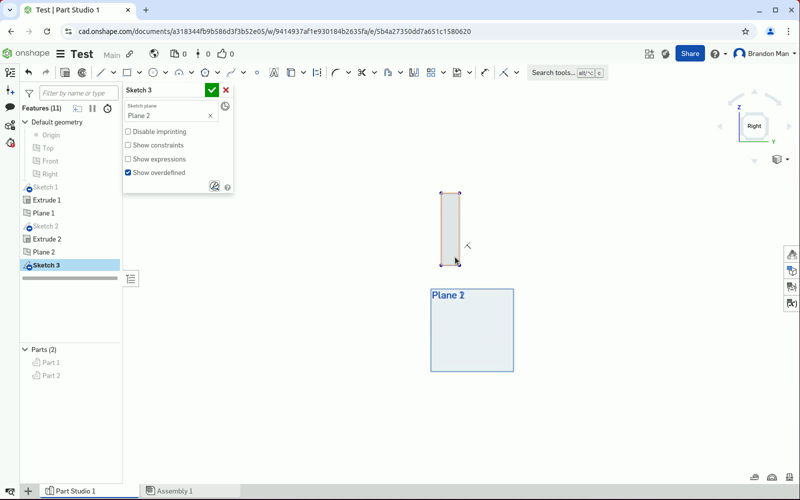
scroll(6)
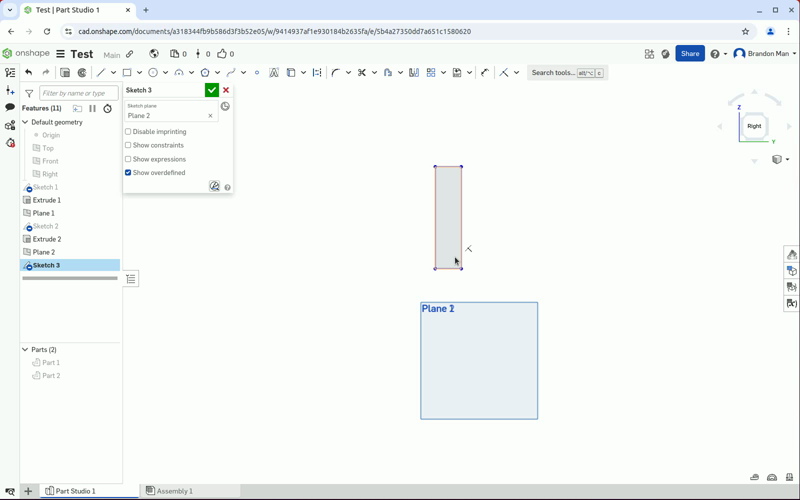
scroll(6)
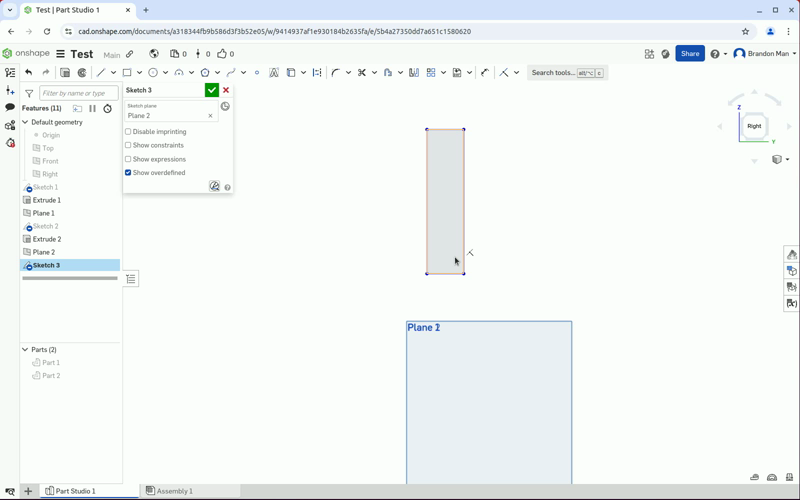
scroll(6)
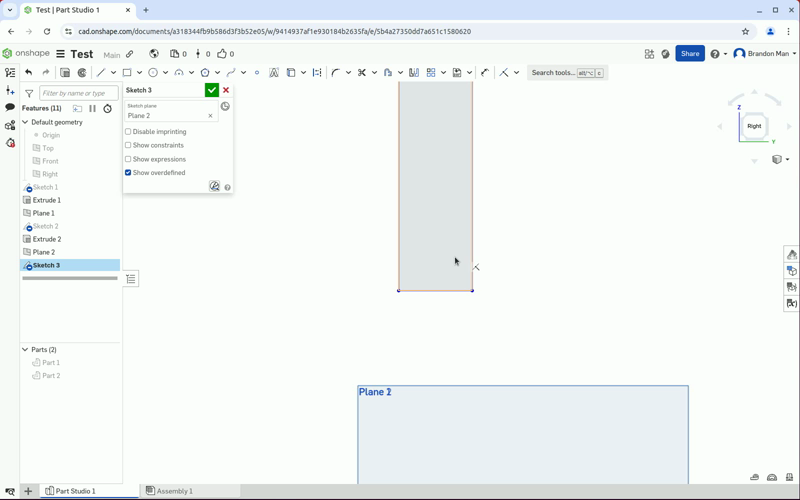
click(455, 256)
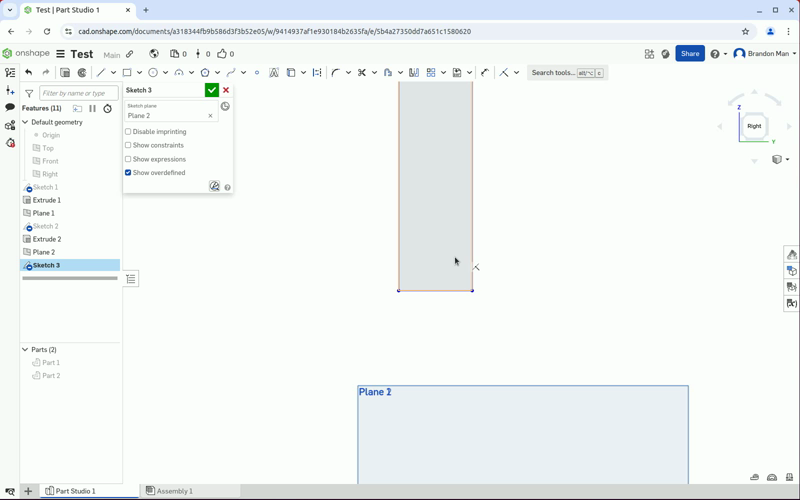
scroll(-6)
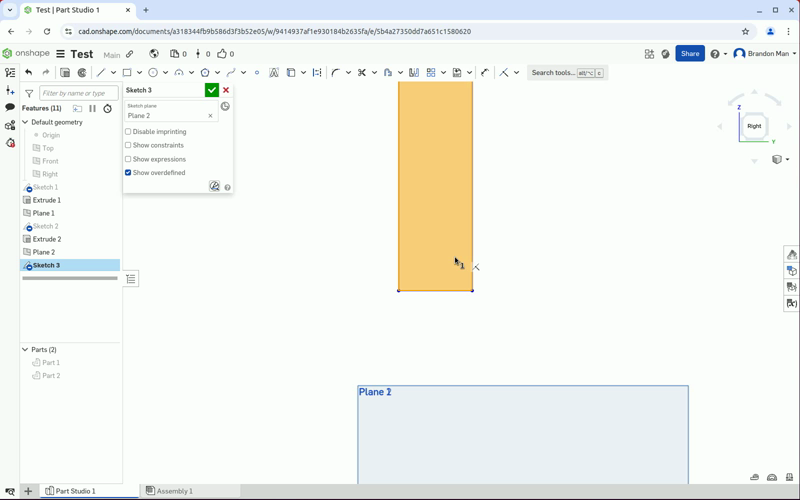
scroll(-6)
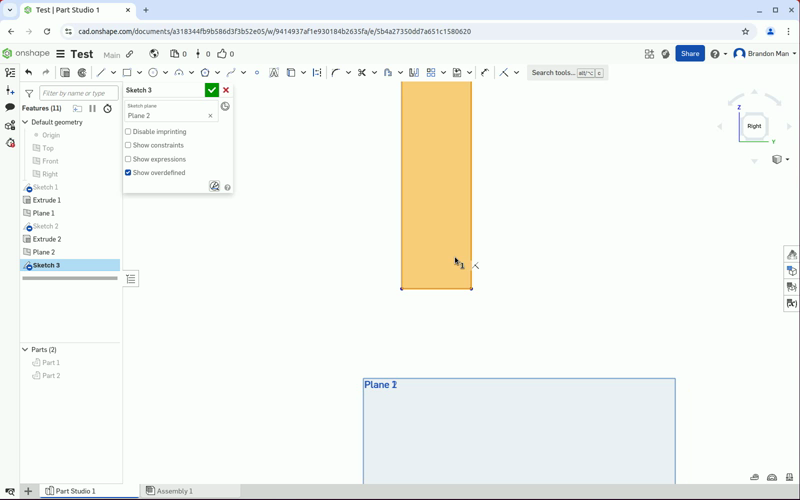
scroll(-6)
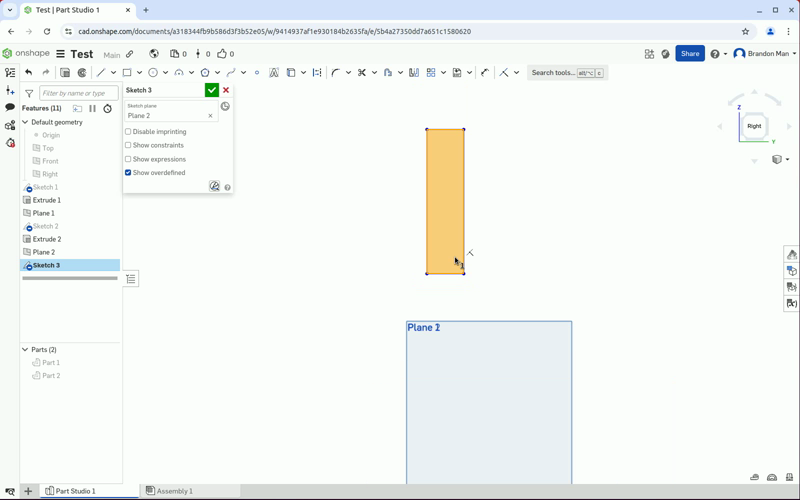
scroll(-6)
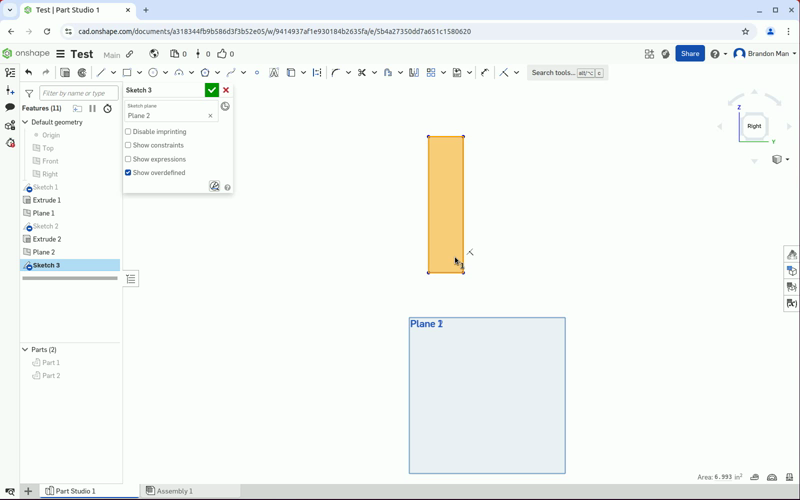
scroll(-6)
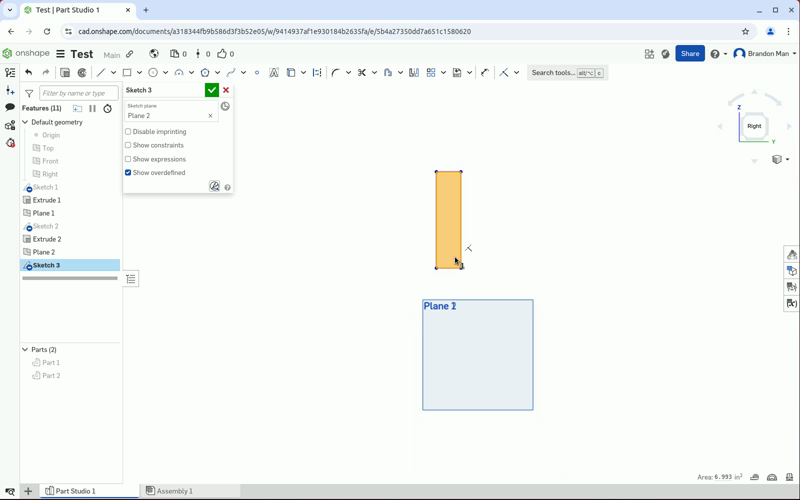
scroll(-6)
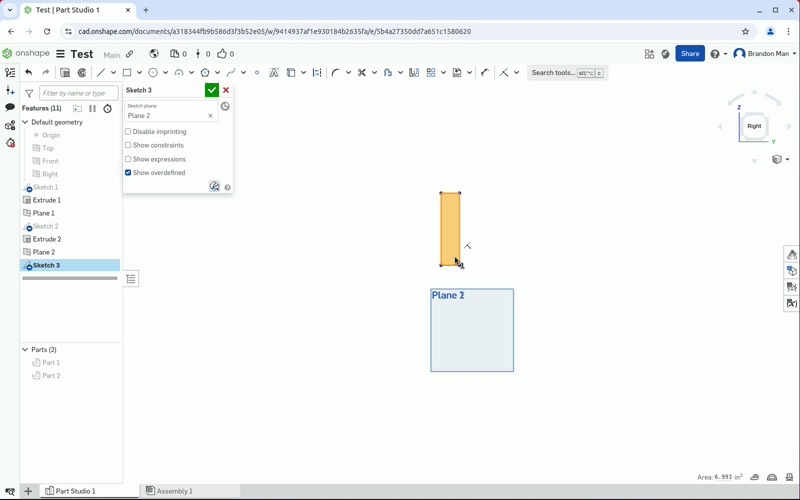
scroll(-6)
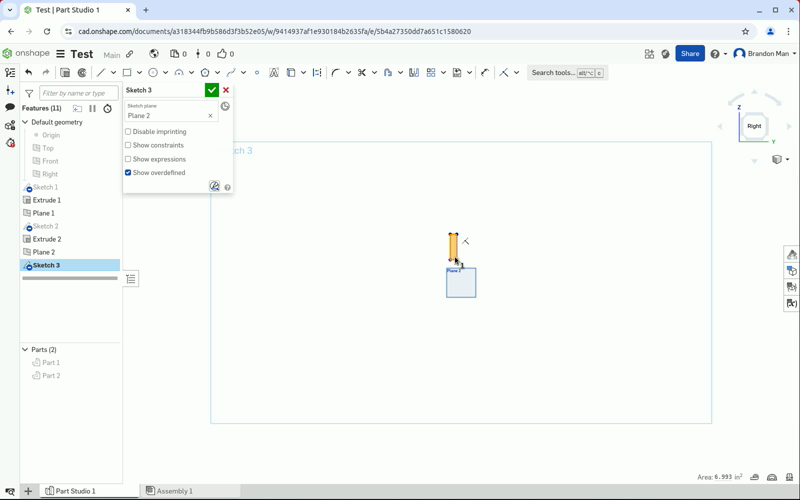
mouse_move(73, 352)
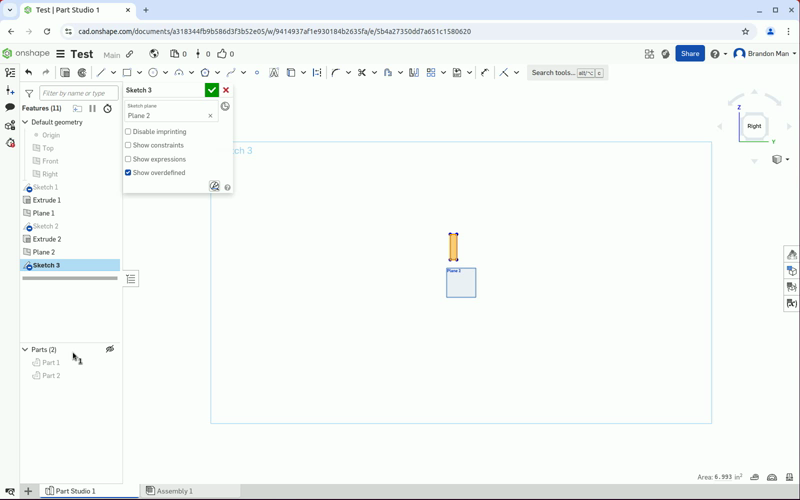
key(shift+y)
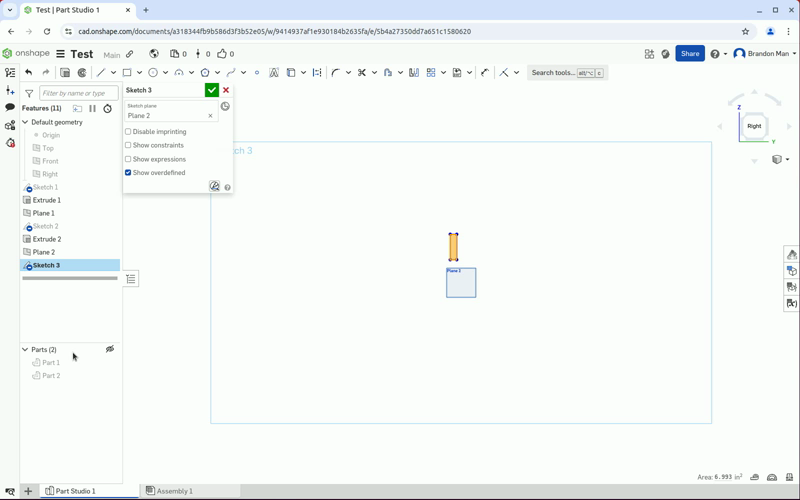
key(shift+e)
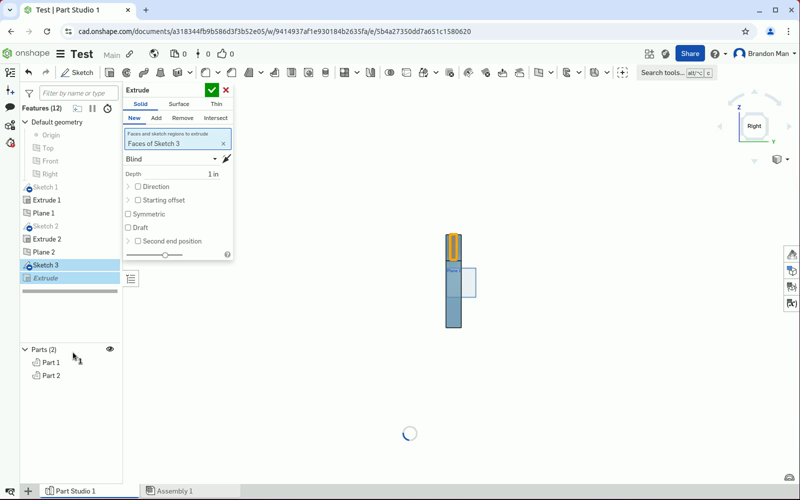
mouse_move(143, 106)
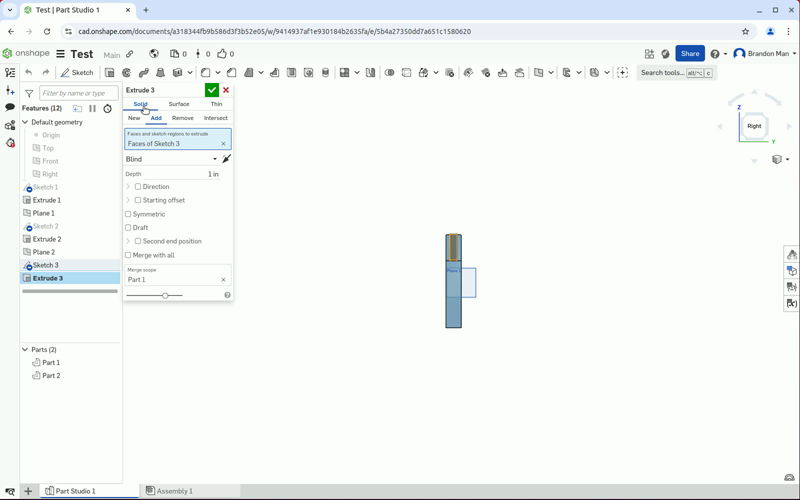
click(143, 106)
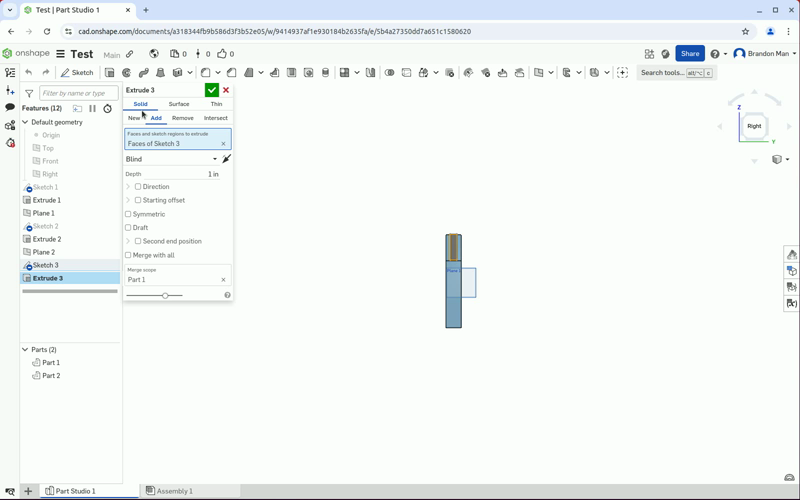
mouse_move(137, 120)
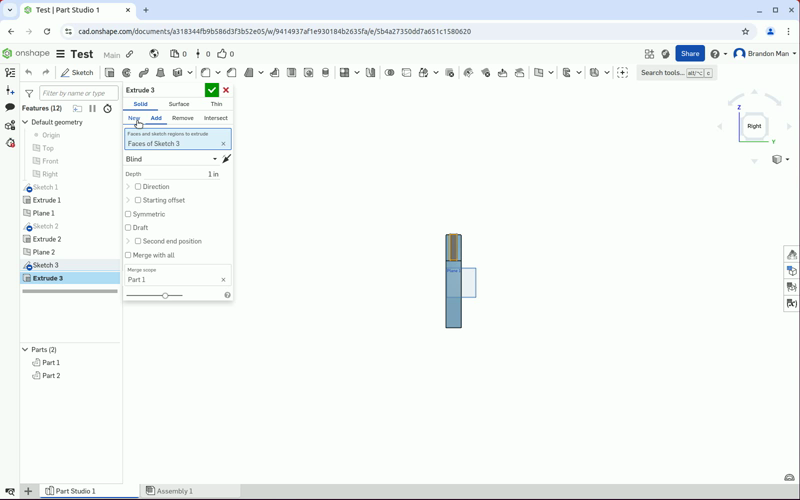
click(137, 120)
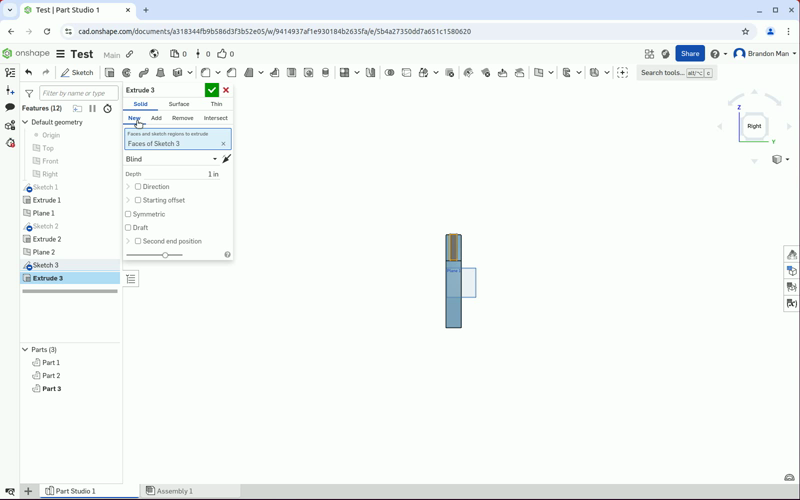
key(tab, 4)
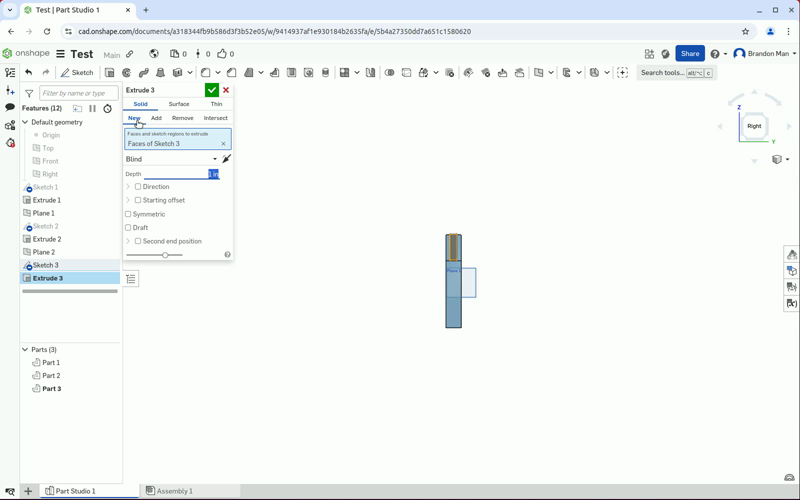
text(1.204)
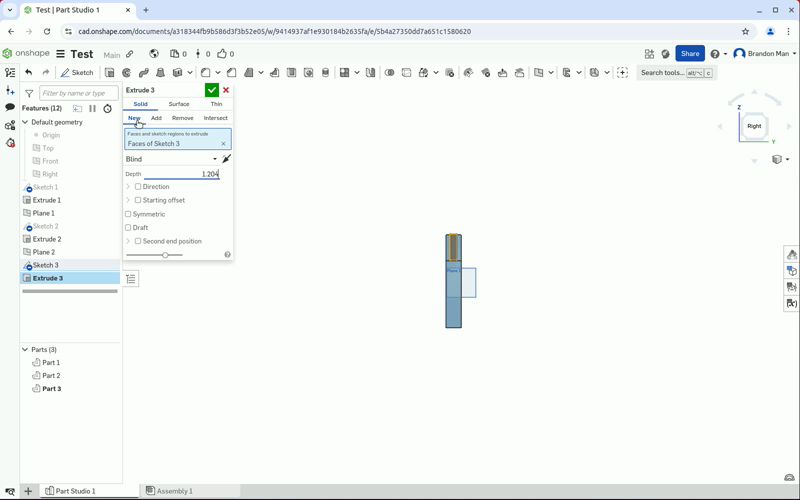
key(enter)
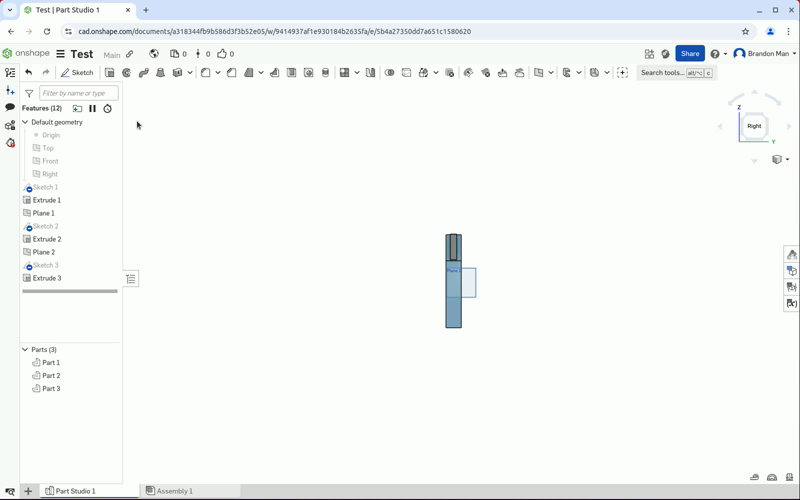
key(shift+h)
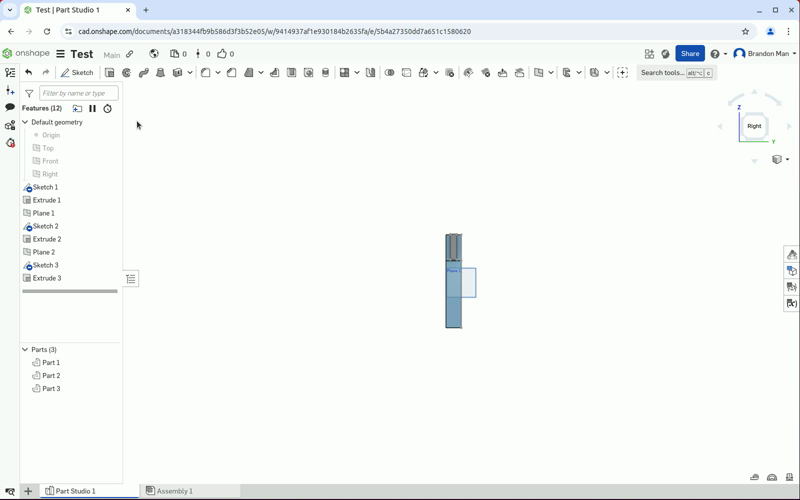
key(shift+h)
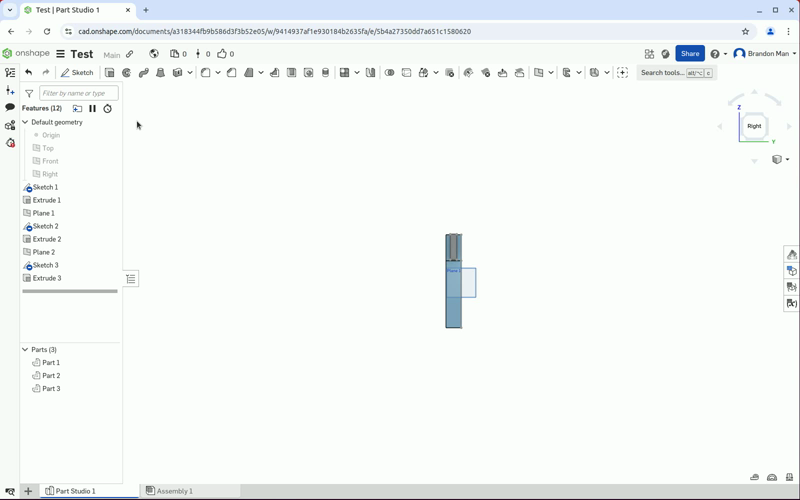
key(shift+7)
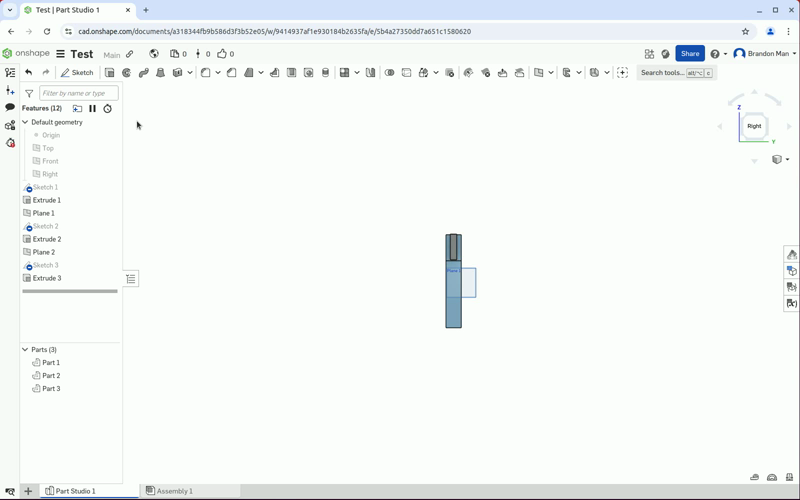
key(right, 2)
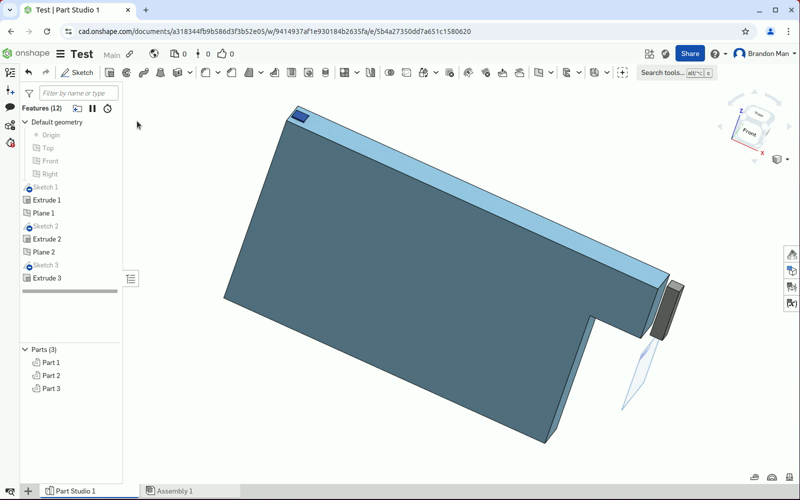
key(down, 2)
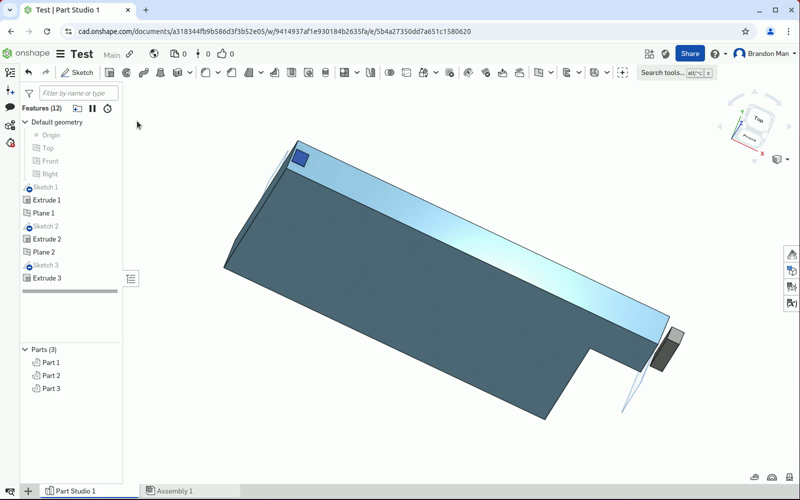
key(up, 2)
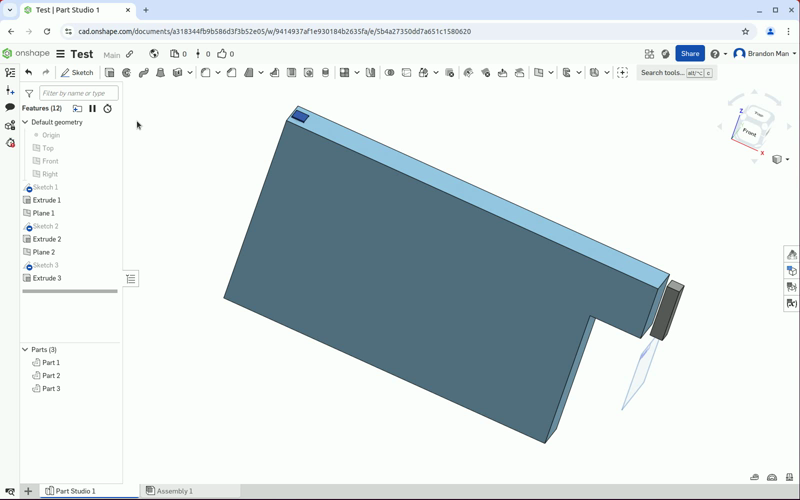
key(left, 2)
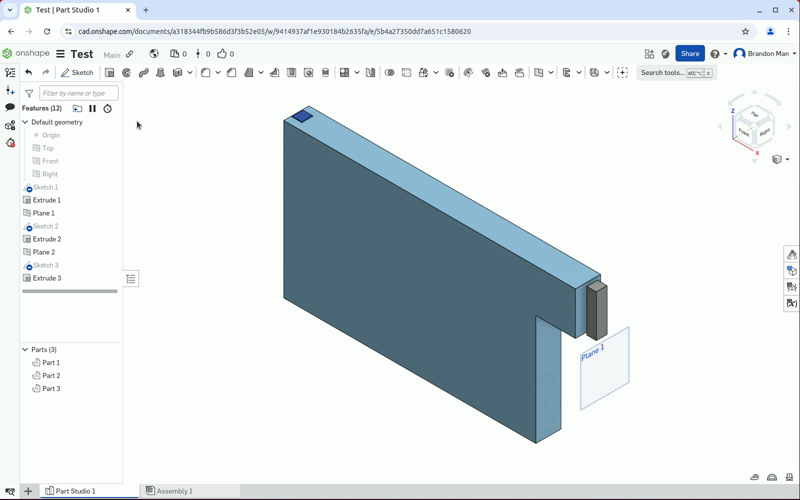
mouse_move(73, 189)
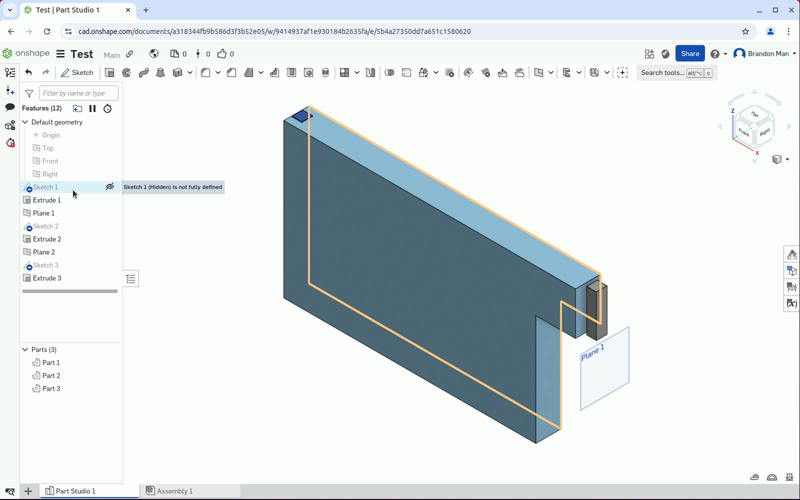
click(73, 189)